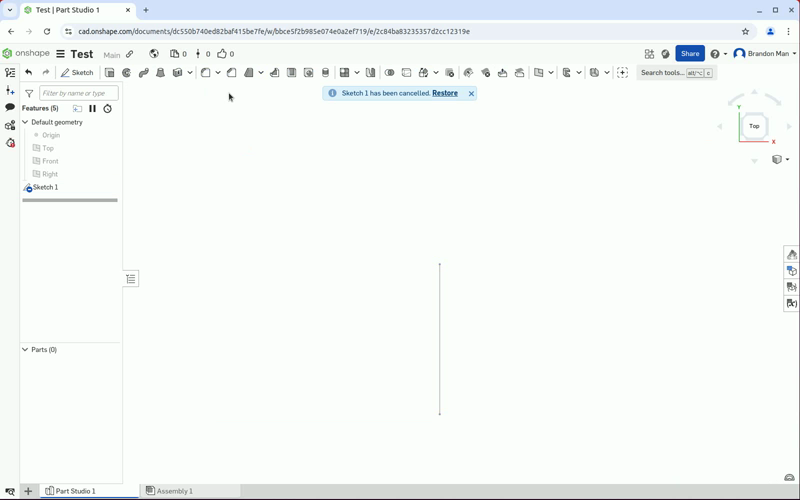
key(shift+h)
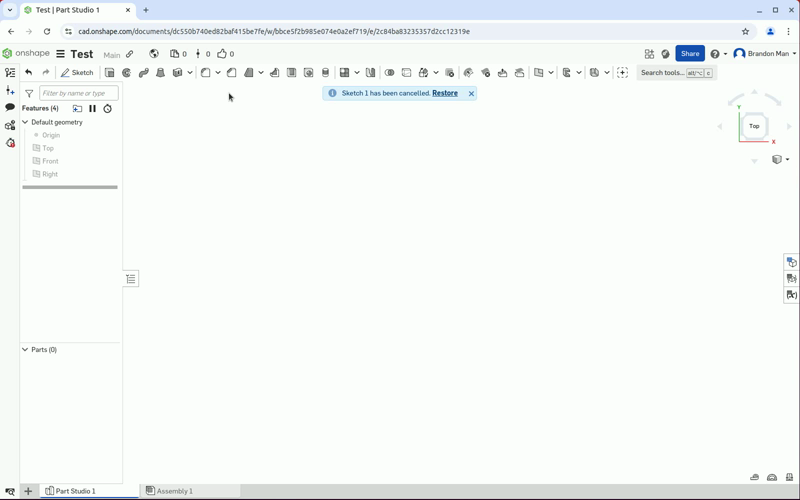
mouse_move(73, 352)
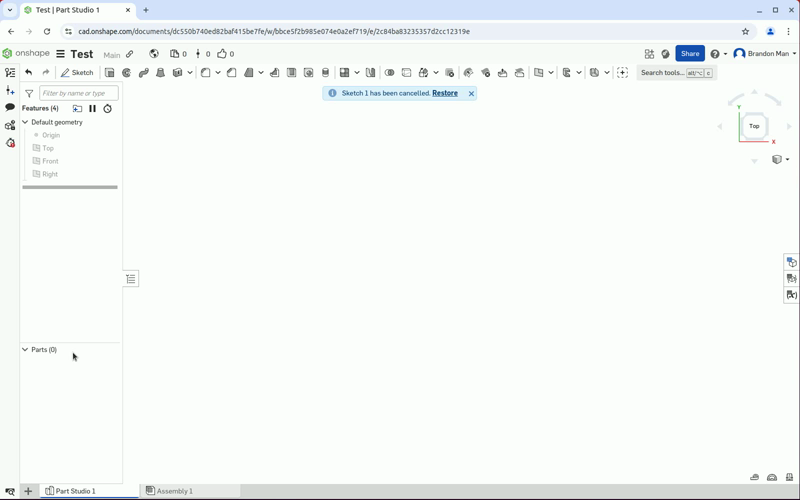
key(y)
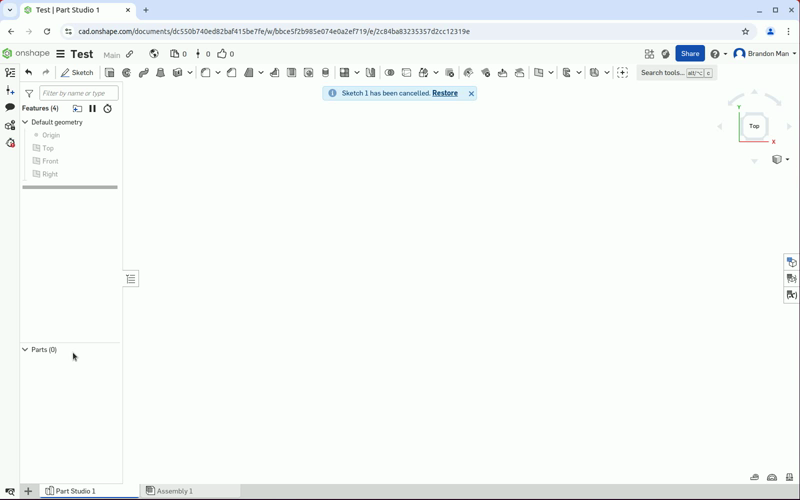
key(shift+p)
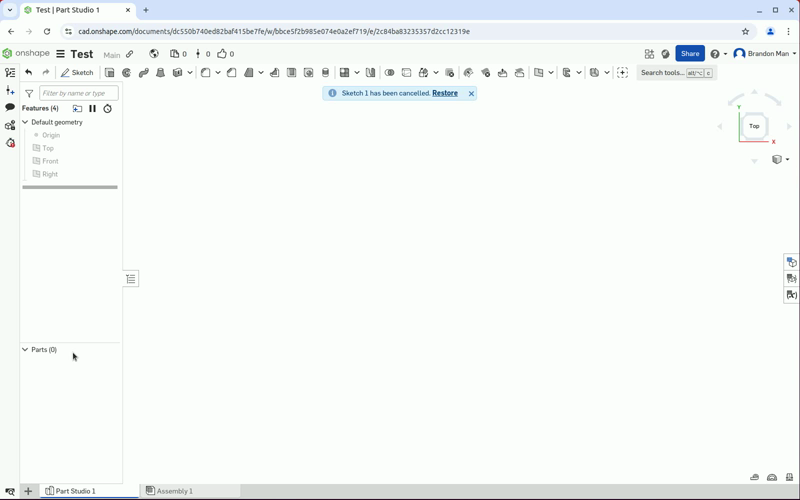
key(space)
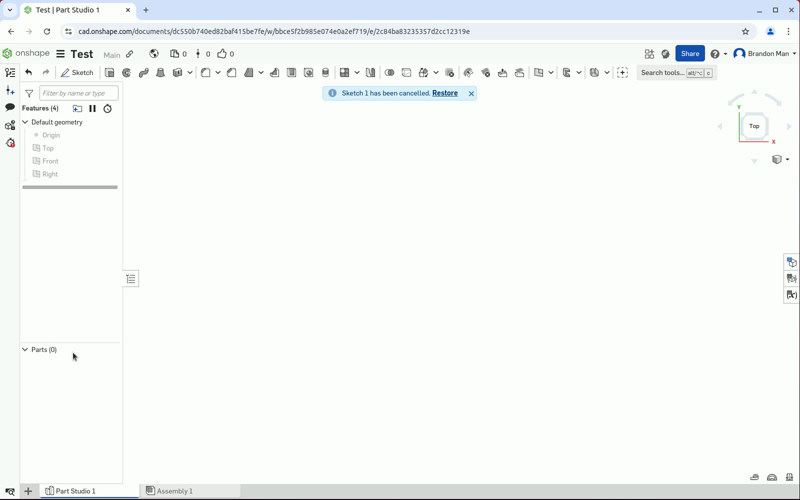
key_down(shift)
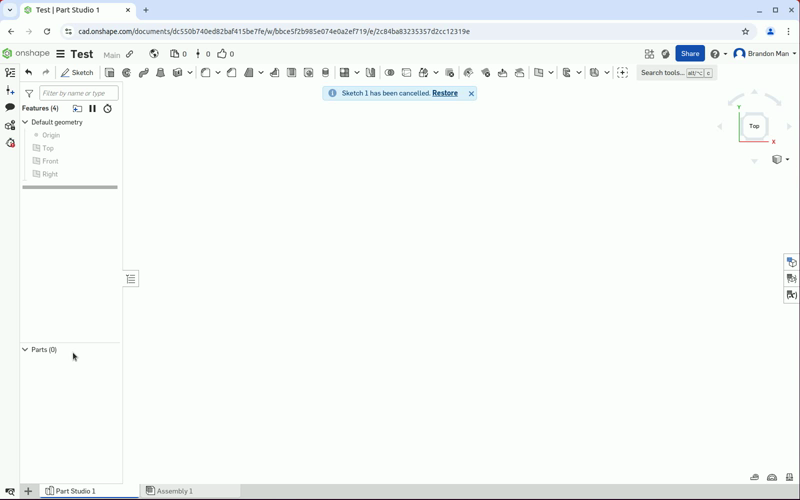
key(up)
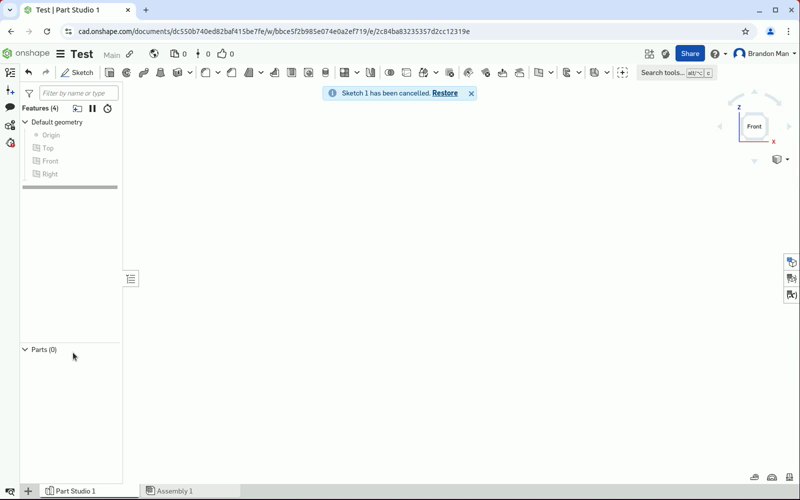
key_up(shift)
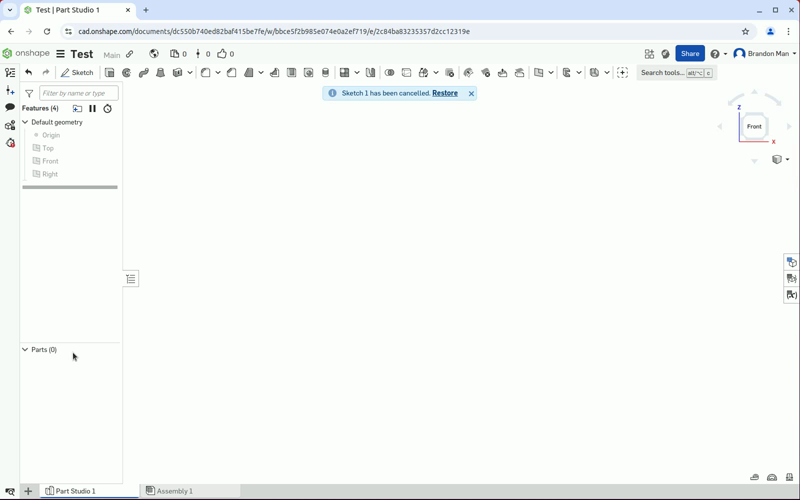
key(space)
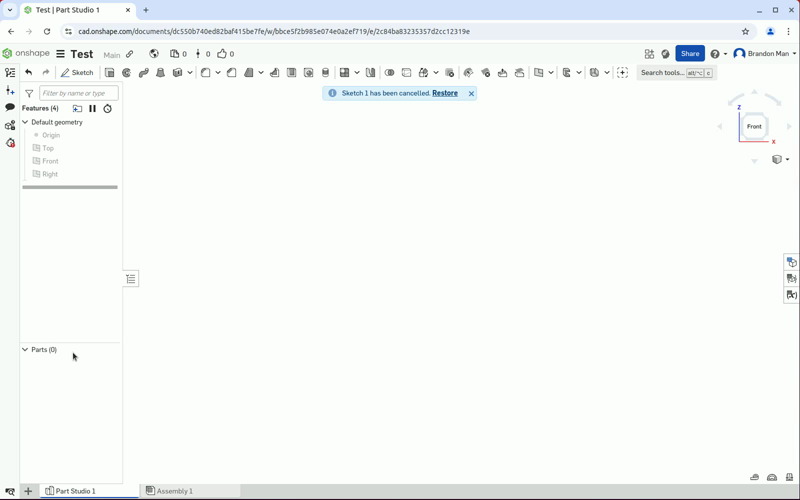
key_down(shift)
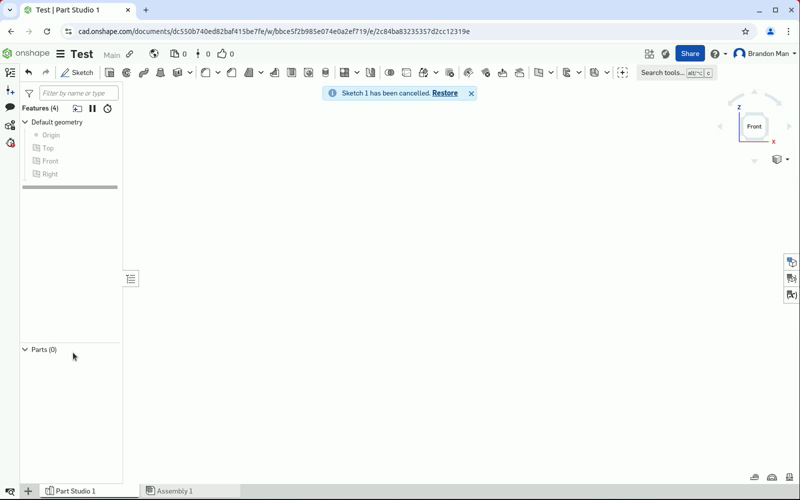
key(left)
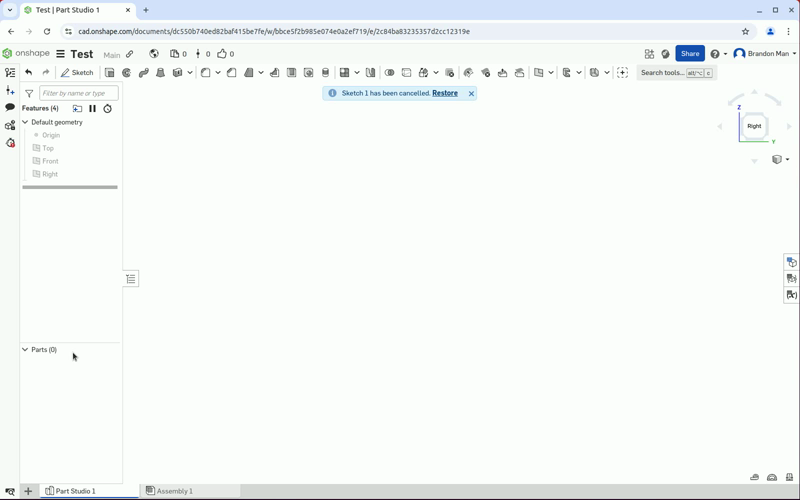
key_up(shift)
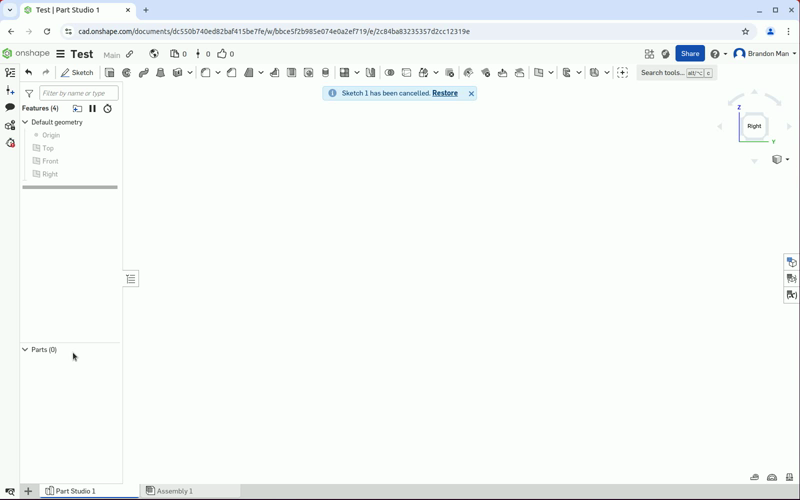
mouse_move(73, 352)
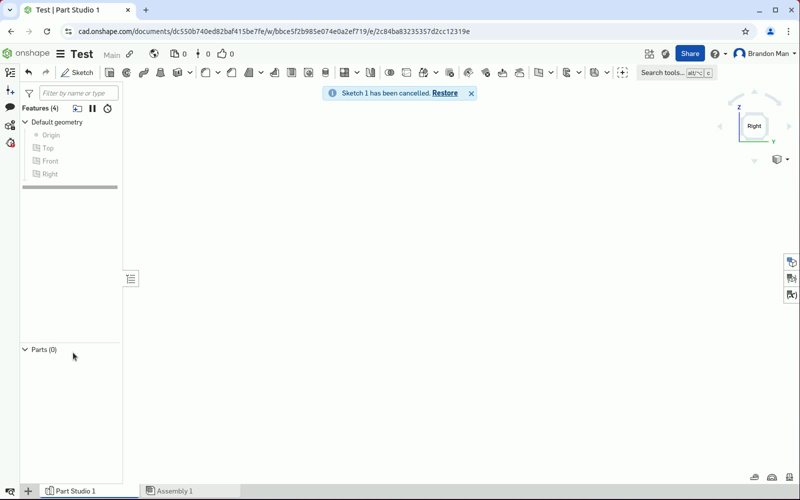
key(shift+y)
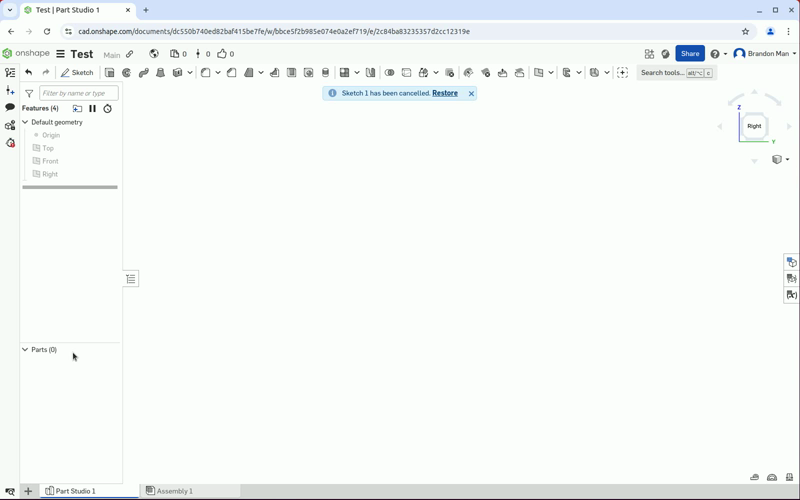
key(shift+s)
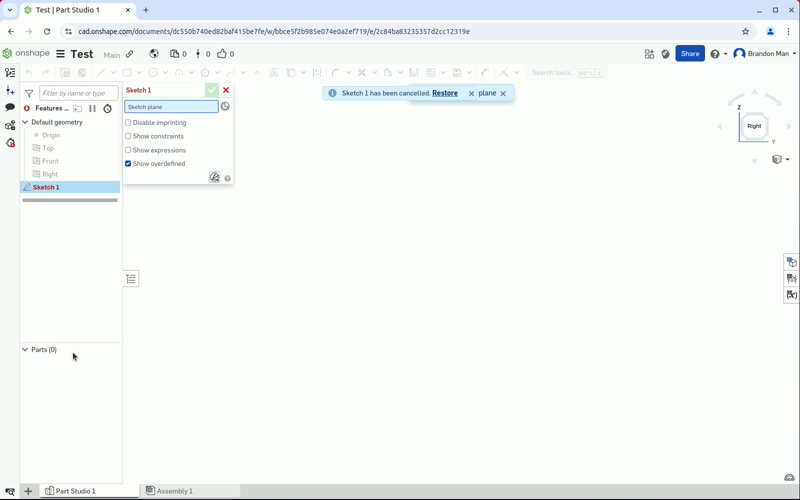
mouse_move(73, 176)
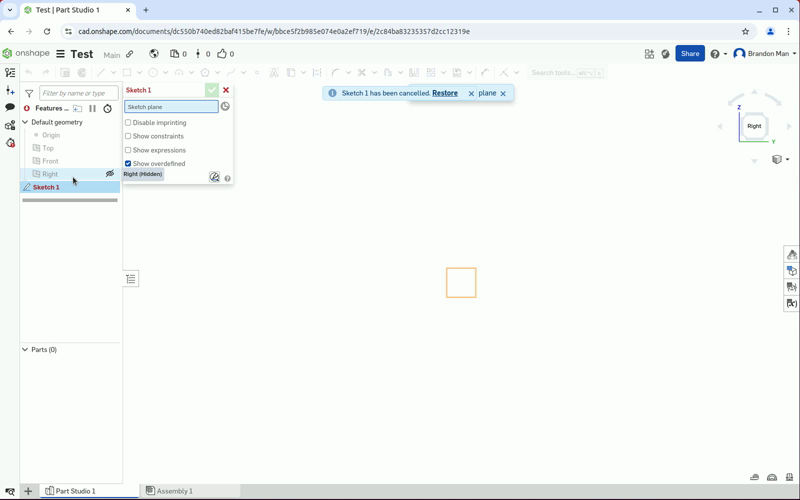
click(73, 176)
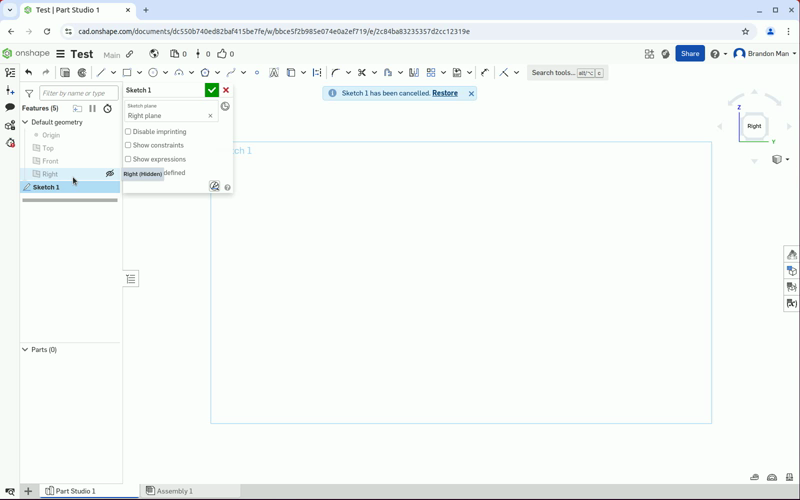
mouse_move(73, 352)
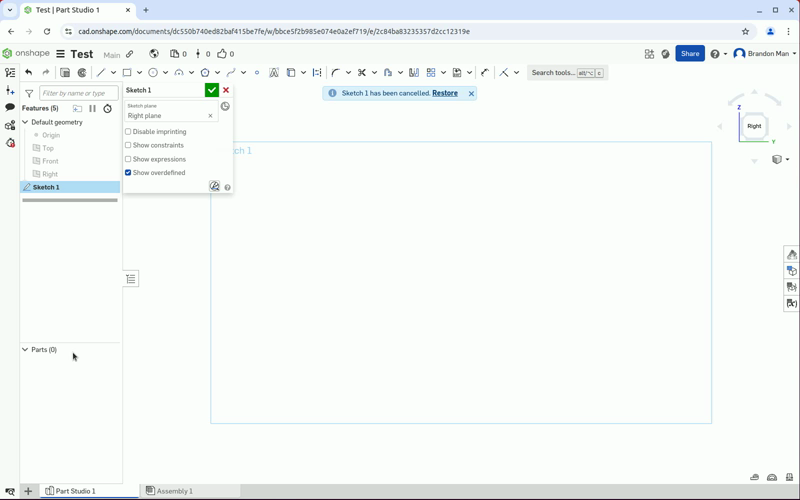
key(y)
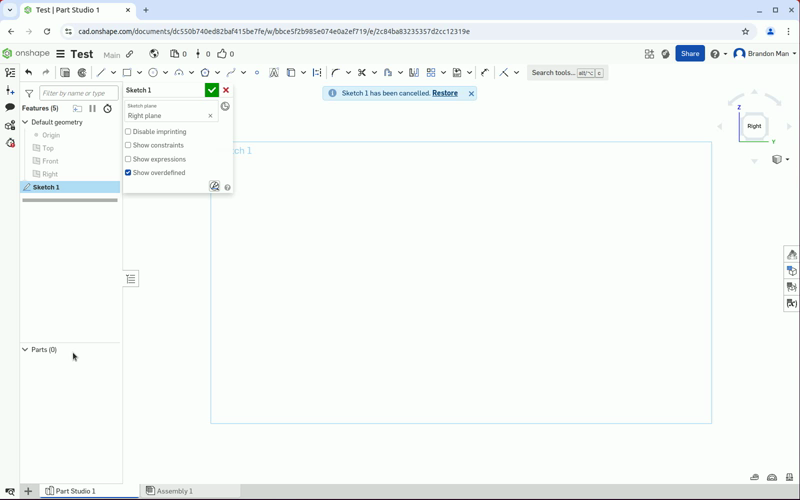
key(l)
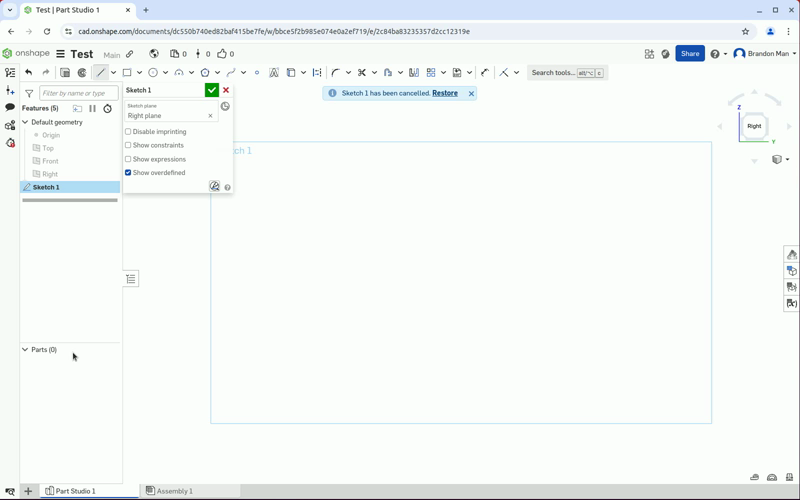
key_down(shift)
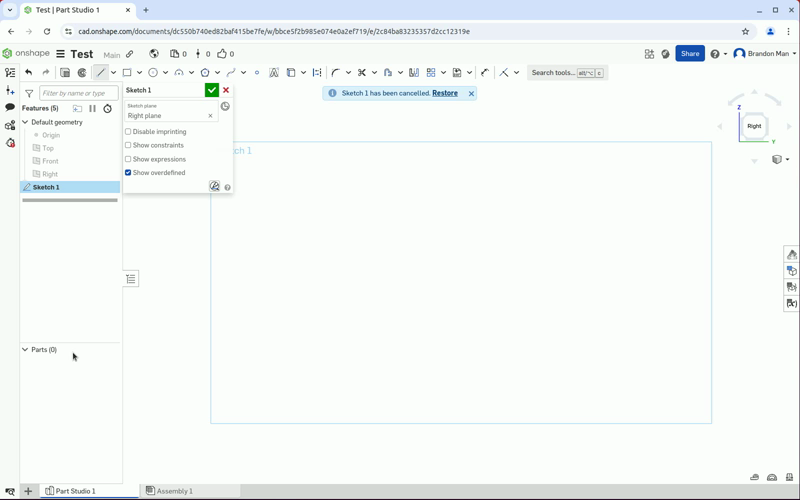
mouse_move(348, 346)
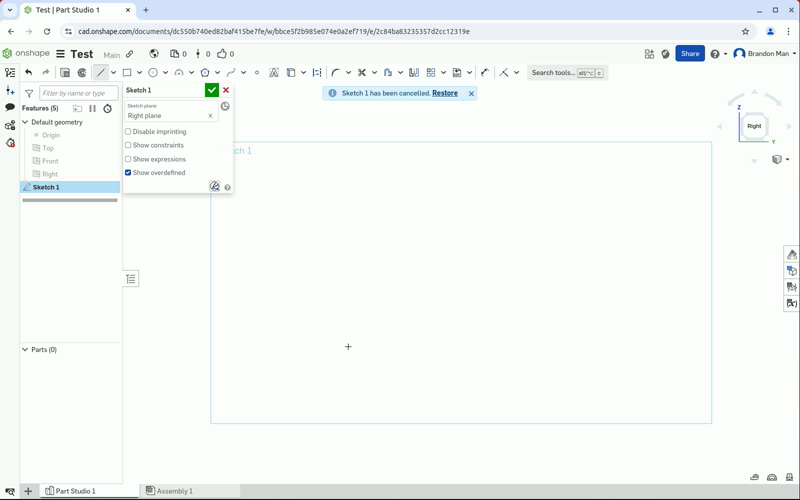
click(348, 346)
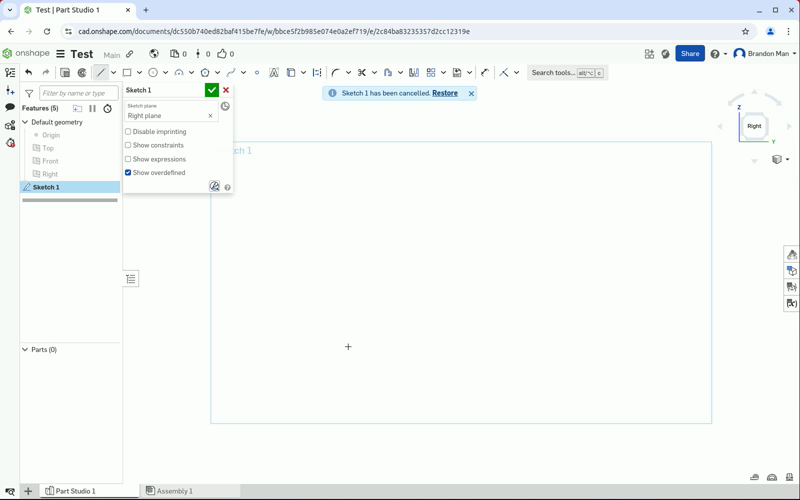
key_up(shift)
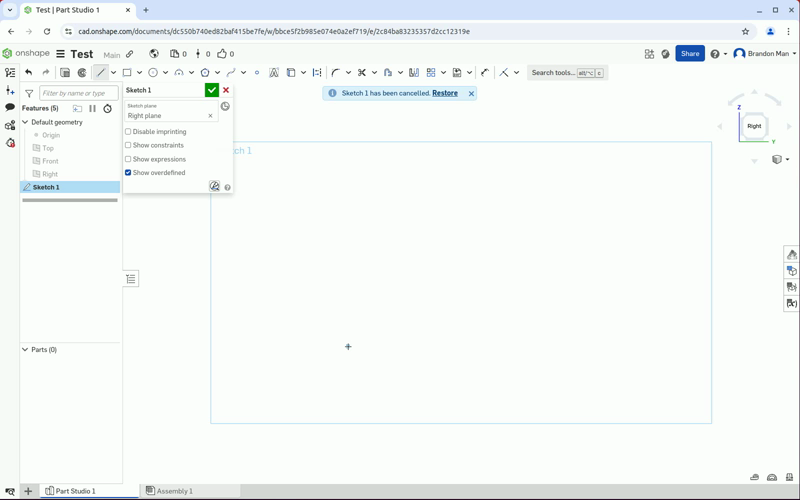
key_down(shift)
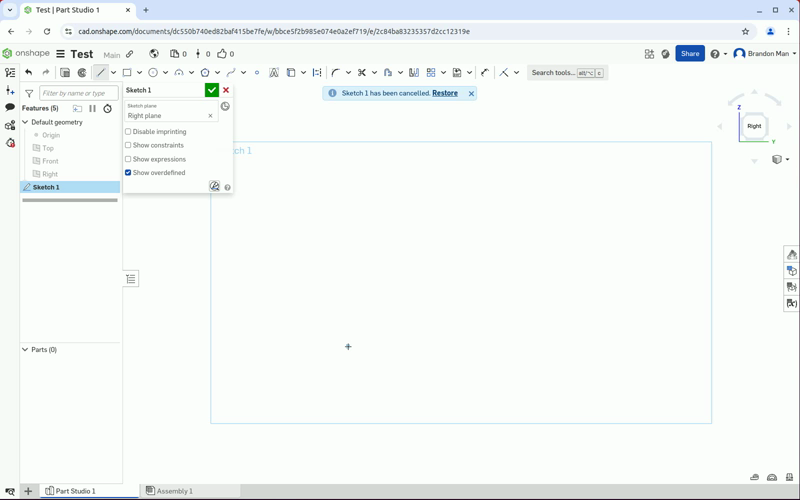
mouse_move(572, 346)
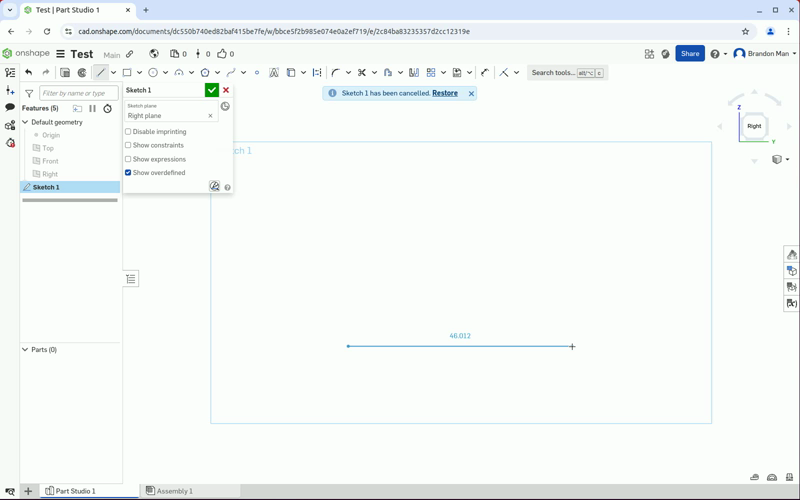
click(572, 346)
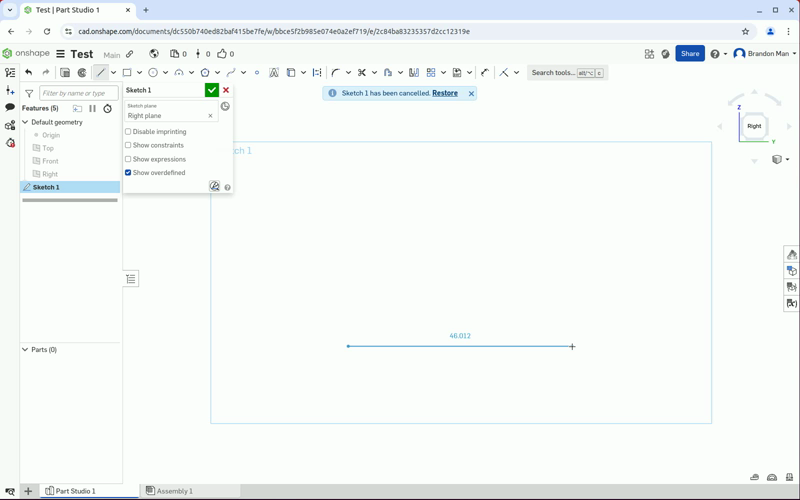
key_up(shift)
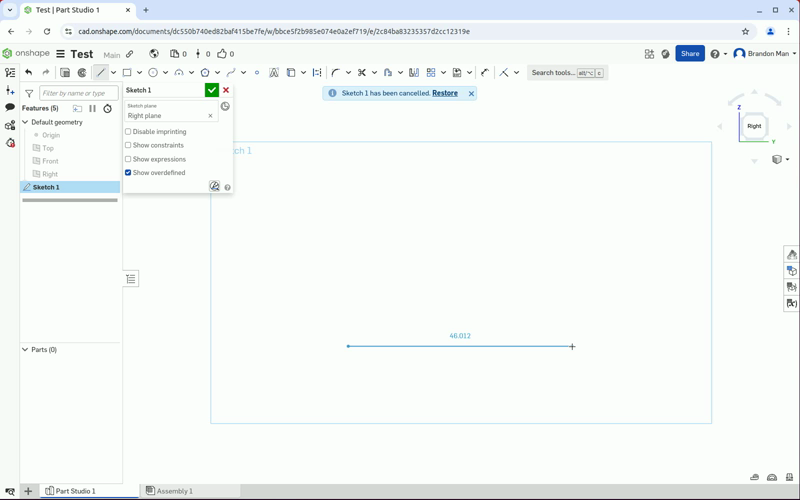
key_down(shift)
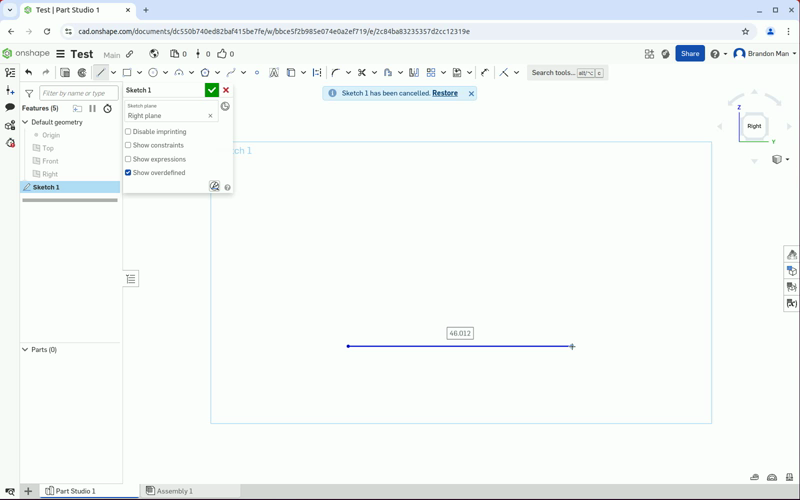
mouse_move(589, 346)
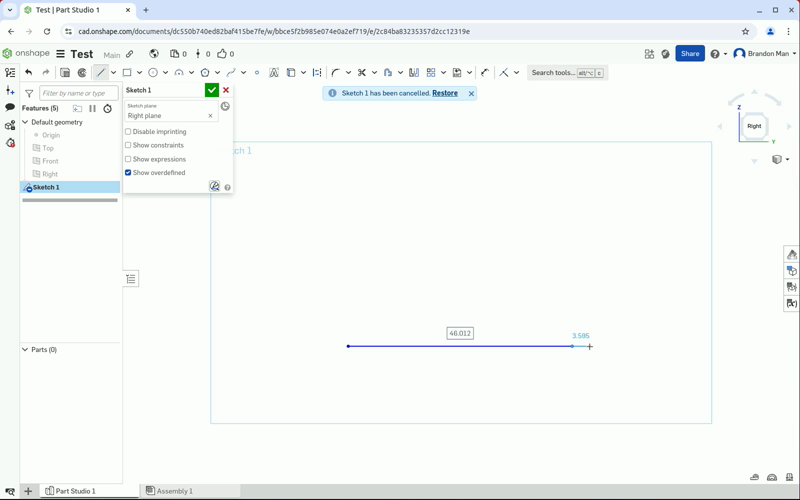
mouse_move(572, 308)
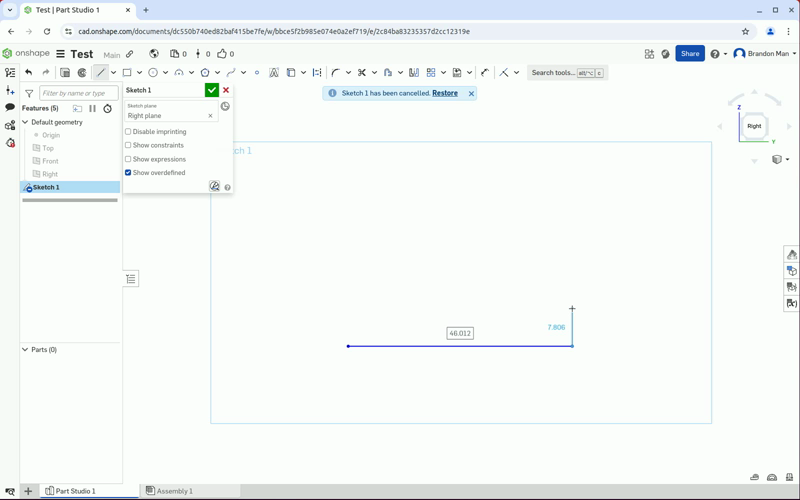
click(572, 308)
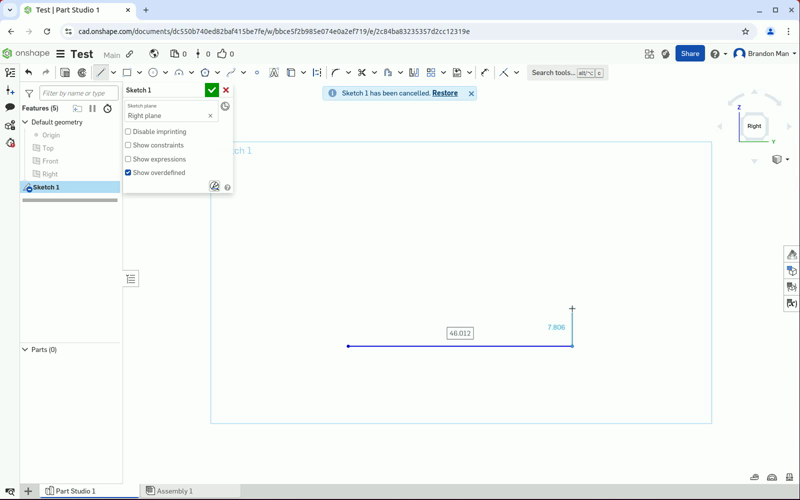
key_up(shift)
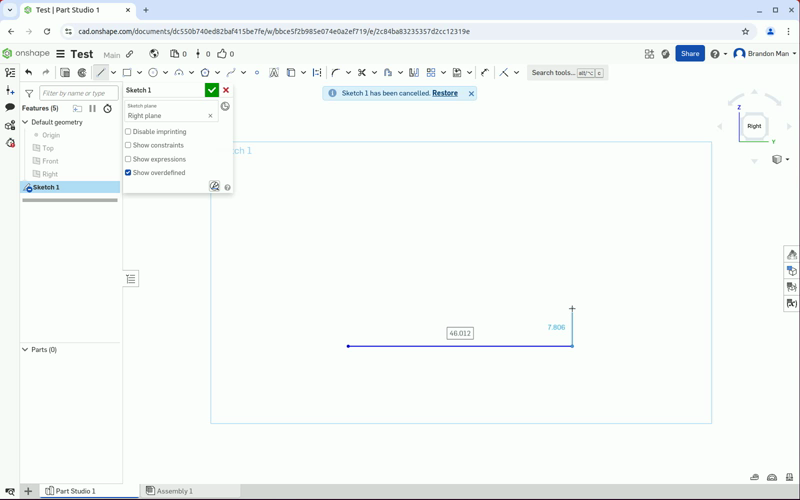
key_down(shift)
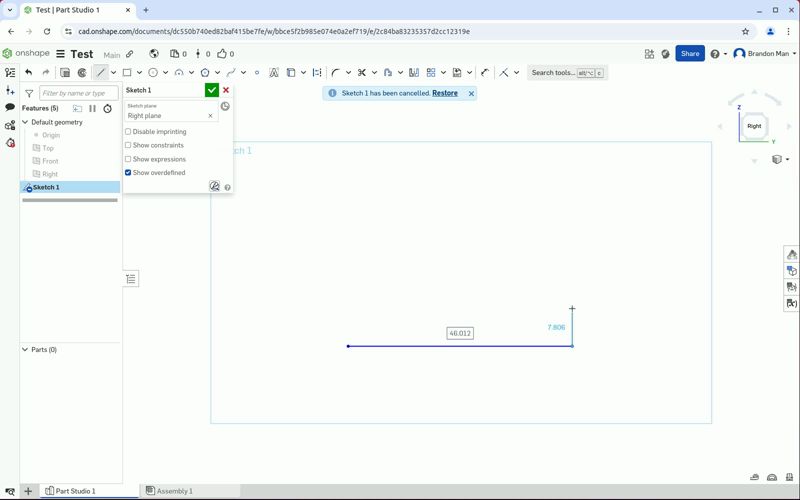
mouse_move(589, 308)
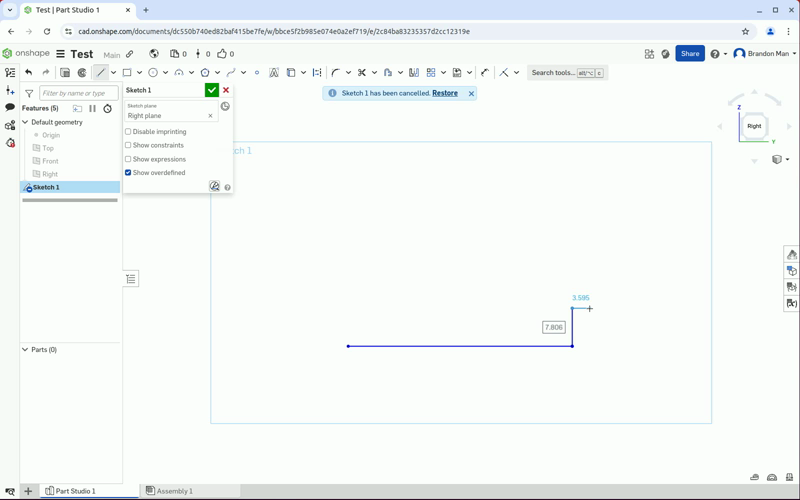
mouse_move(553, 308)
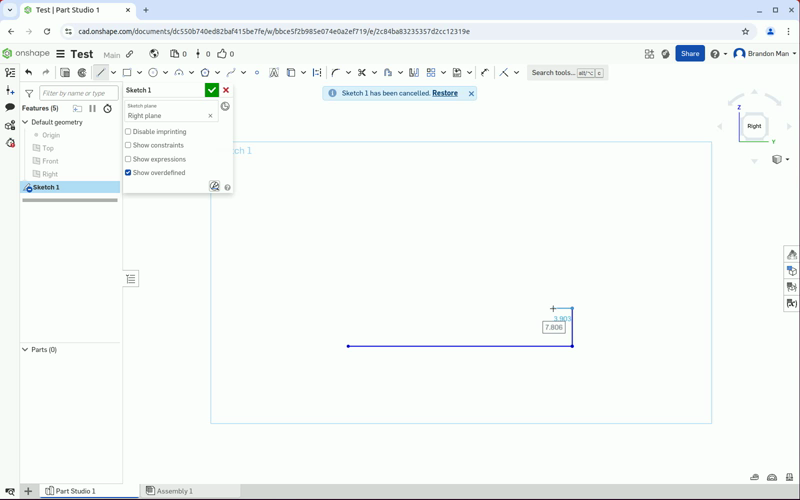
click(553, 308)
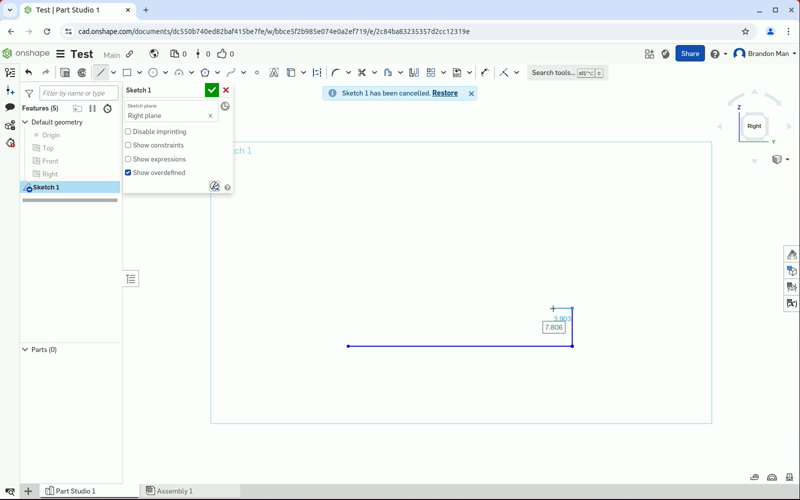
key_up(shift)
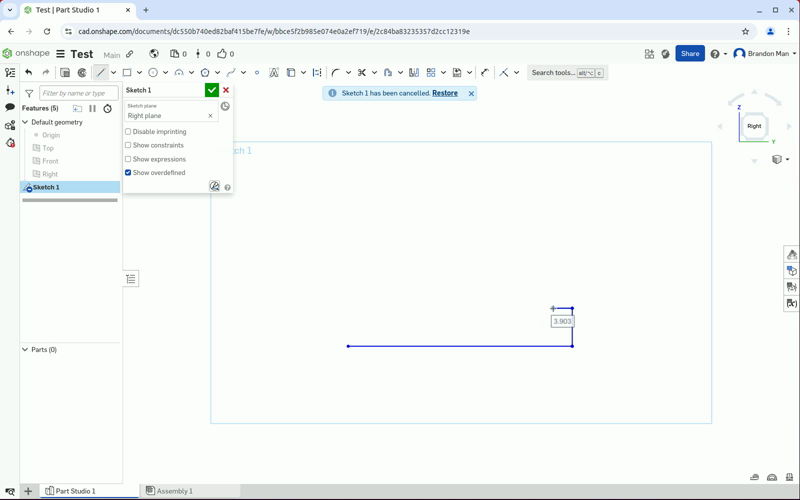
key_down(shift)
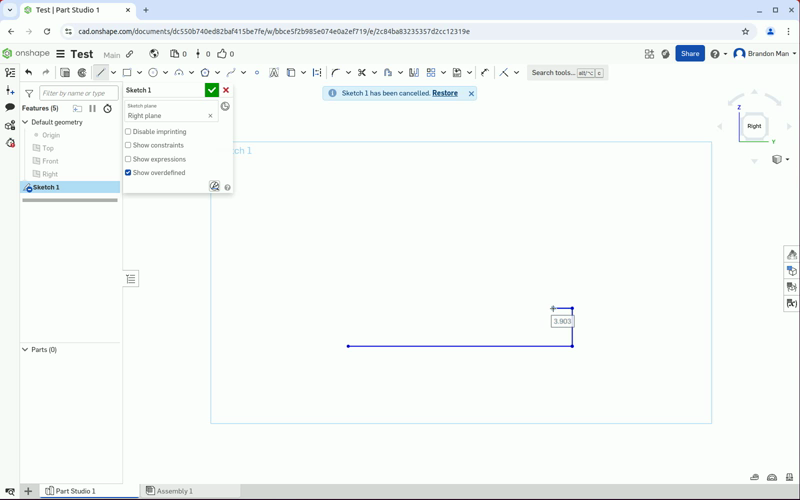
mouse_move(367, 308)
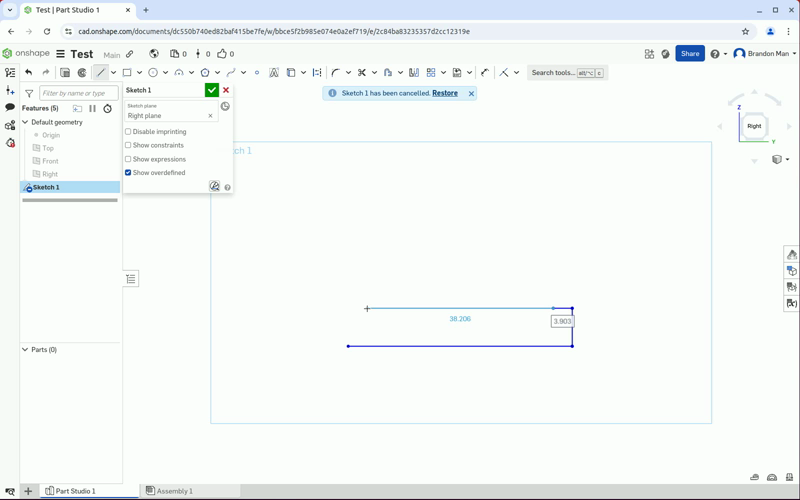
click(367, 308)
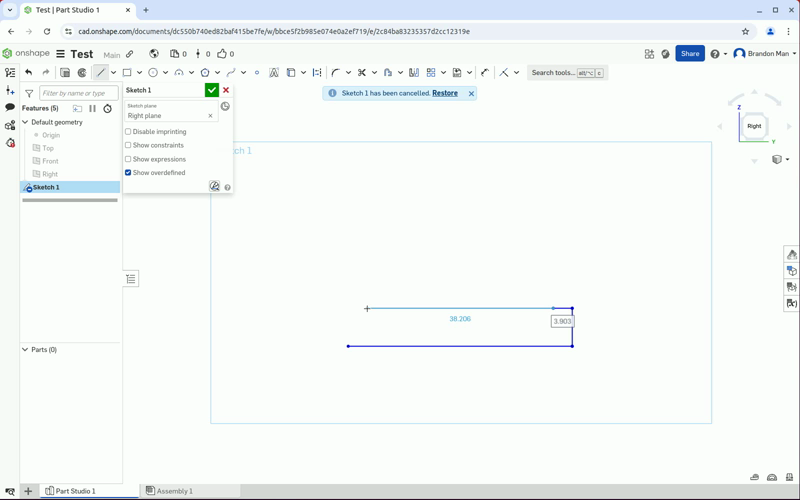
key_up(shift)
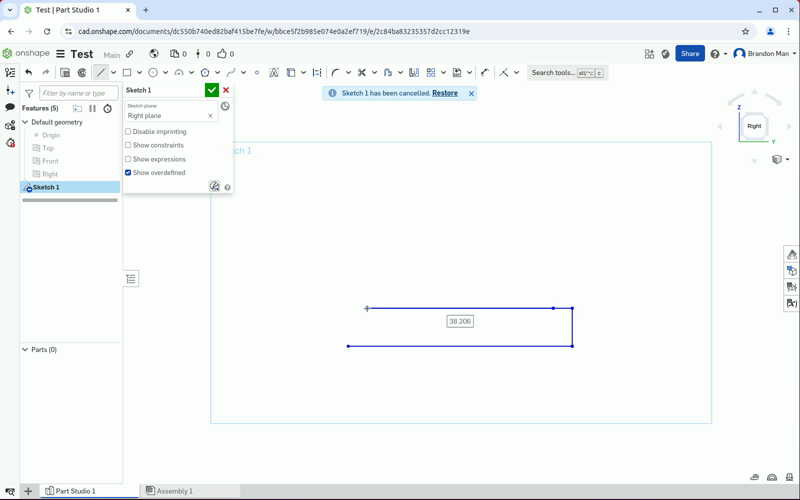
key_down(shift)
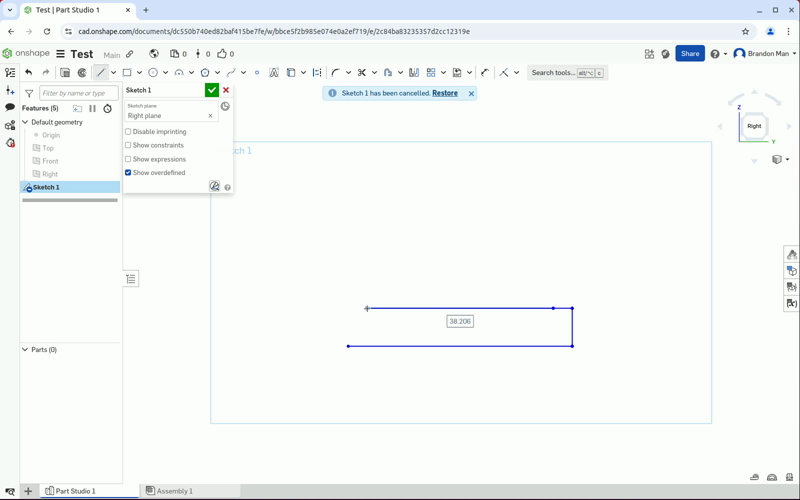
mouse_move(397, 308)
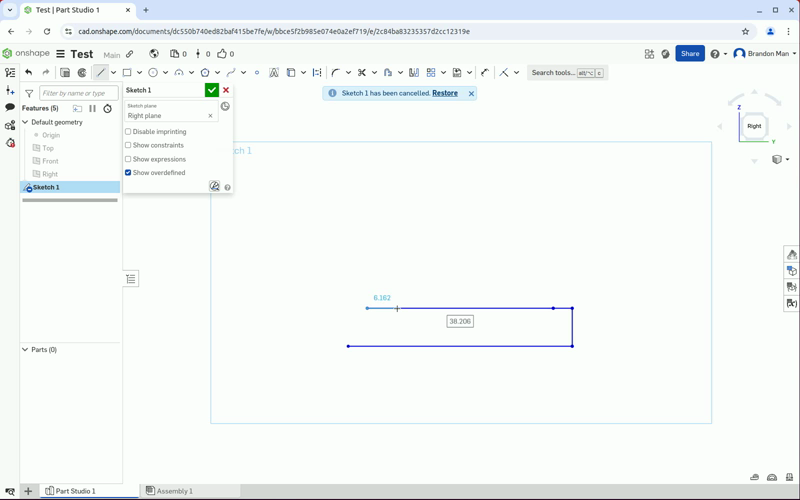
mouse_move(348, 308)
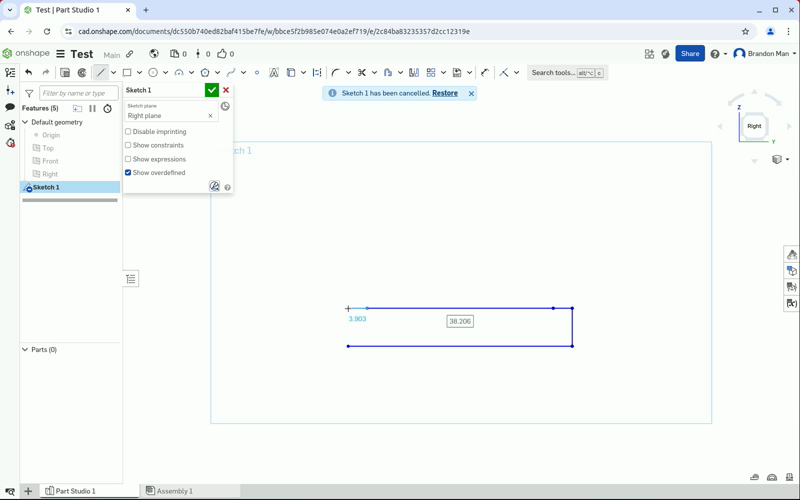
click(348, 308)
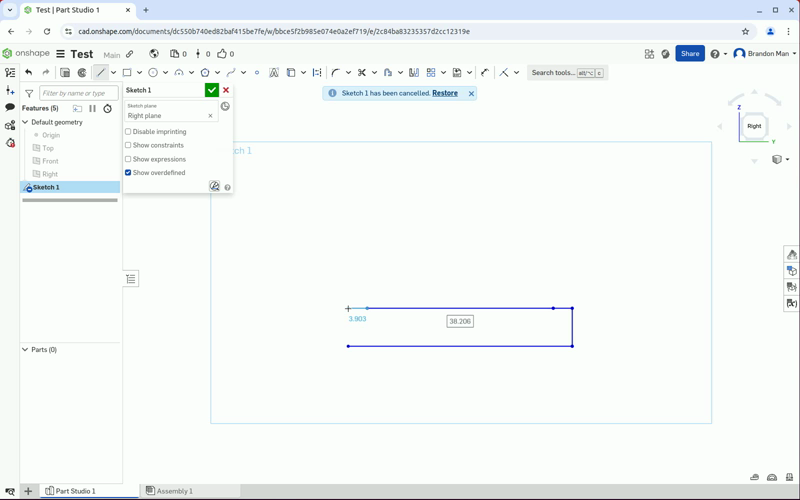
key_up(shift)
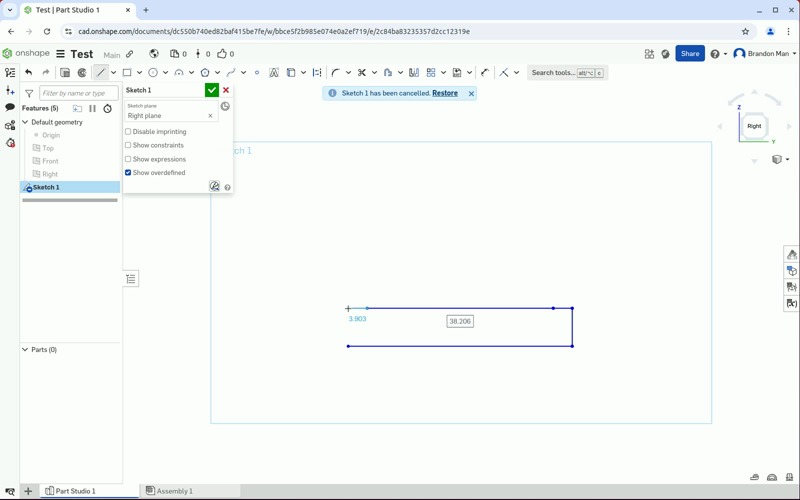
mouse_move(378, 308)
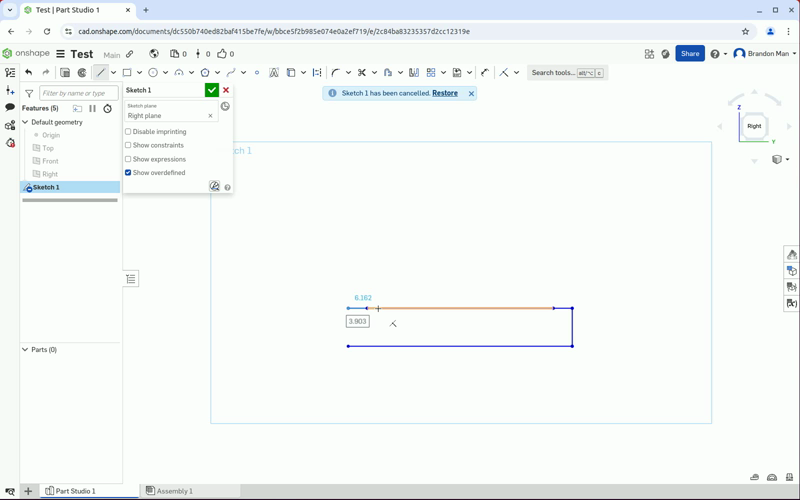
key_down(shift)
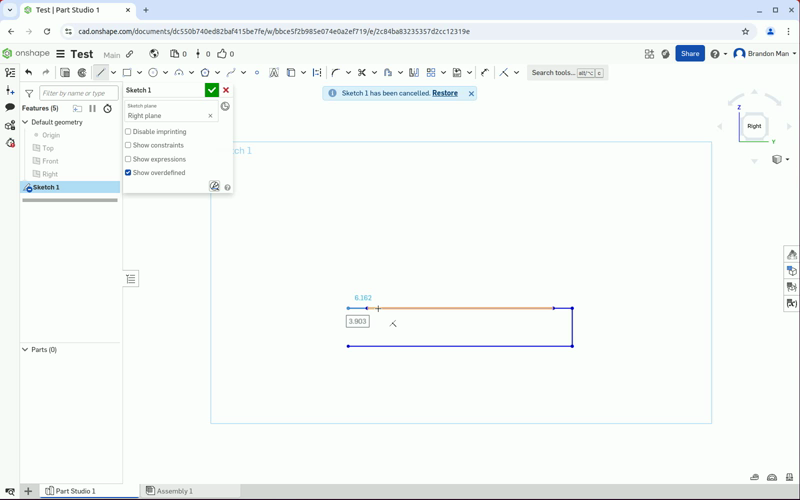
mouse_move(348, 346)
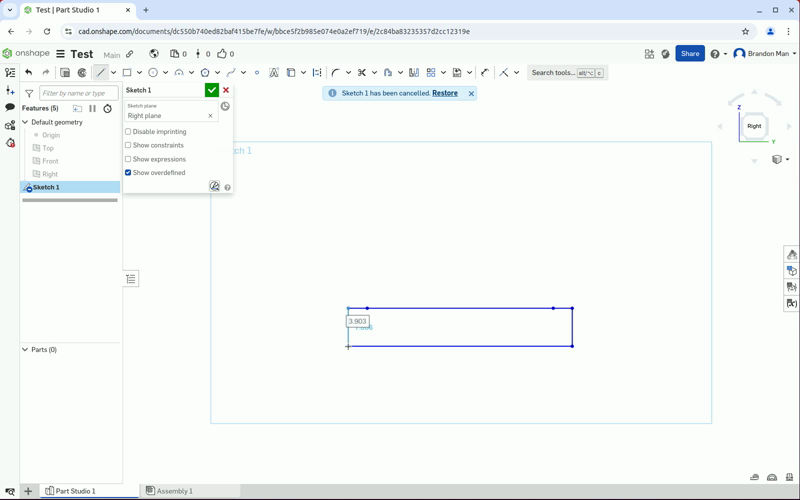
key_up(shift)
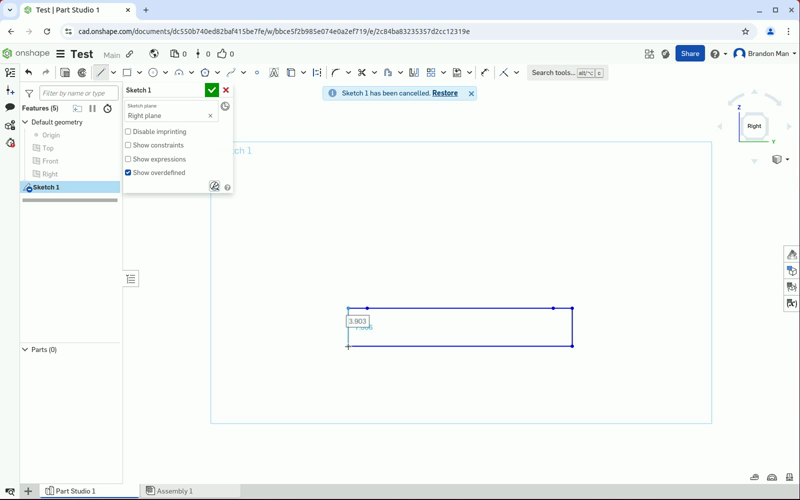
click(348, 346)
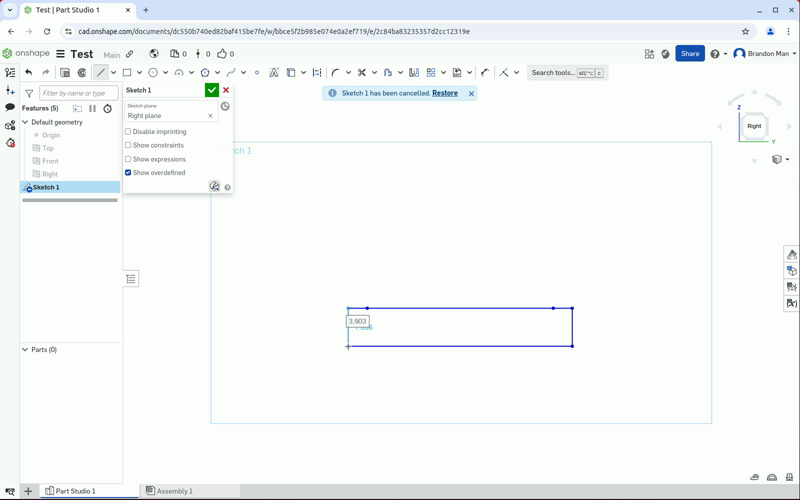
key(esc)
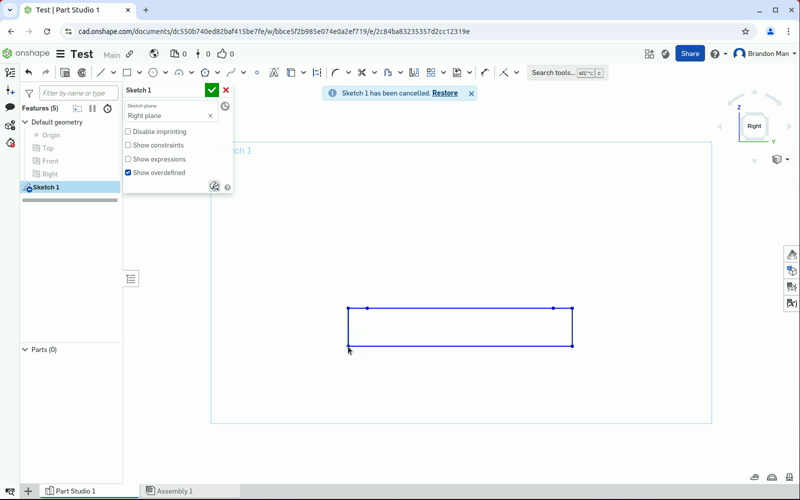
mouse_move(532, 329)
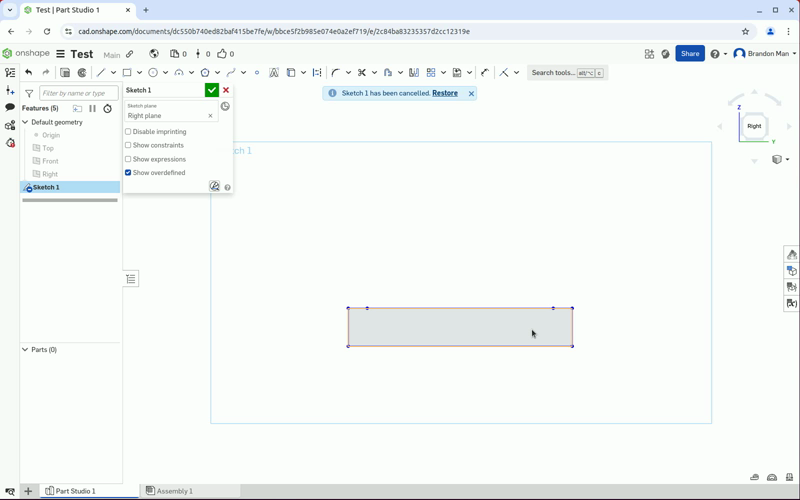
click(532, 329)
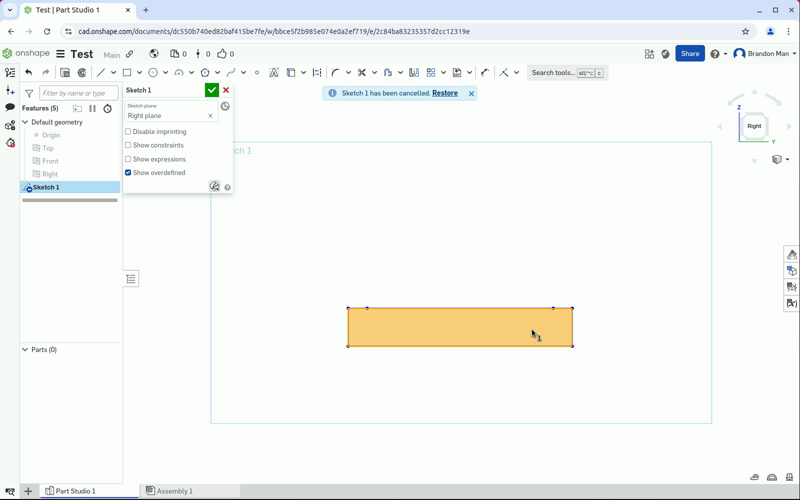
mouse_move(73, 352)
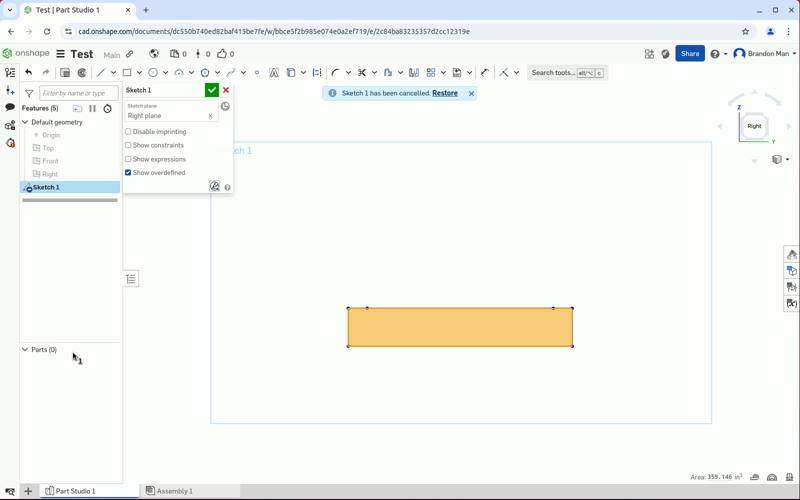
key(shift+y)
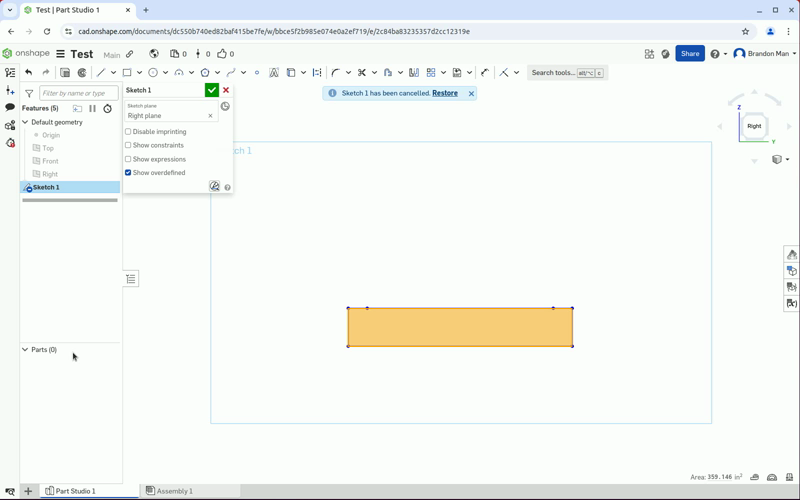
key(shift+e)
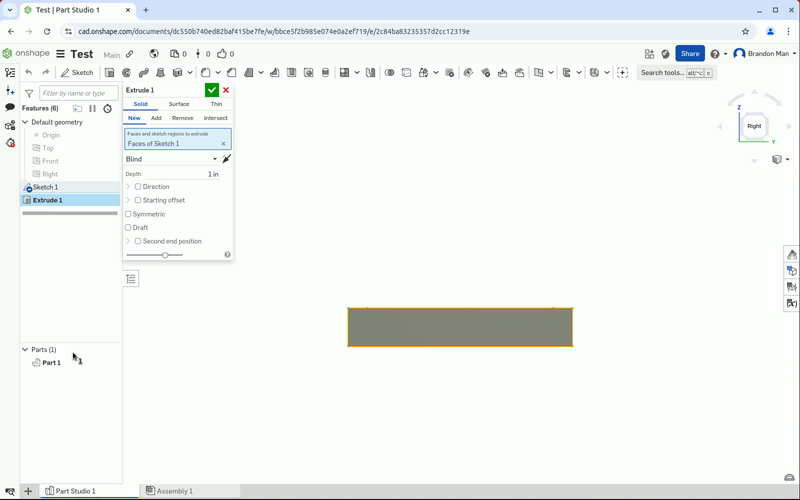
mouse_move(143, 106)
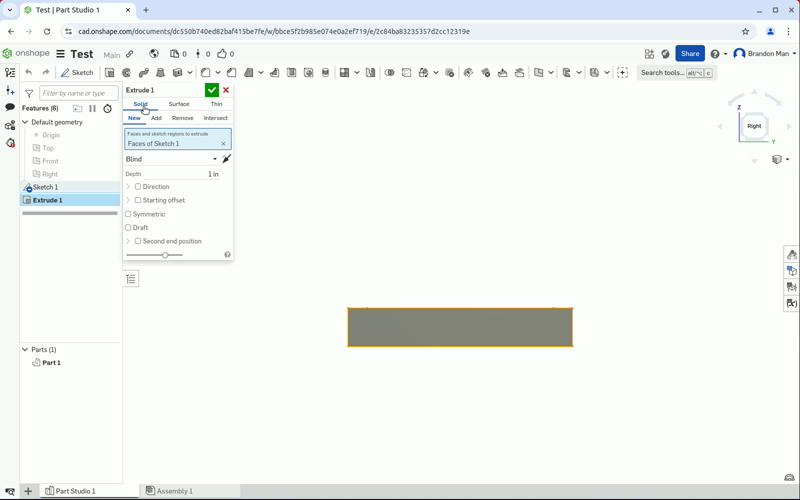
click(143, 106)
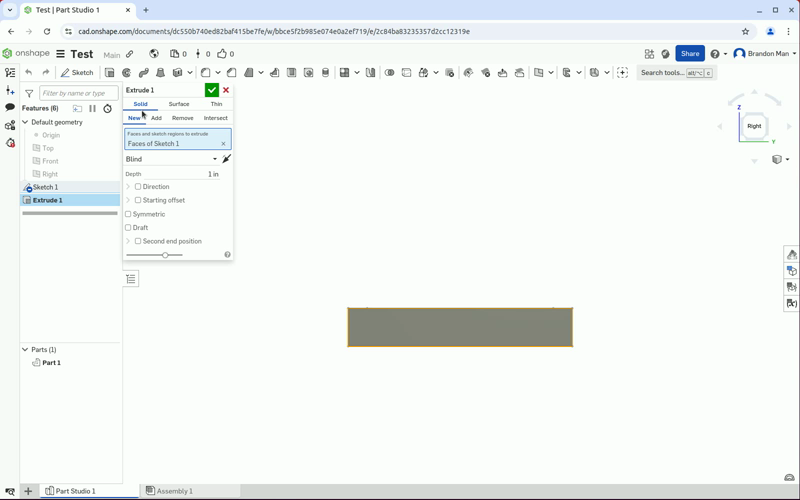
mouse_move(137, 120)
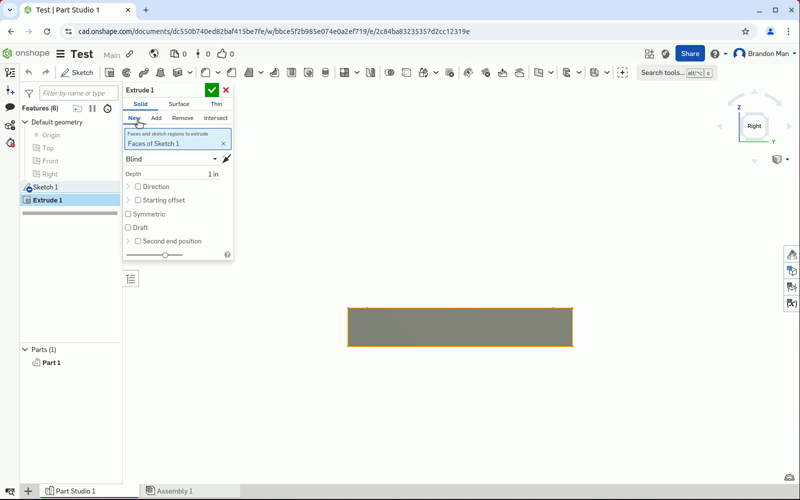
click(137, 120)
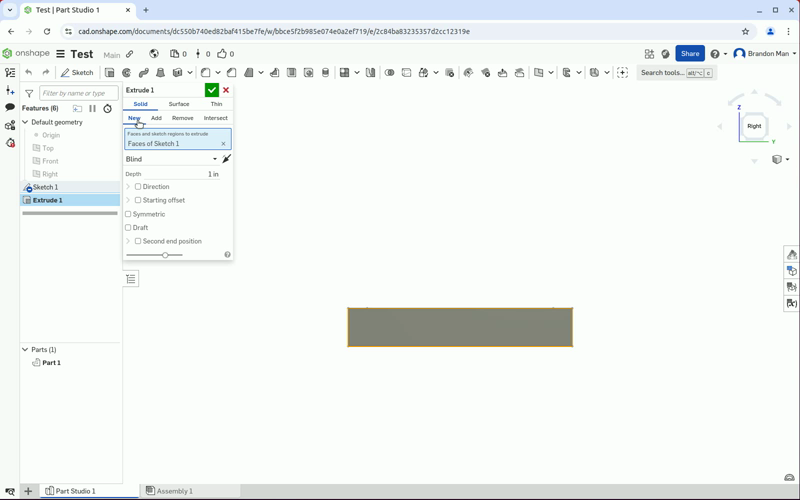
key(tab, 4)
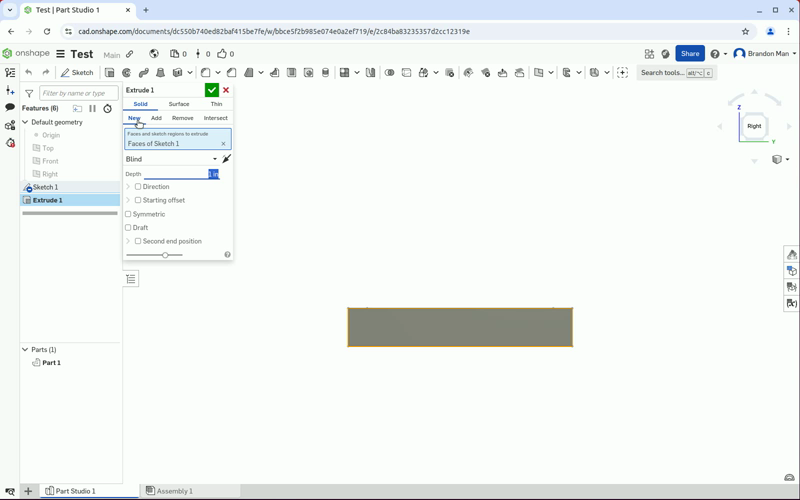
text(7.703)
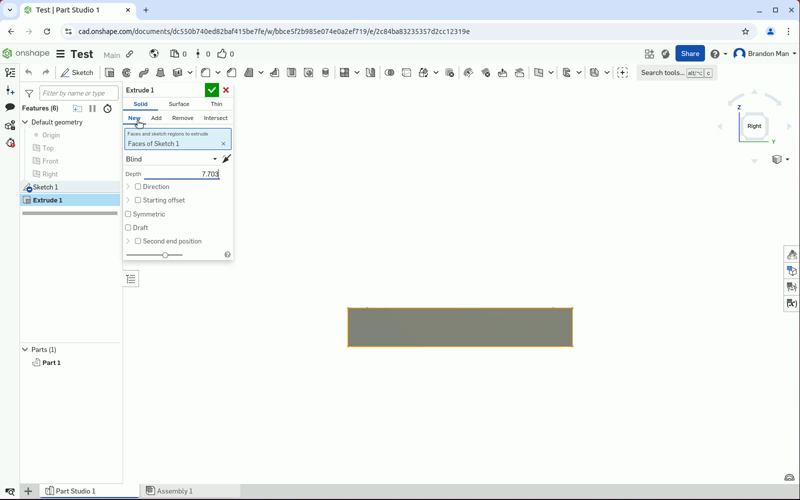
key(enter)
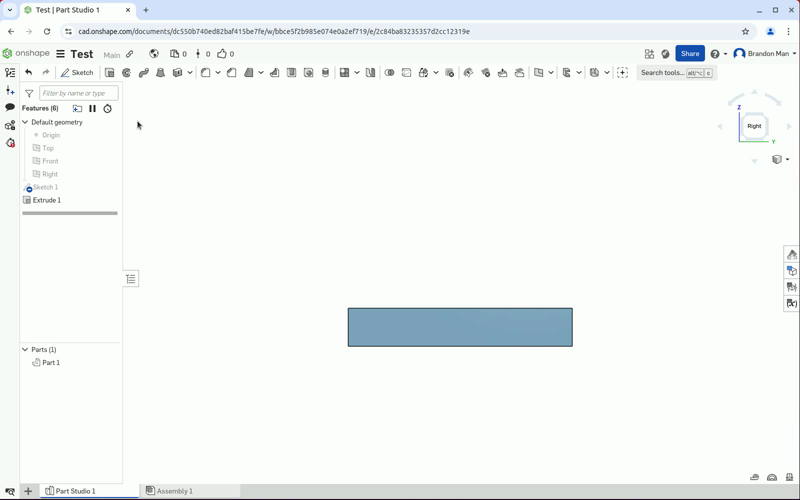
key(shift+h)
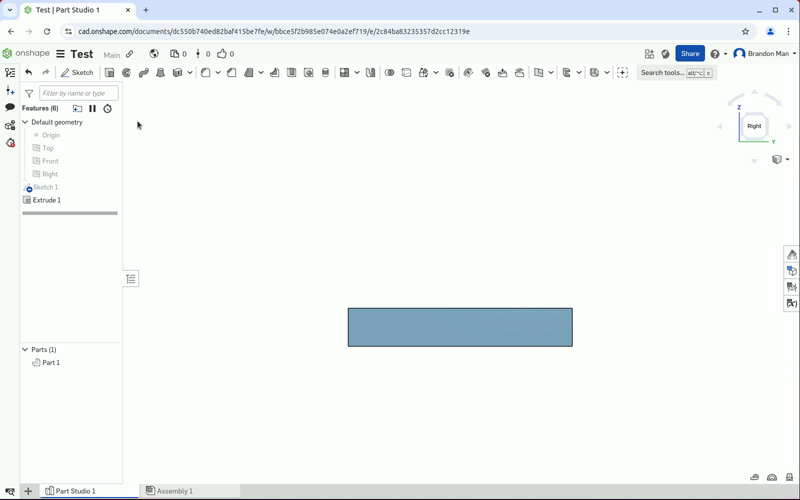
key(shift+h)
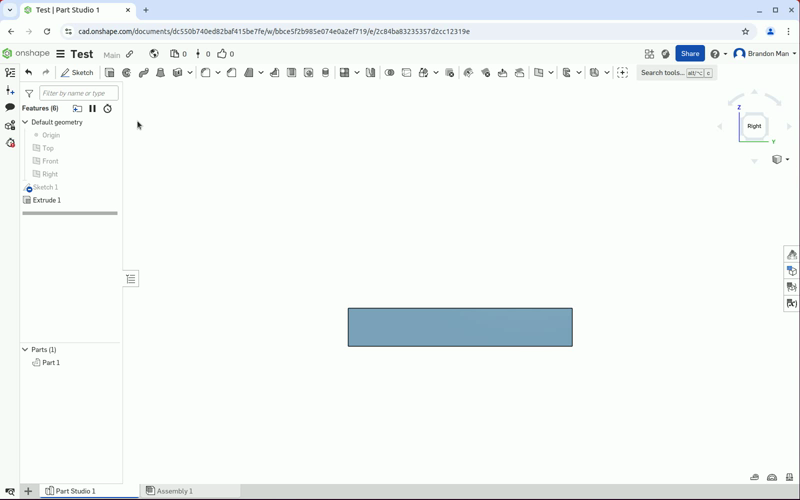
mouse_move(73, 189)
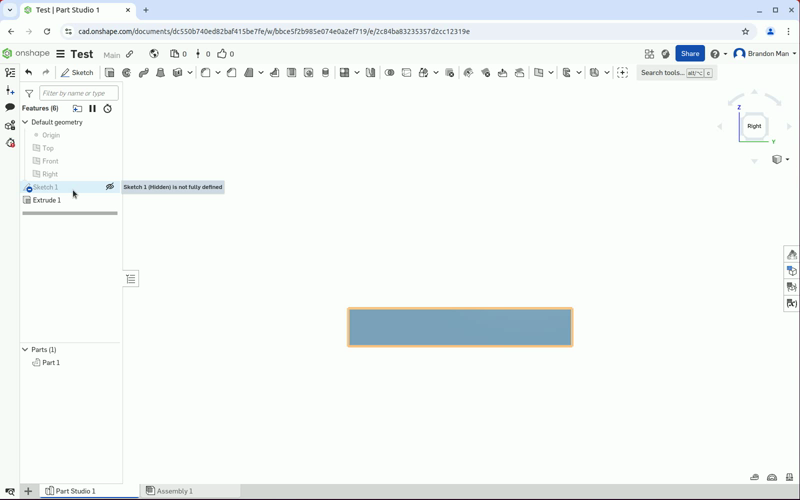
click(73, 189)
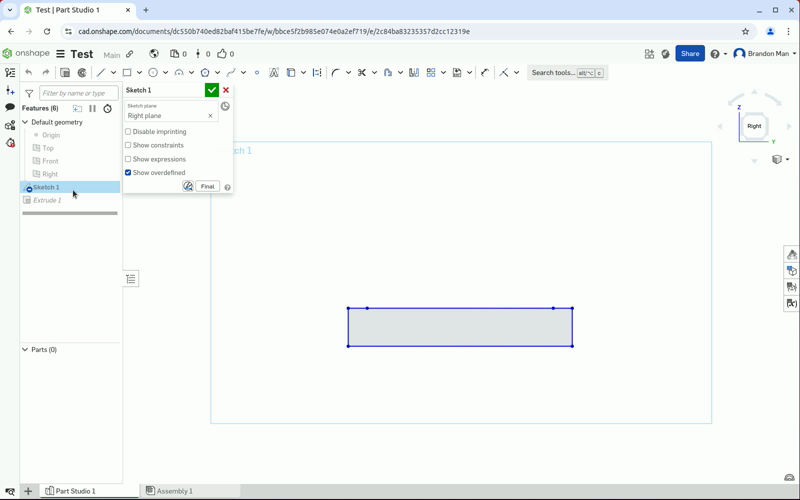
mouse_move(229, 92)
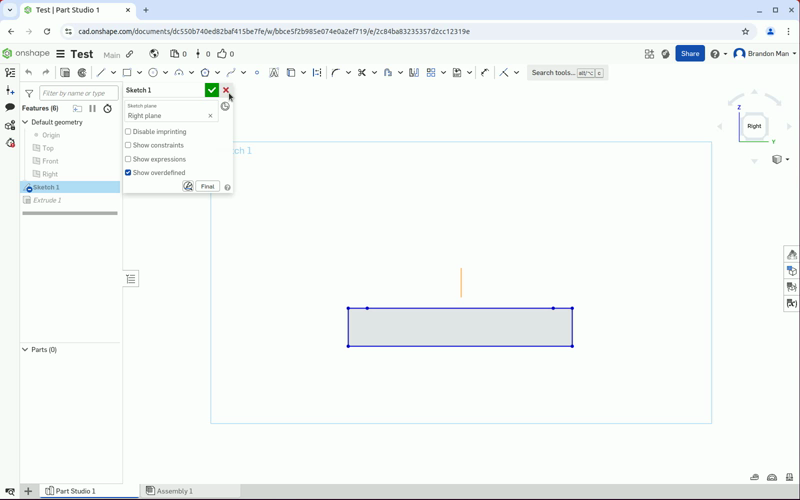
click(229, 92)
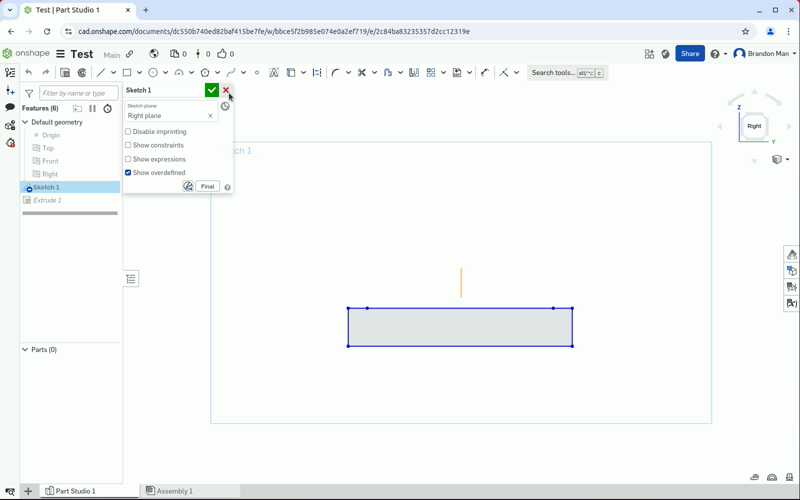
key(shift+s)
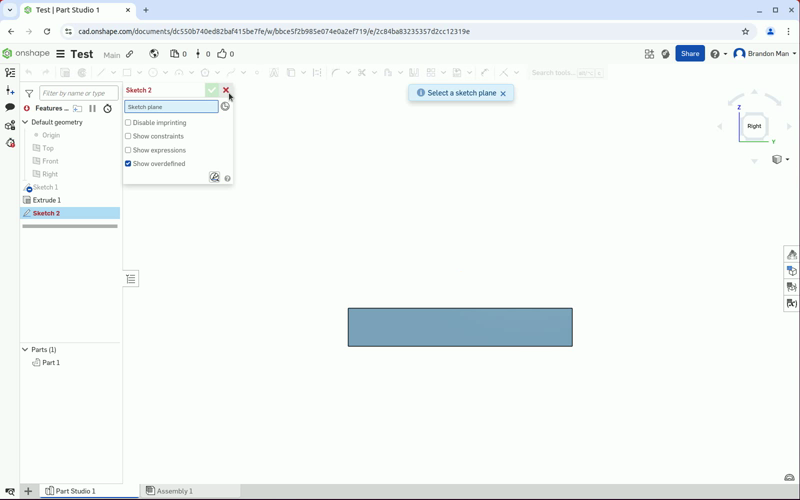
mouse_move(73, 176)
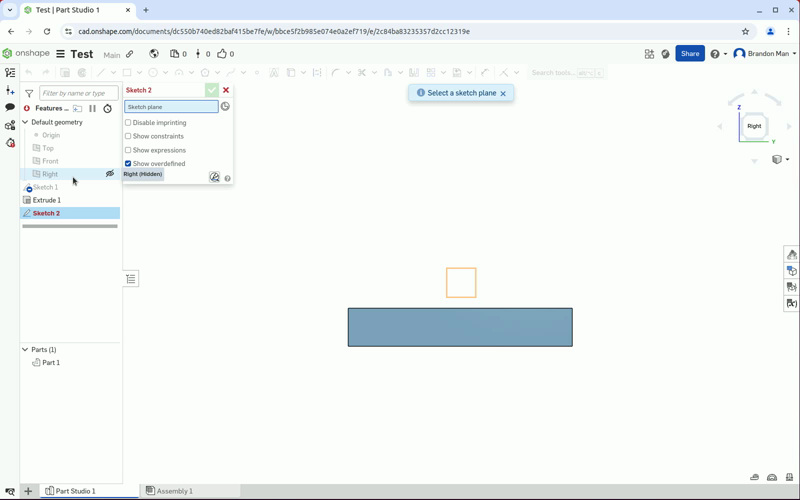
click(73, 176)
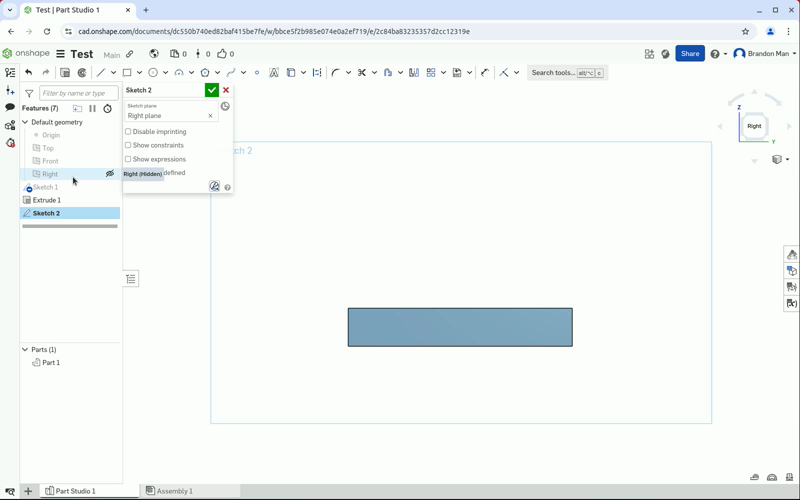
mouse_move(73, 352)
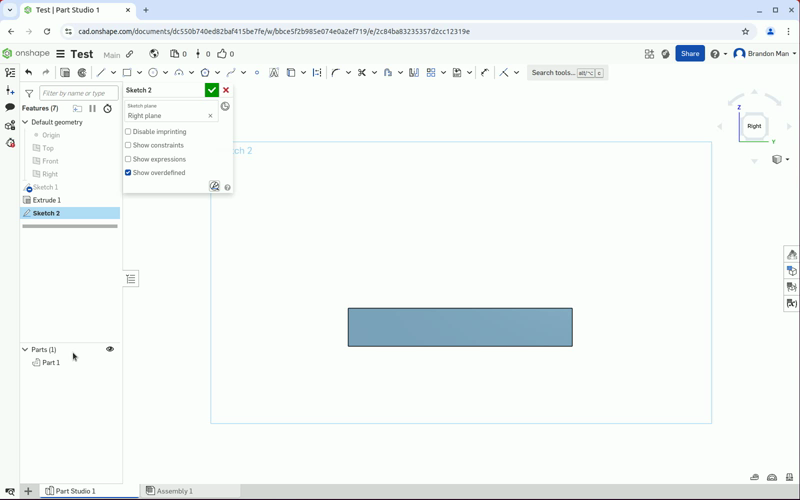
key(y)
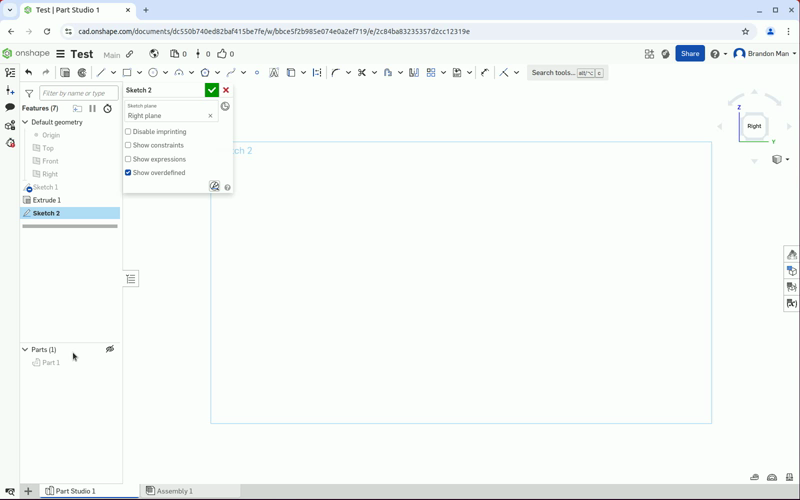
key(l)
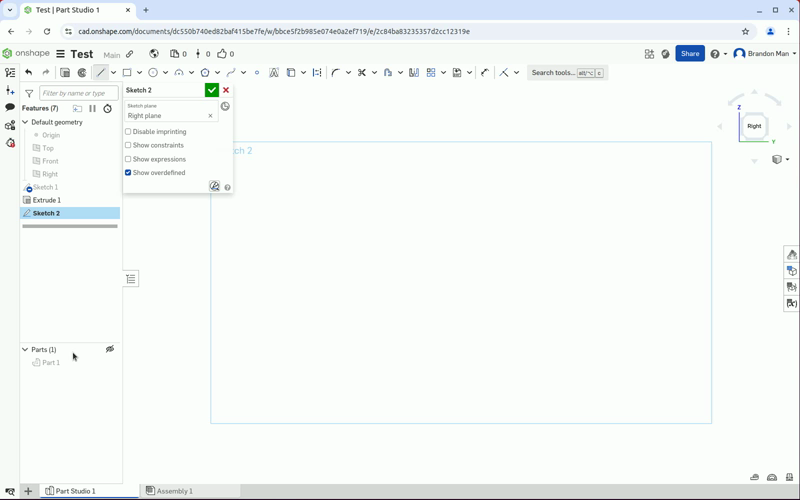
key_down(shift)
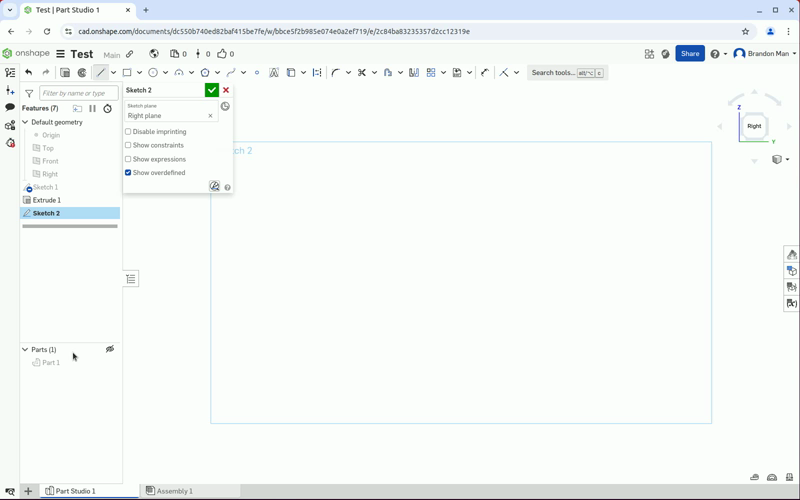
mouse_move(348, 308)
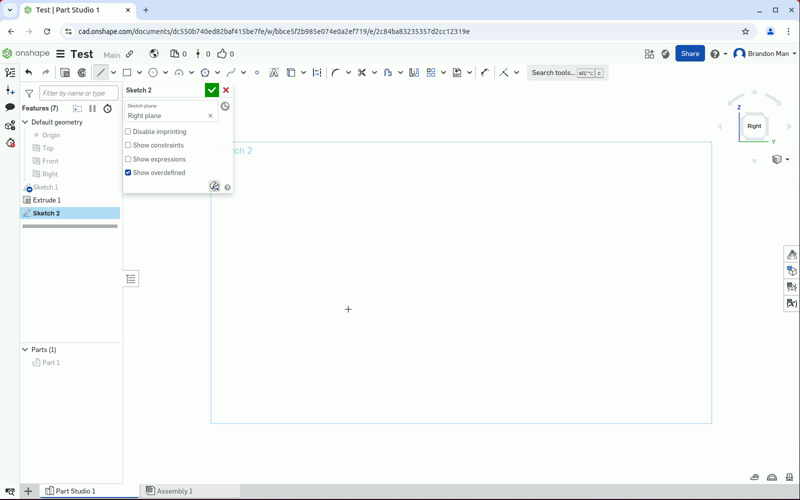
click(348, 308)
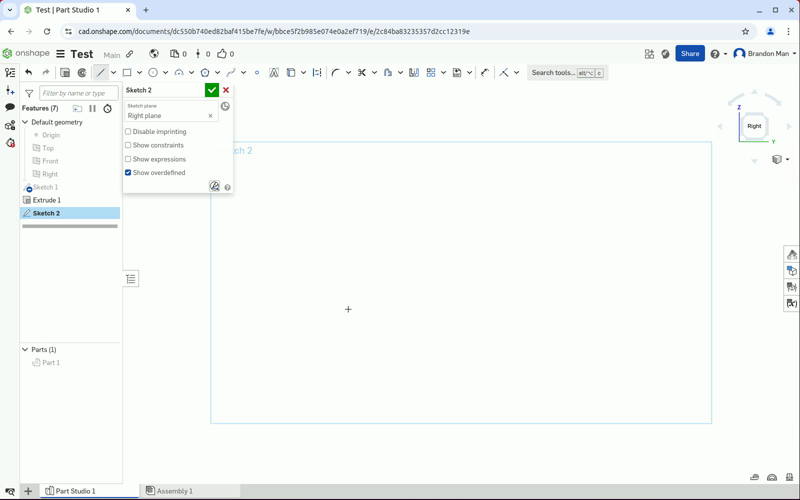
key_up(shift)
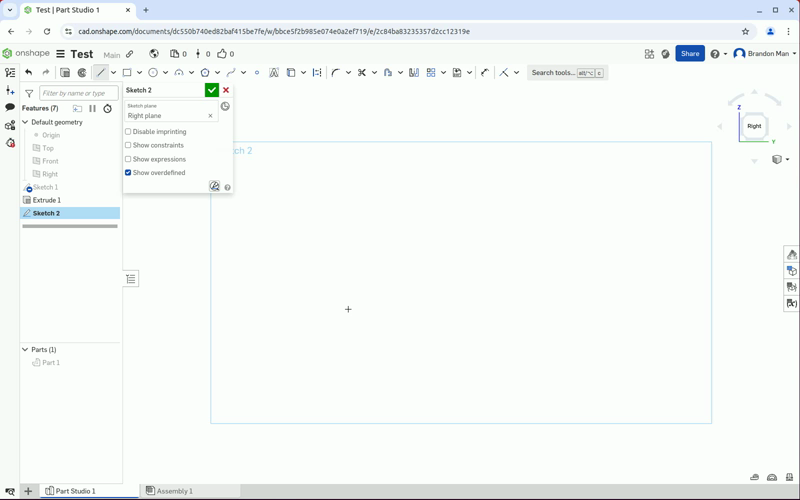
key_down(shift)
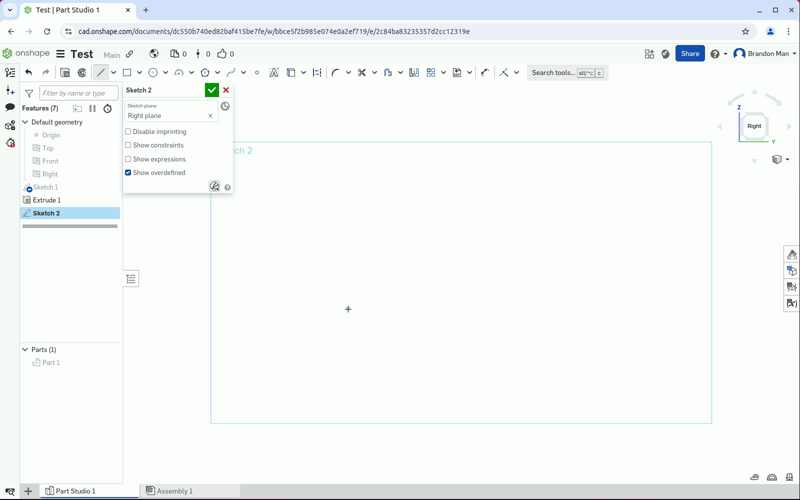
mouse_move(378, 308)
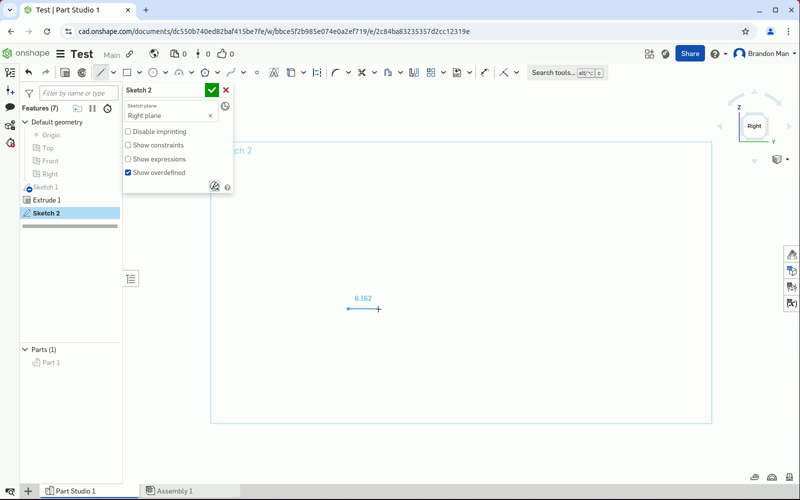
mouse_move(367, 308)
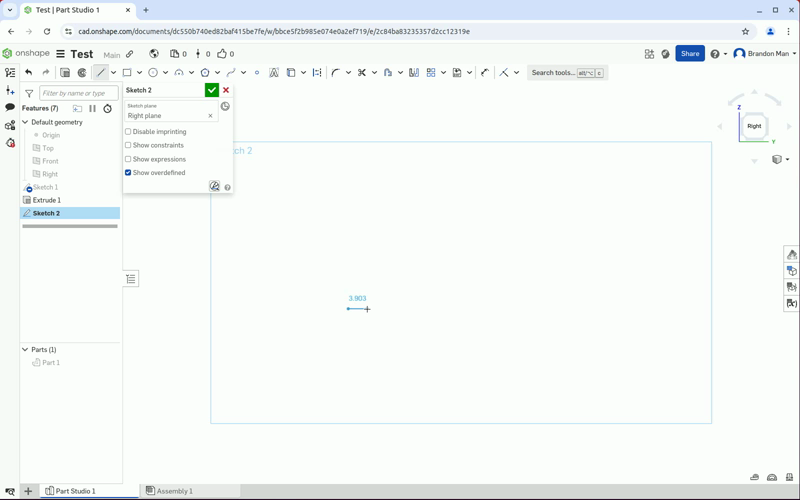
click(367, 308)
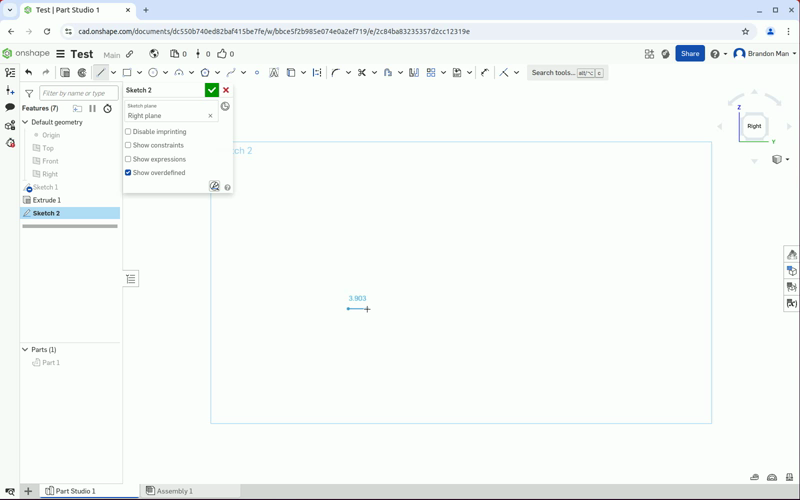
key_up(shift)
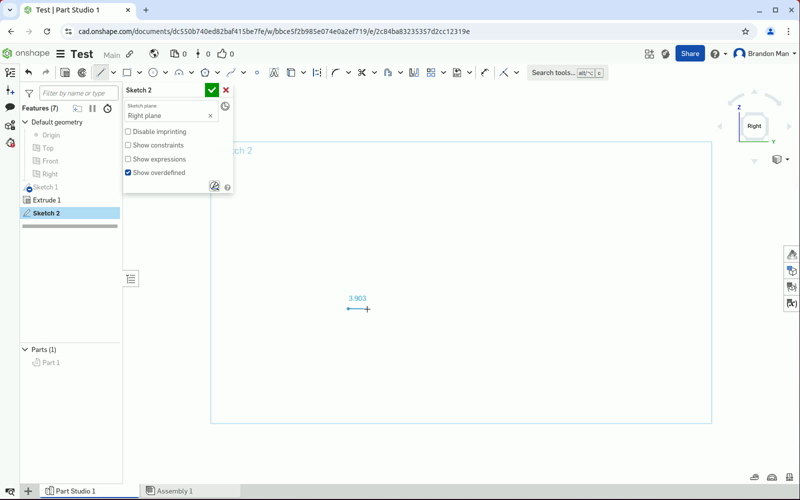
key_down(shift)
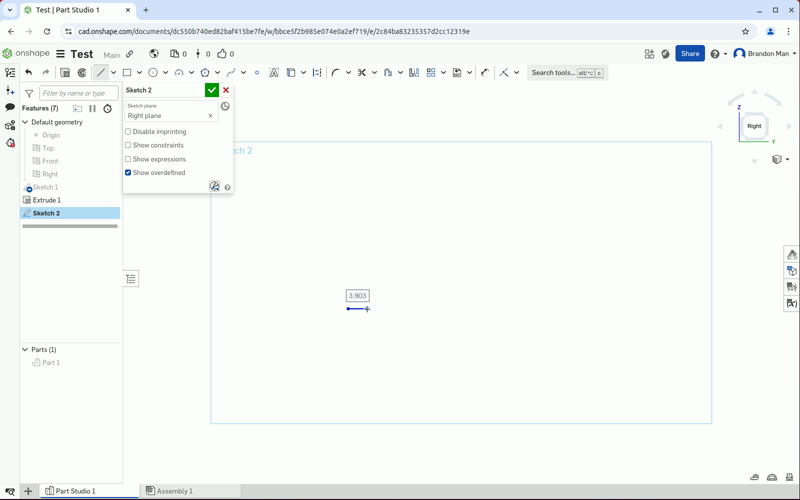
mouse_move(553, 308)
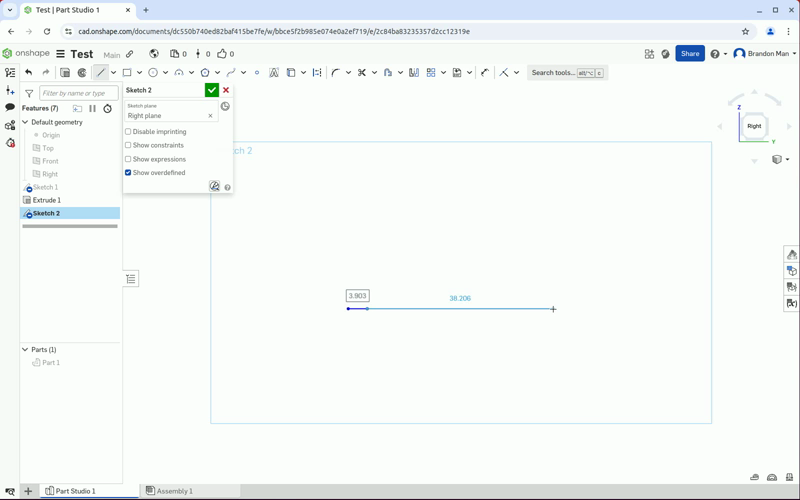
click(553, 308)
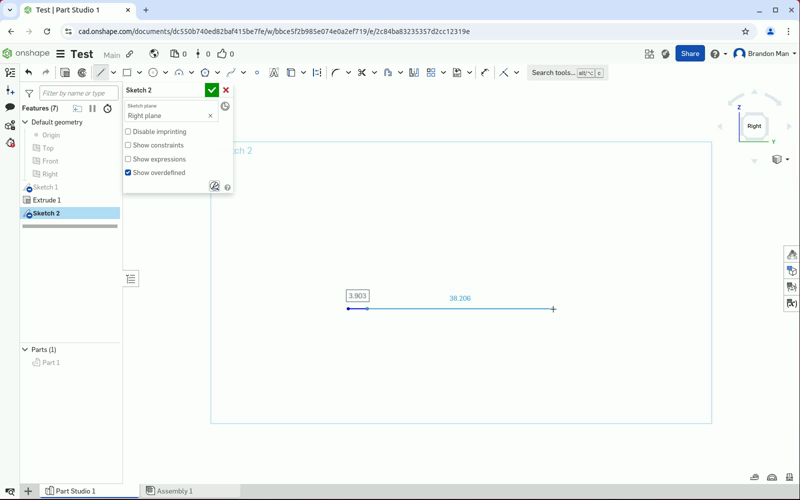
key_up(shift)
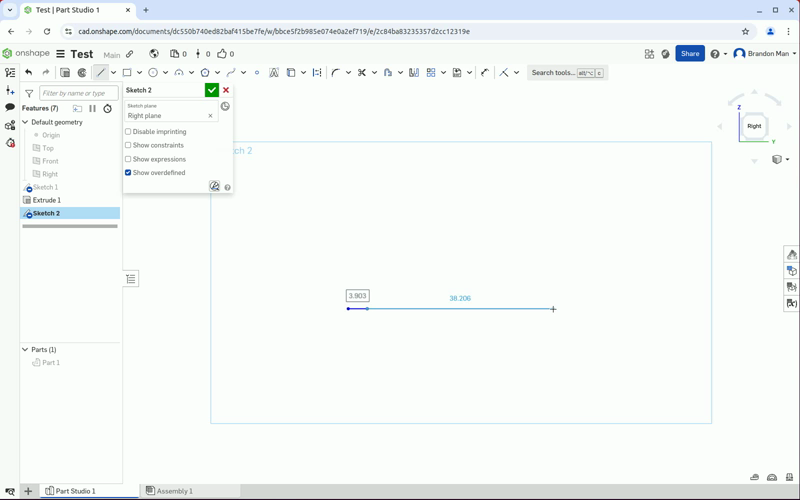
key_down(shift)
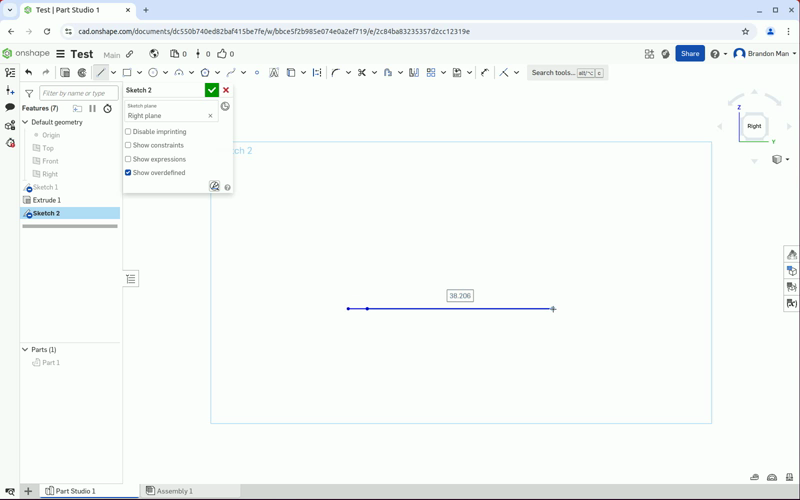
mouse_move(583, 308)
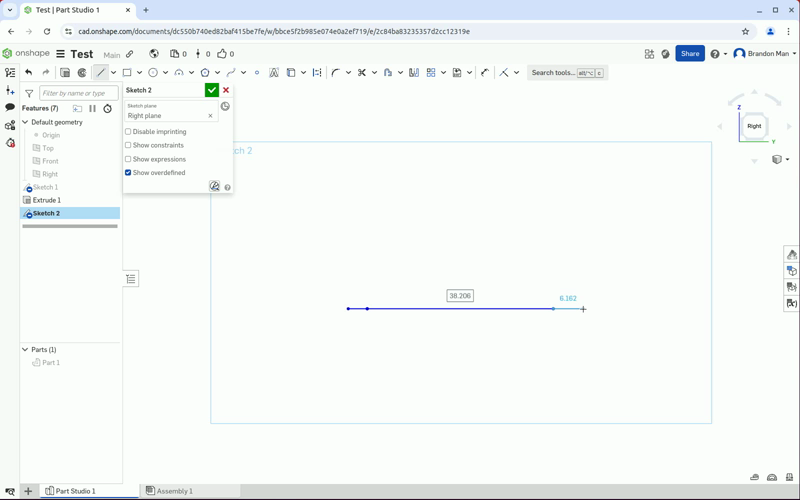
mouse_move(572, 308)
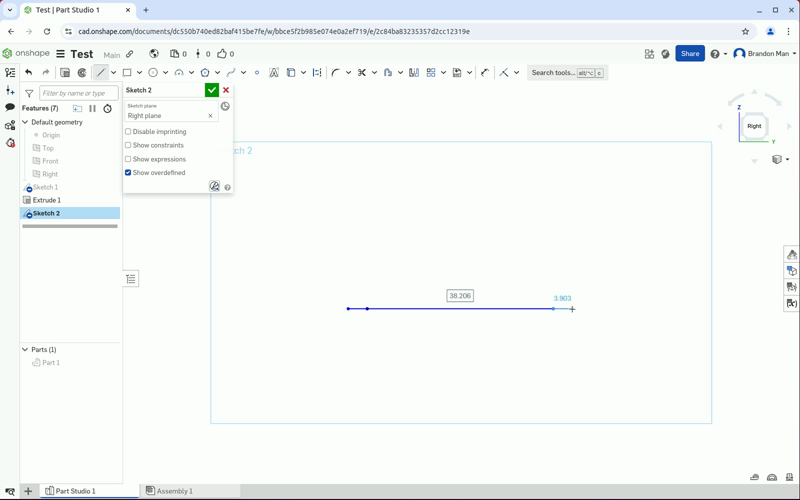
click(572, 308)
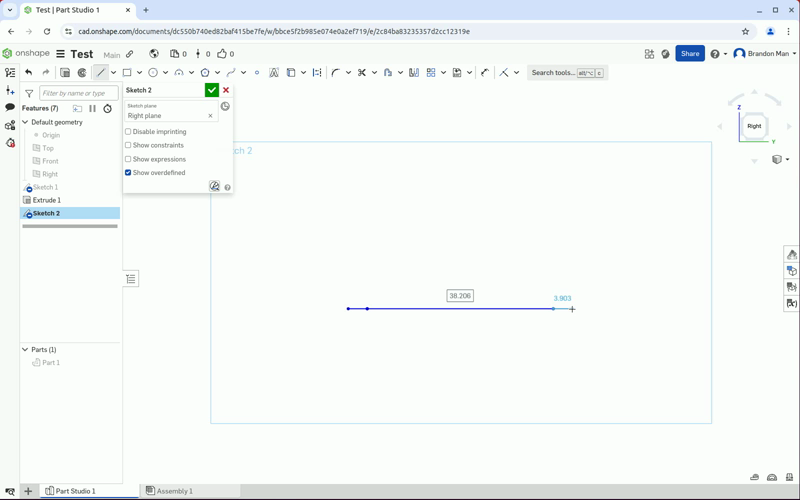
key_up(shift)
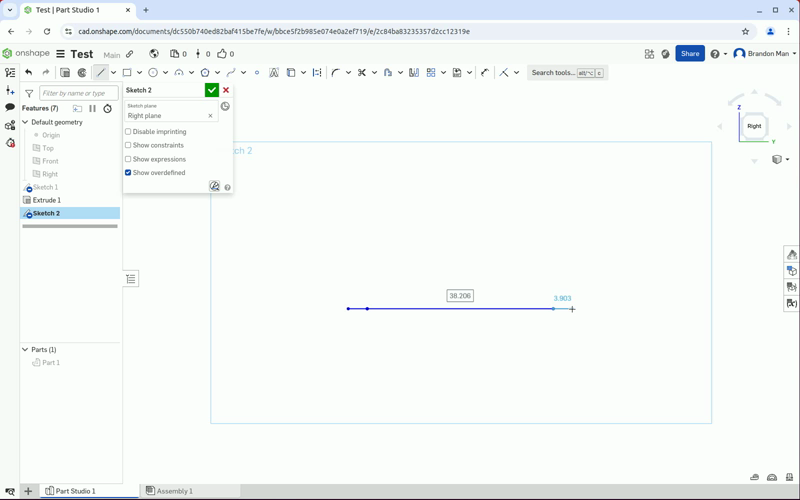
key_down(shift)
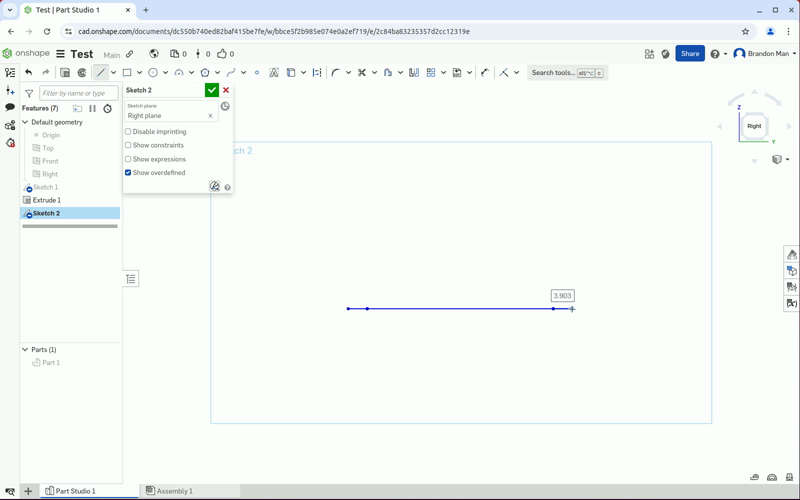
mouse_move(553, 233)
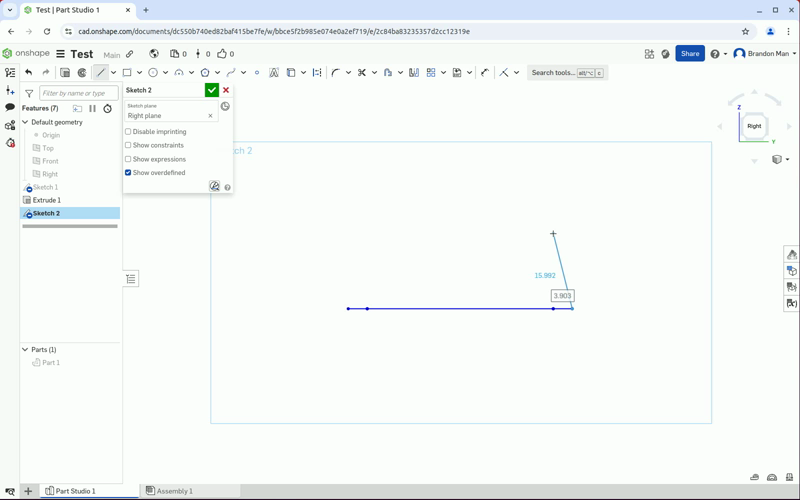
click(553, 233)
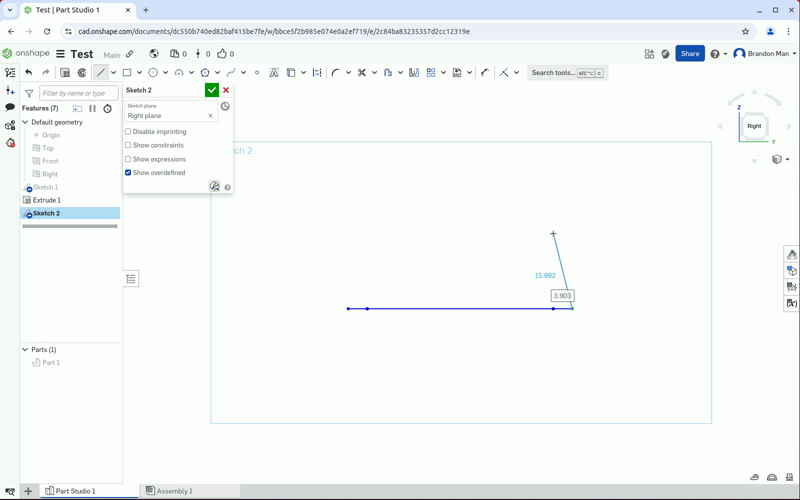
key_up(shift)
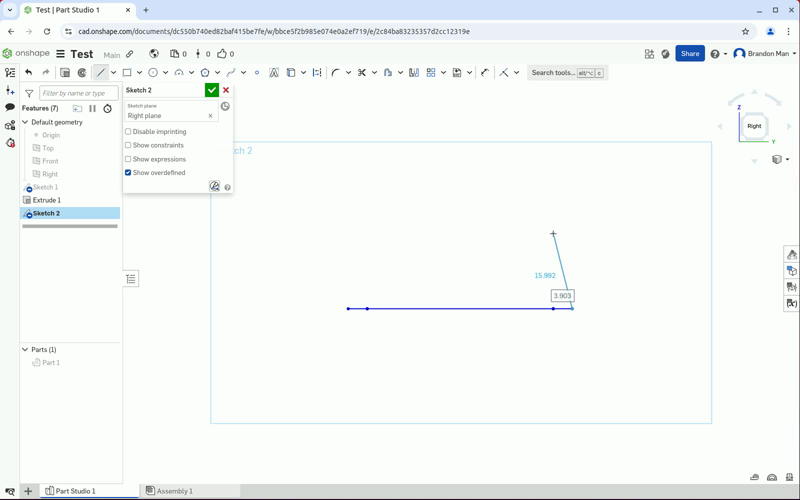
key_down(shift)
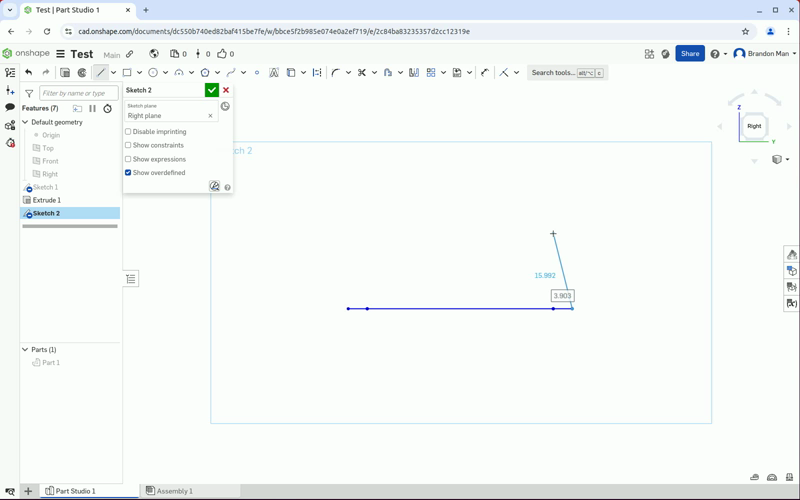
mouse_move(583, 233)
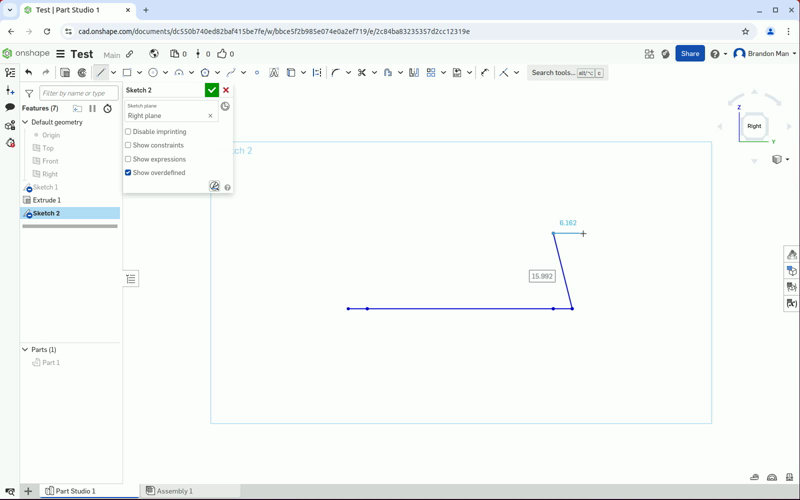
mouse_move(553, 195)
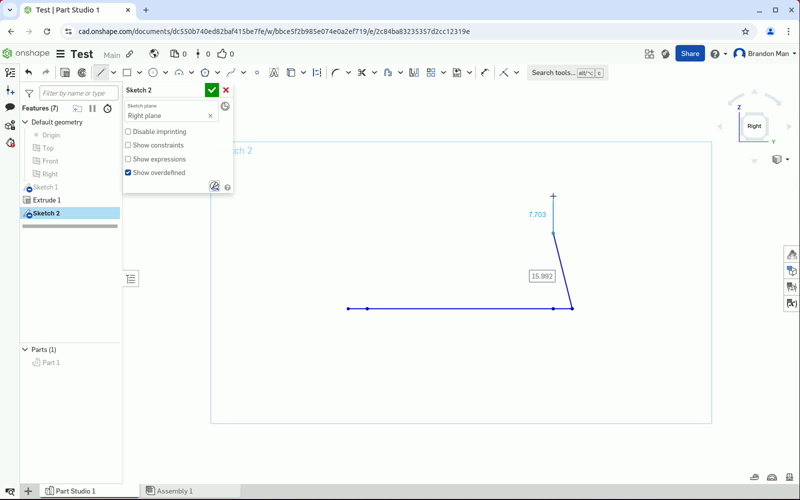
click(553, 195)
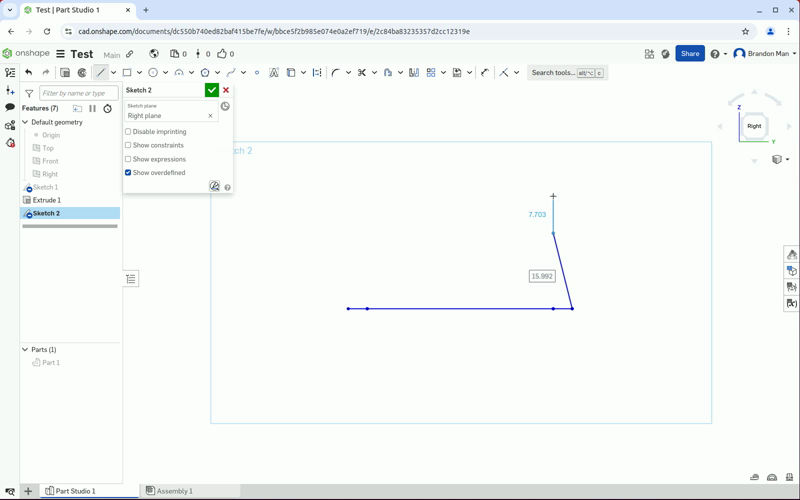
key_up(shift)
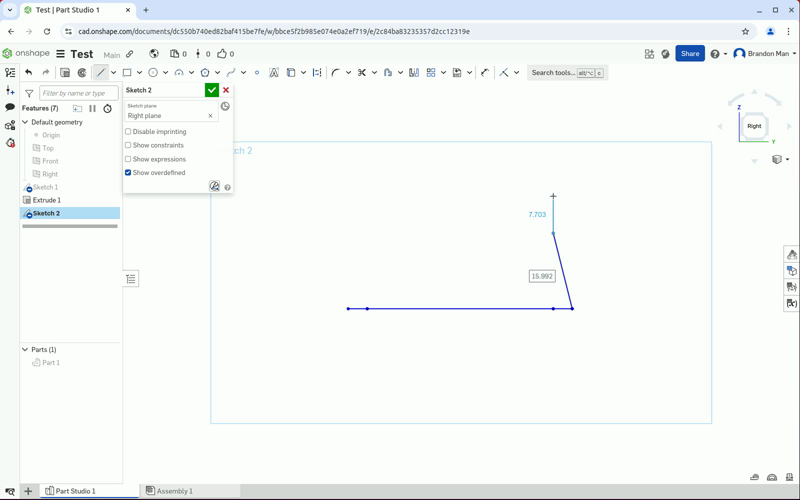
key_down(shift)
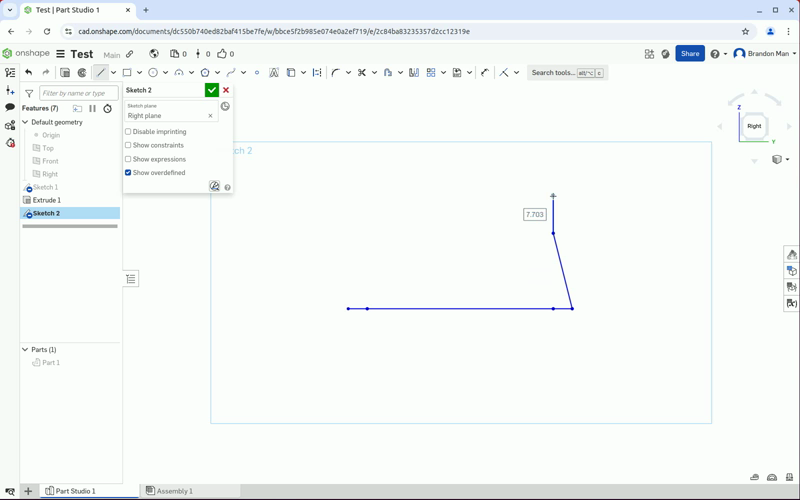
mouse_move(367, 195)
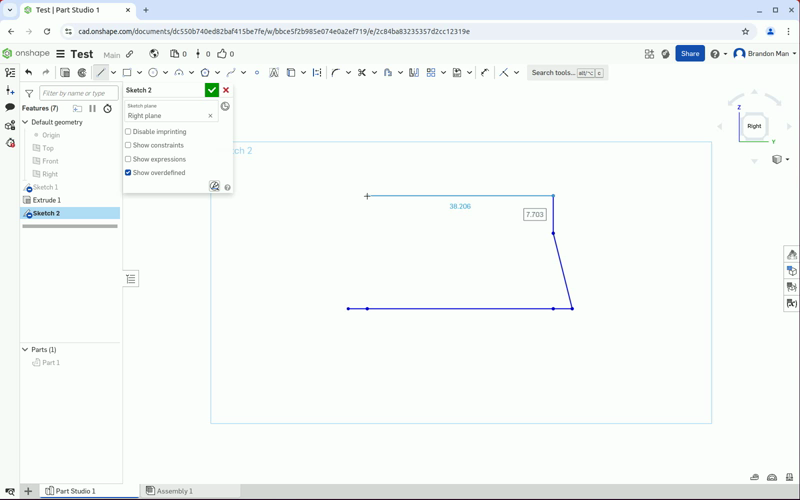
click(367, 195)
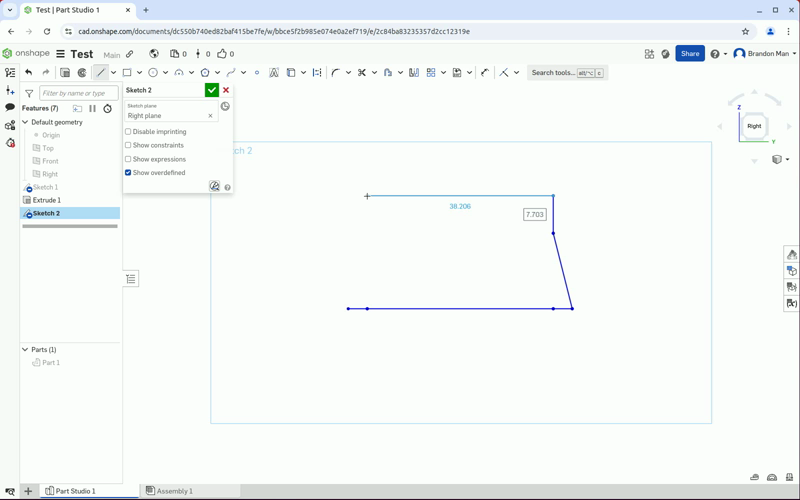
key_up(shift)
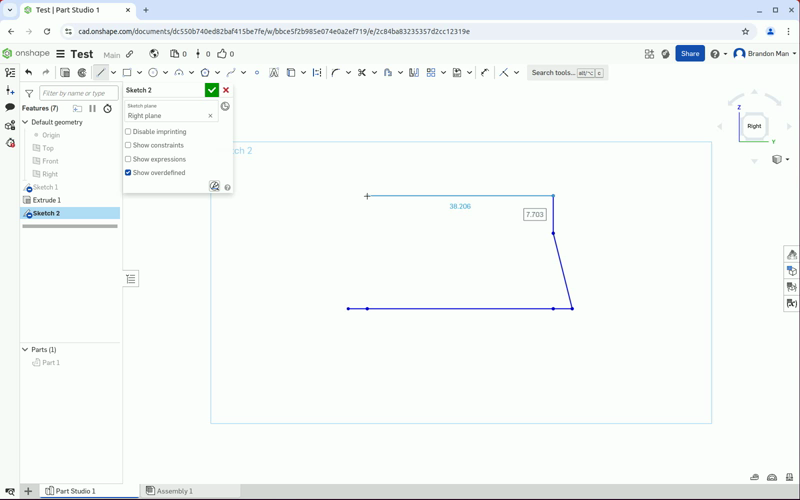
key_down(shift)
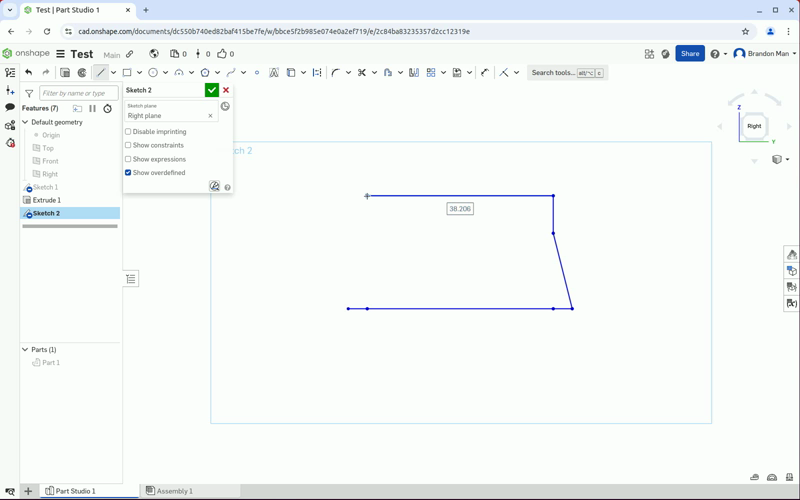
mouse_move(397, 195)
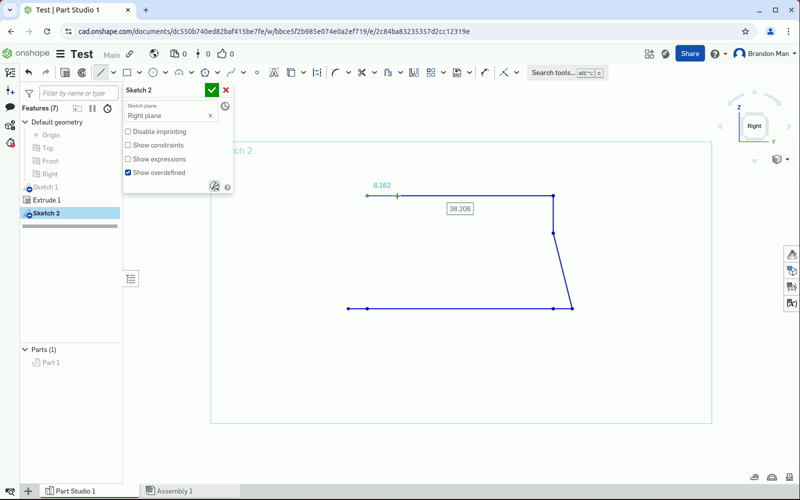
mouse_move(367, 235)
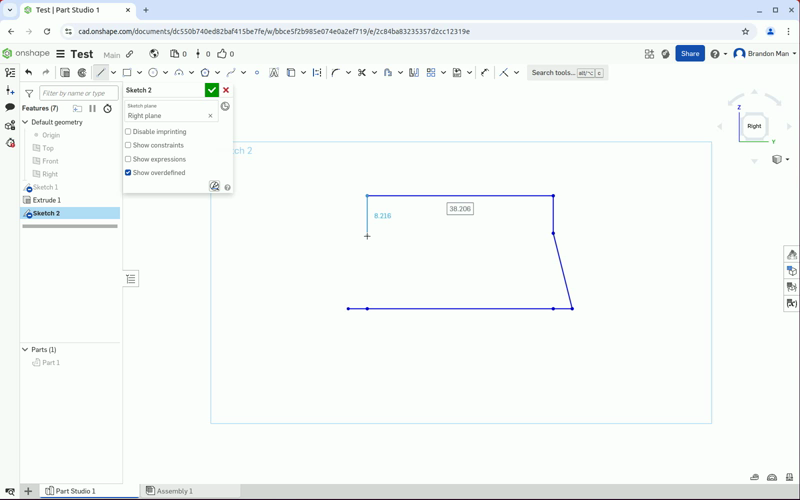
click(367, 235)
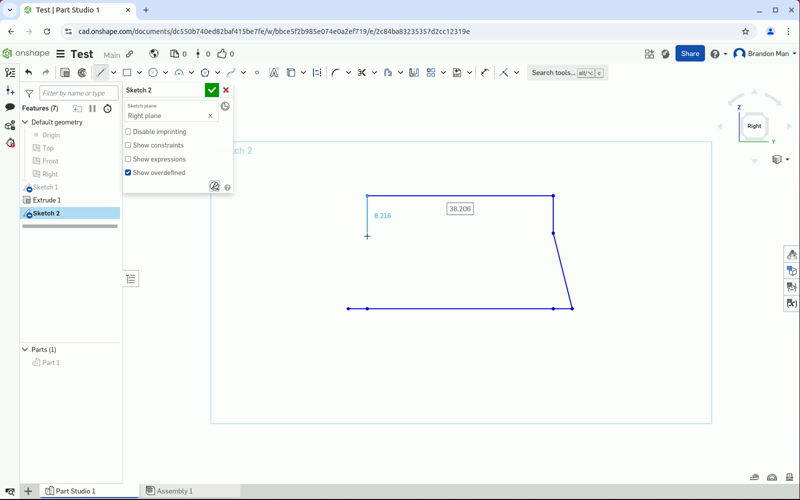
key_up(shift)
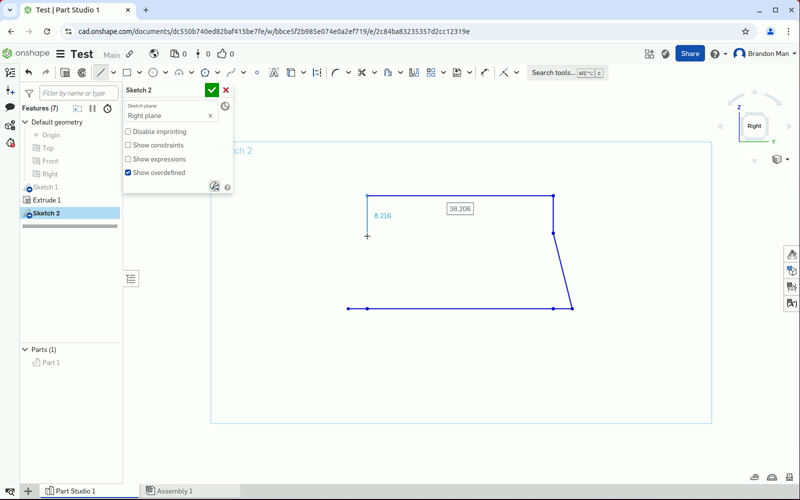
key_down(shift)
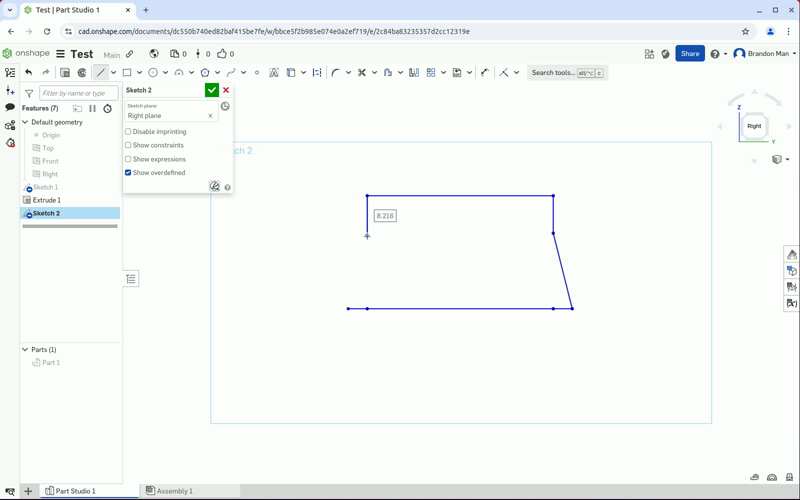
mouse_move(348, 308)
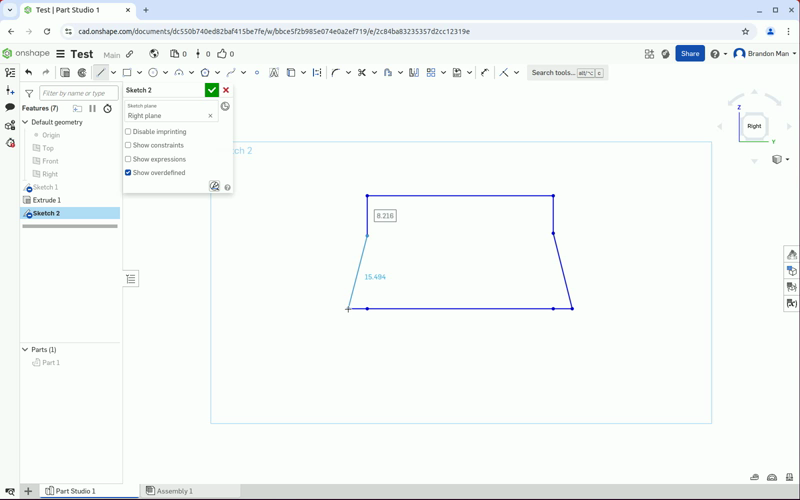
key_up(shift)
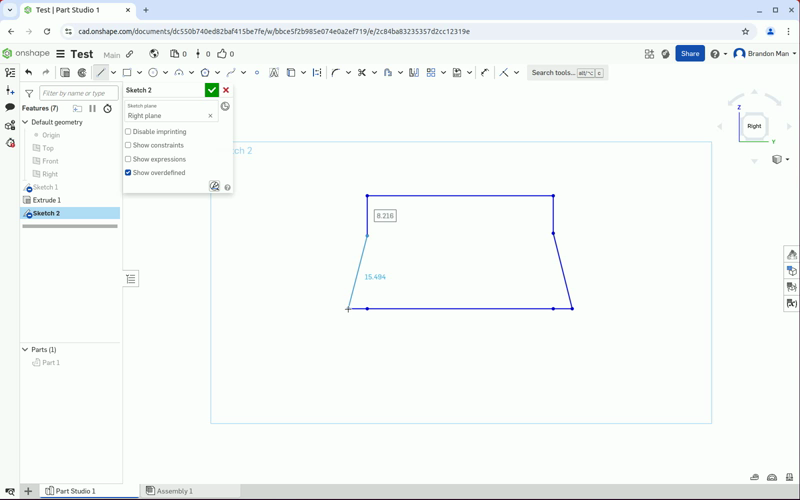
click(348, 308)
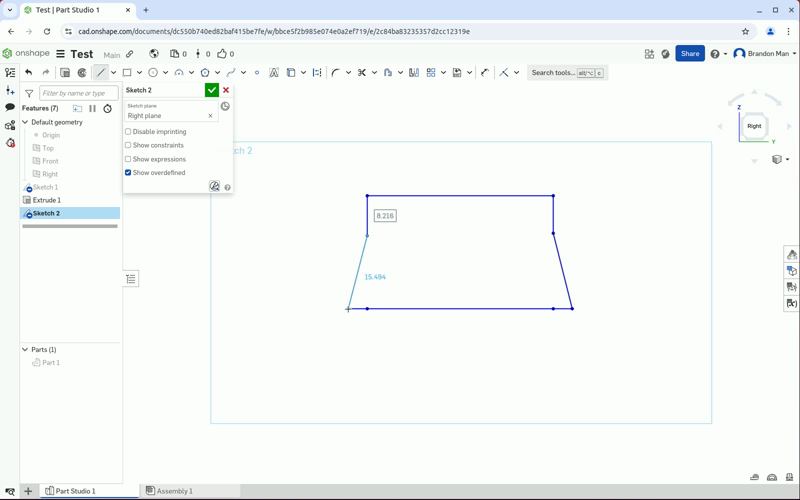
key(esc)
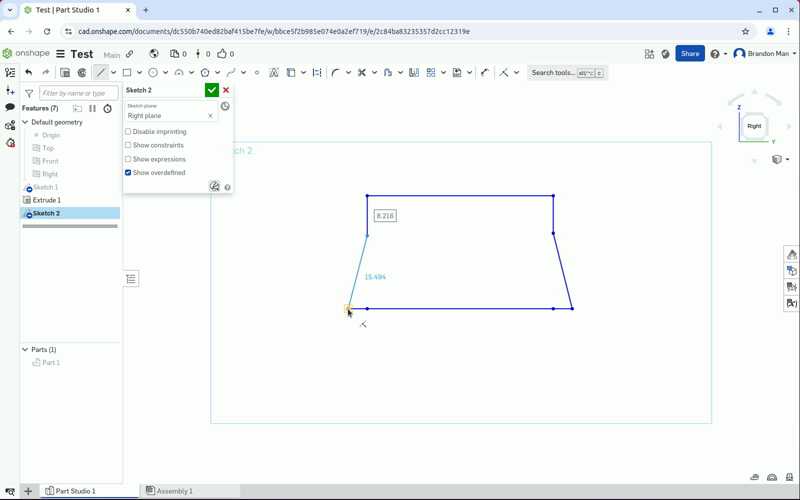
mouse_move(448, 231)
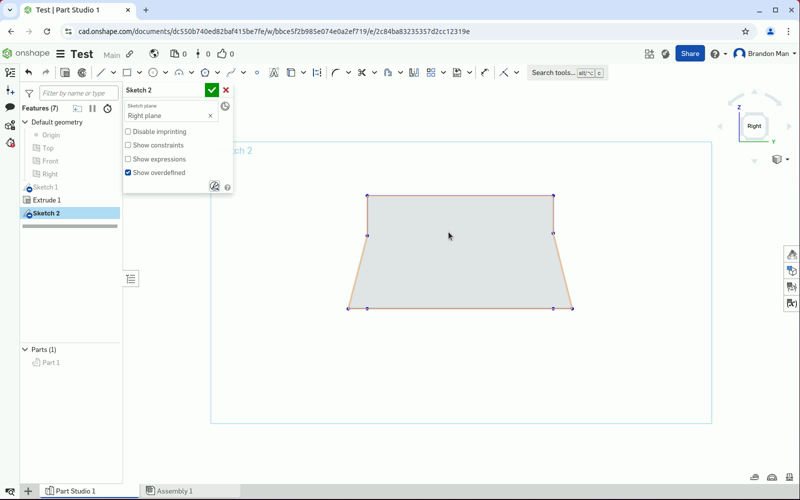
click(448, 231)
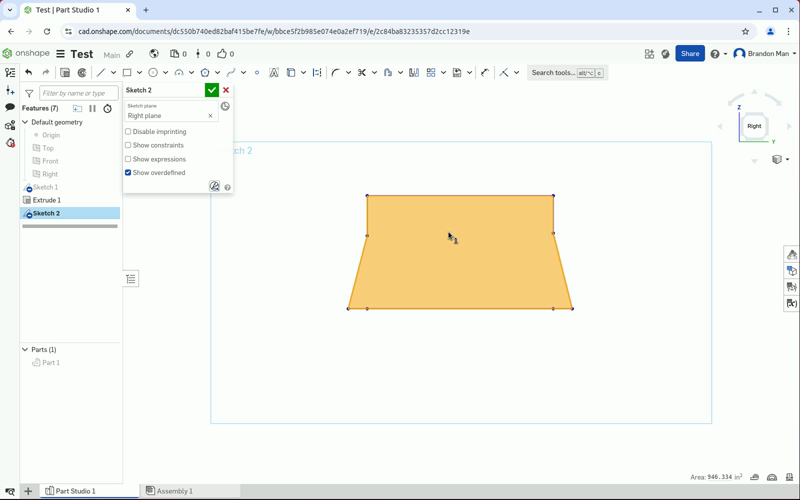
mouse_move(73, 352)
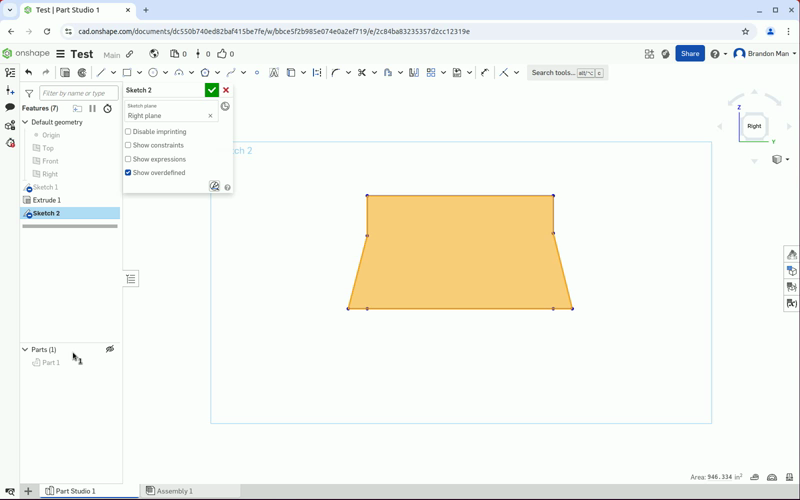
key(shift+y)
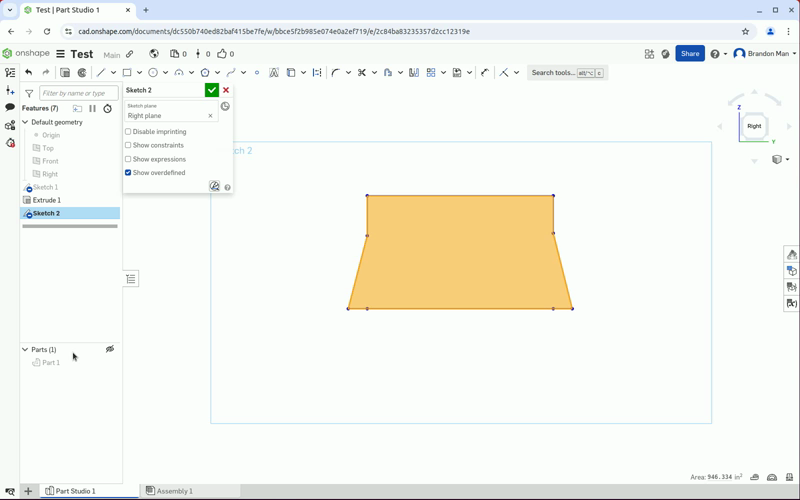
key(shift+e)
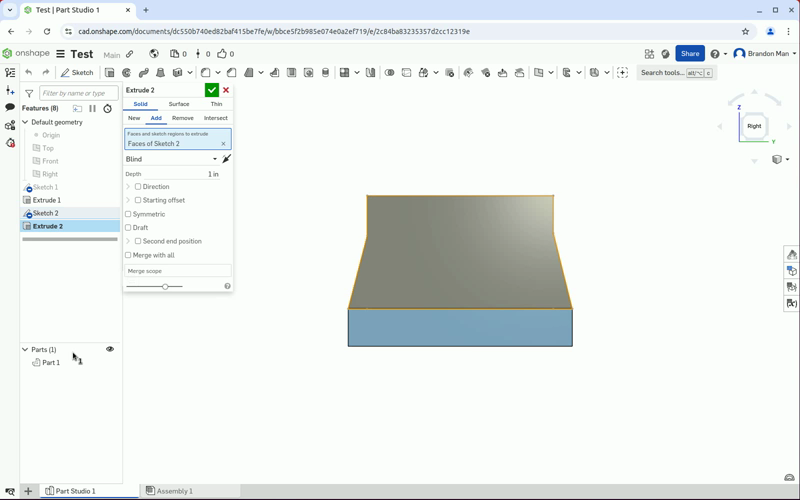
mouse_move(143, 106)
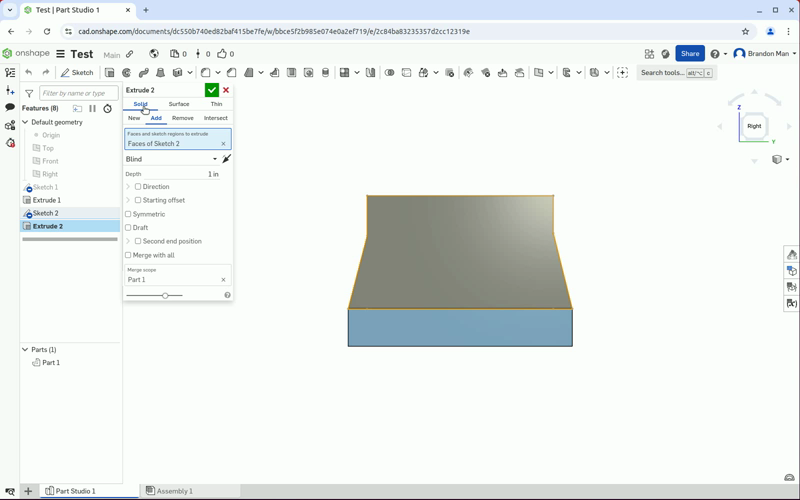
click(143, 106)
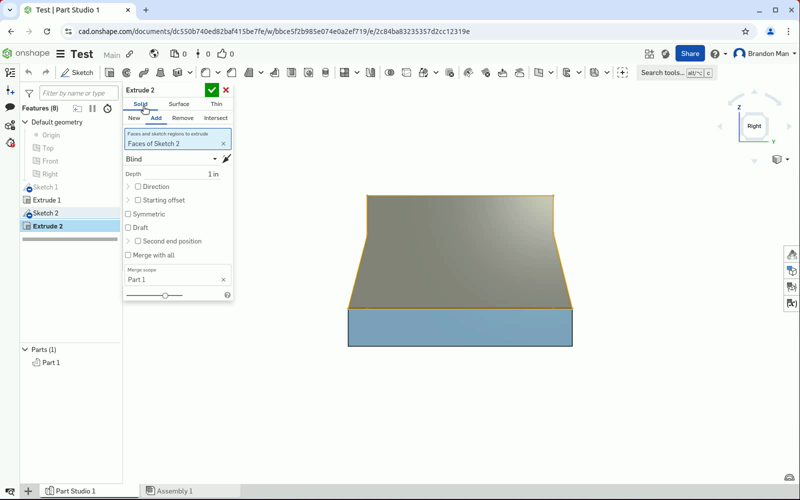
mouse_move(137, 120)
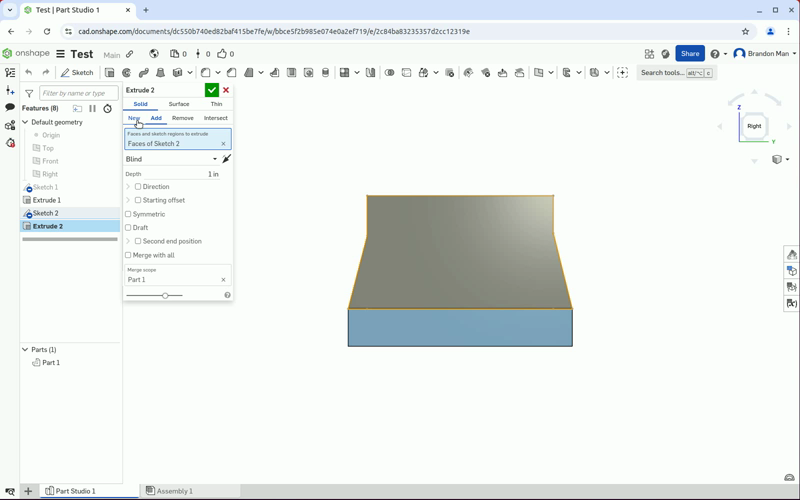
click(137, 120)
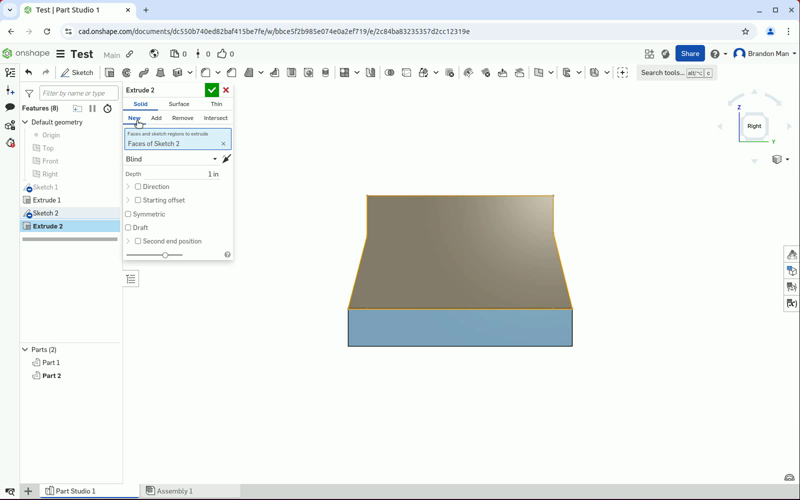
key(tab, 4)
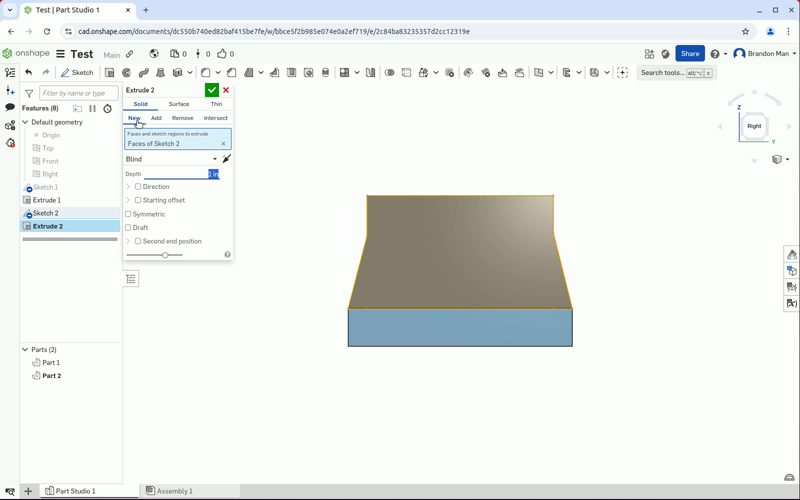
text(7.703)
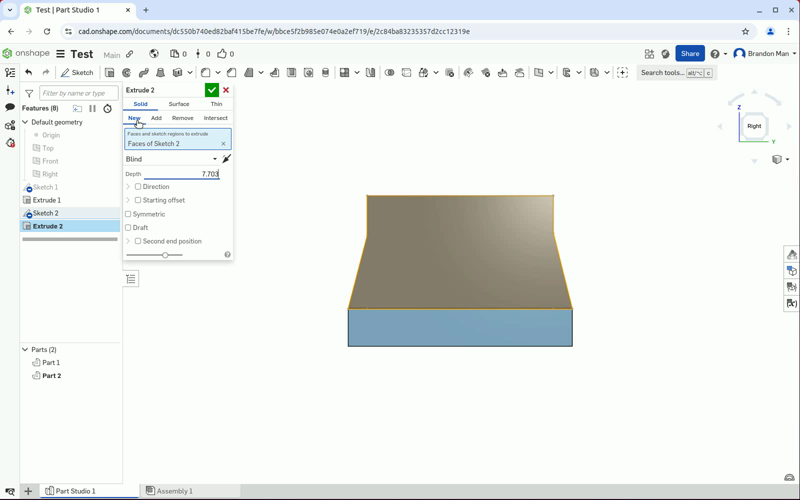
key(enter)
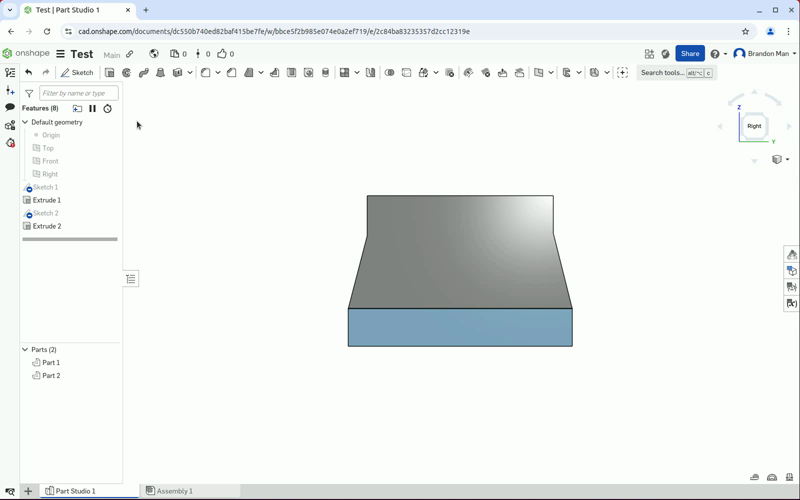
key(shift+h)
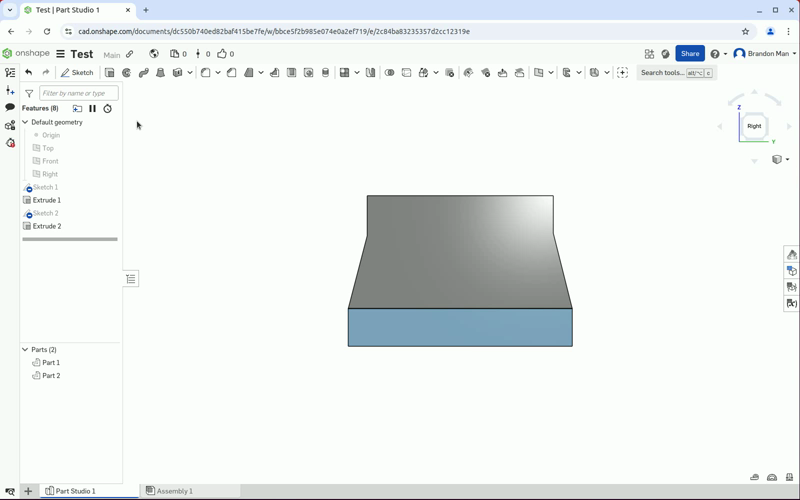
key(shift+h)
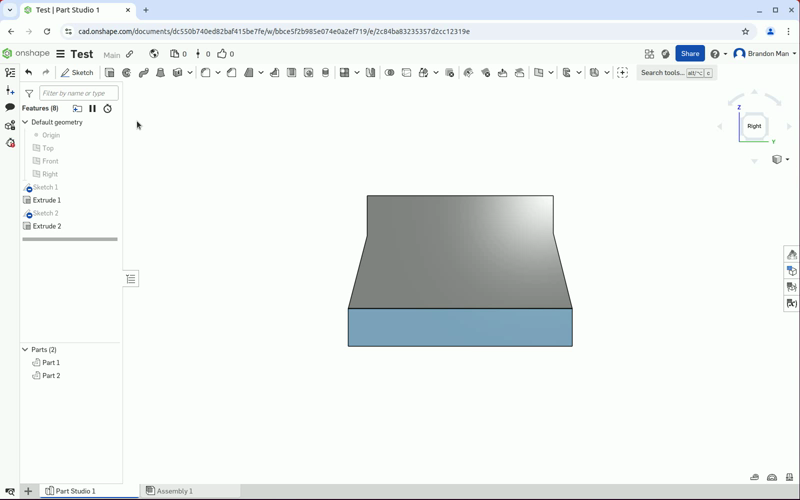
mouse_move(73, 189)
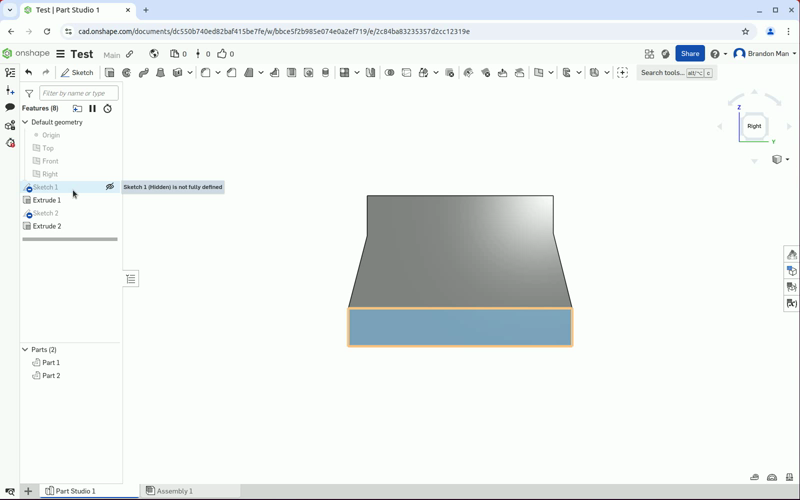
click(73, 189)
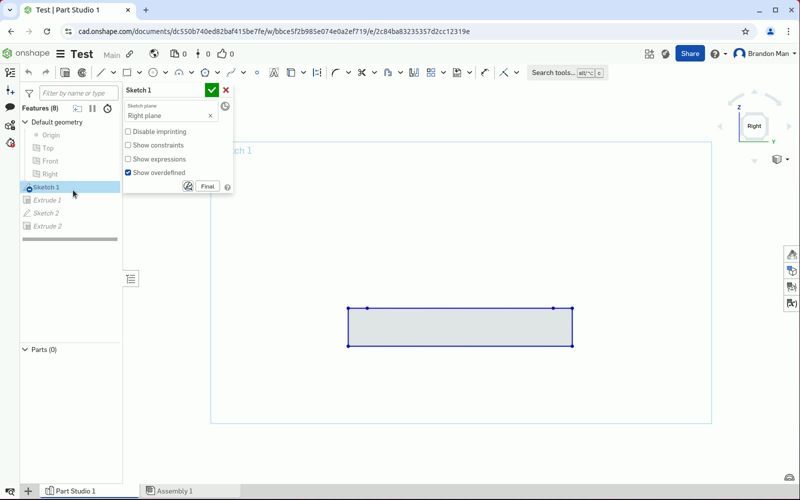
mouse_move(229, 92)
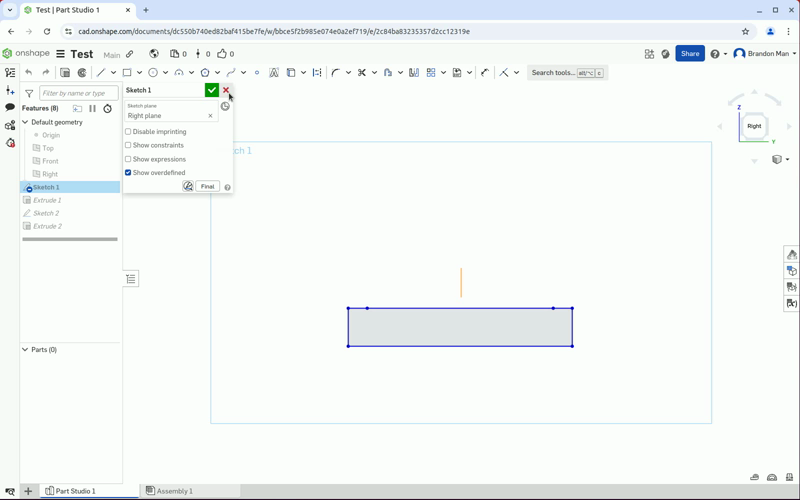
click(229, 92)
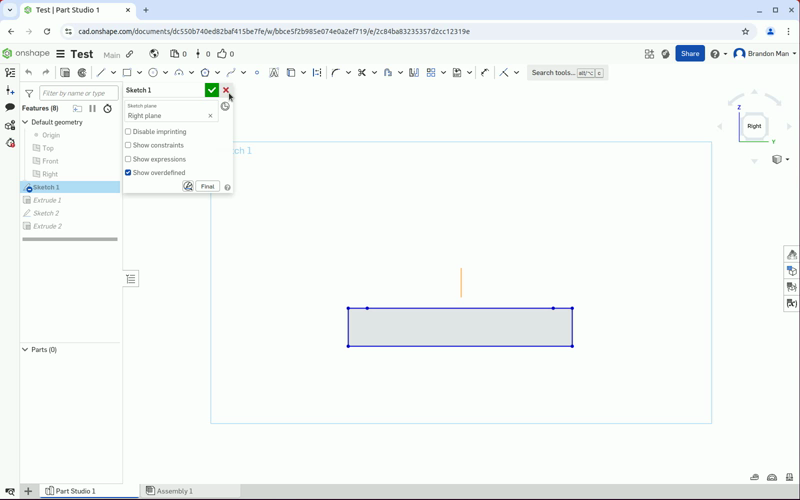
key(shift+s)
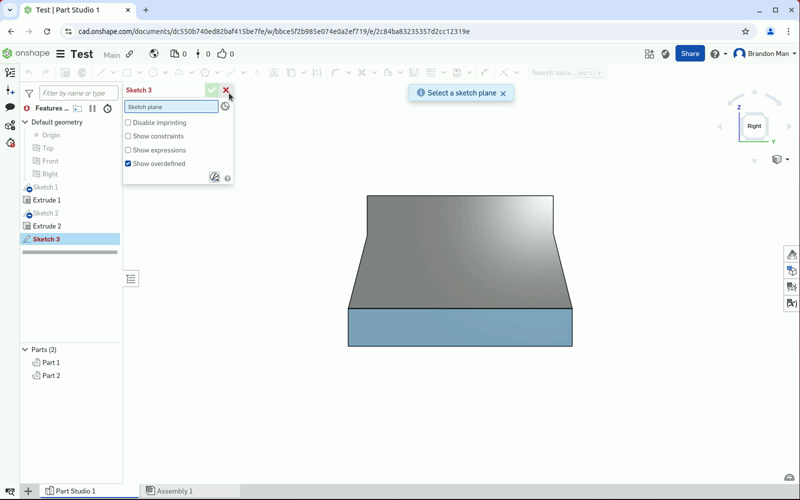
mouse_move(73, 176)
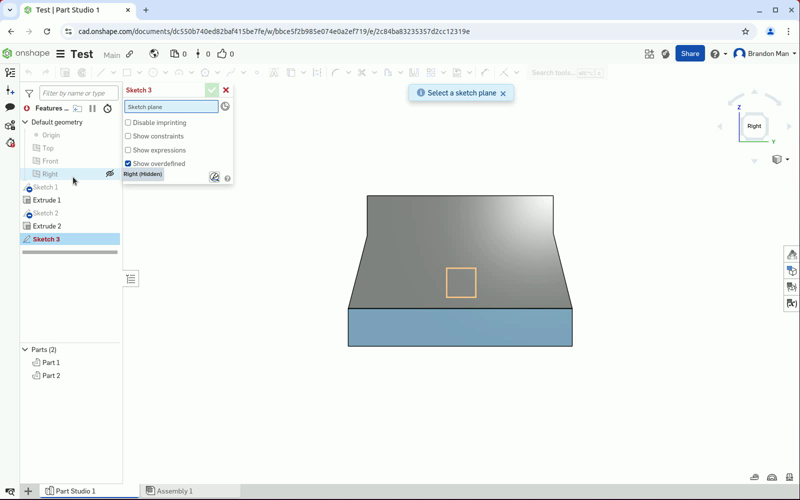
click(73, 176)
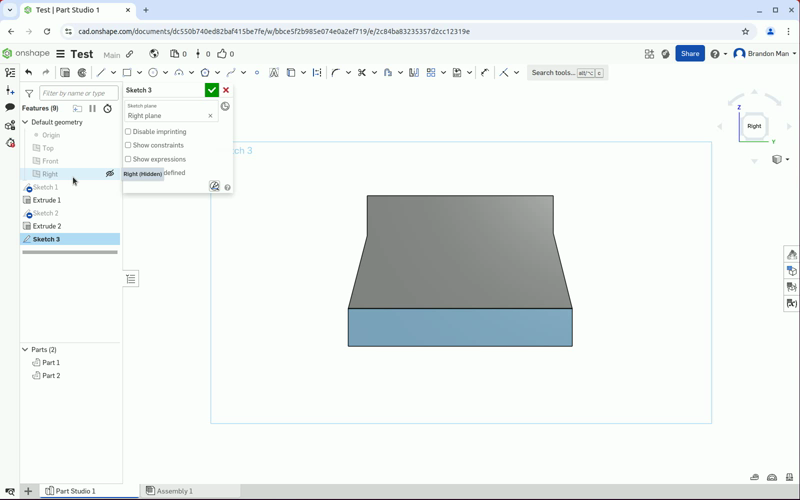
mouse_move(73, 352)
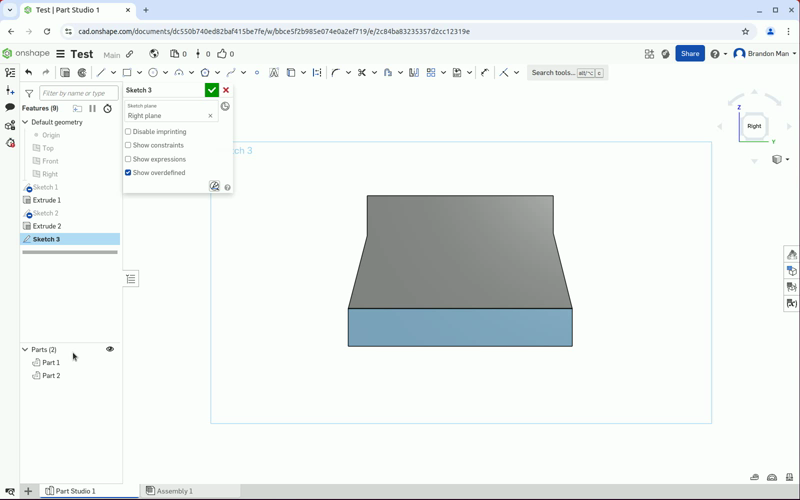
key(y)
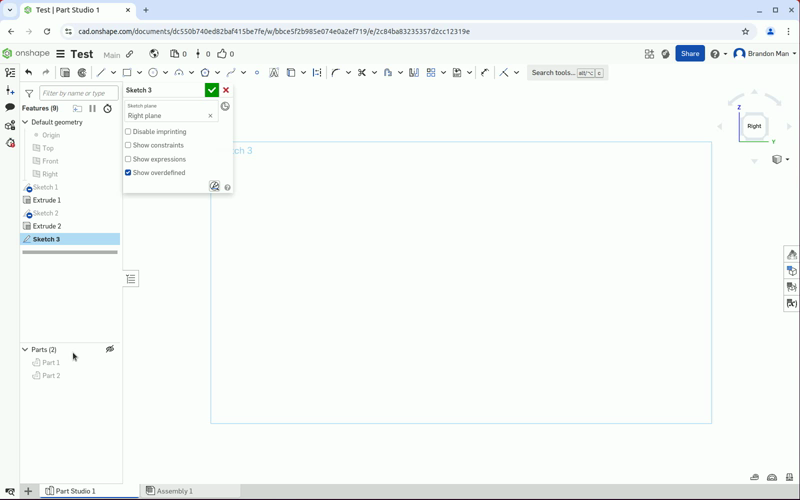
key(c)
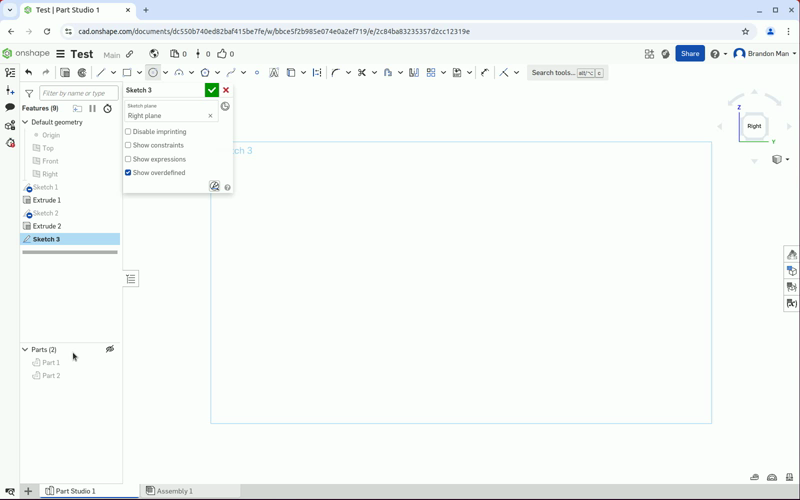
key_down(shift)
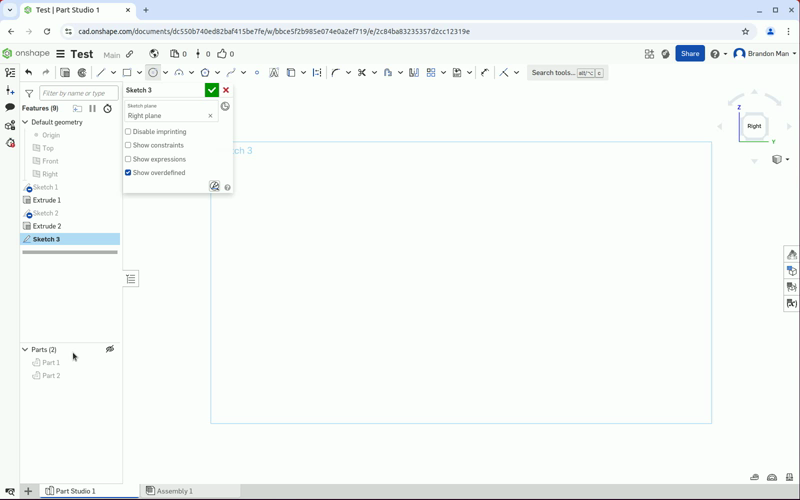
mouse_move(513, 282)
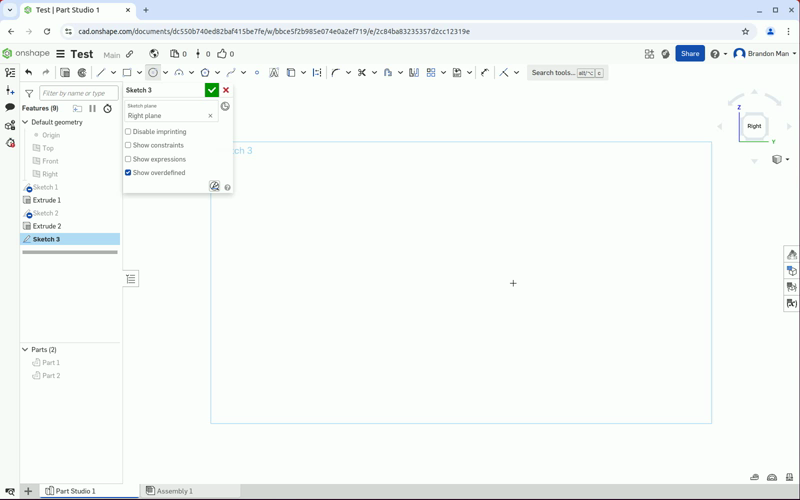
click(513, 282)
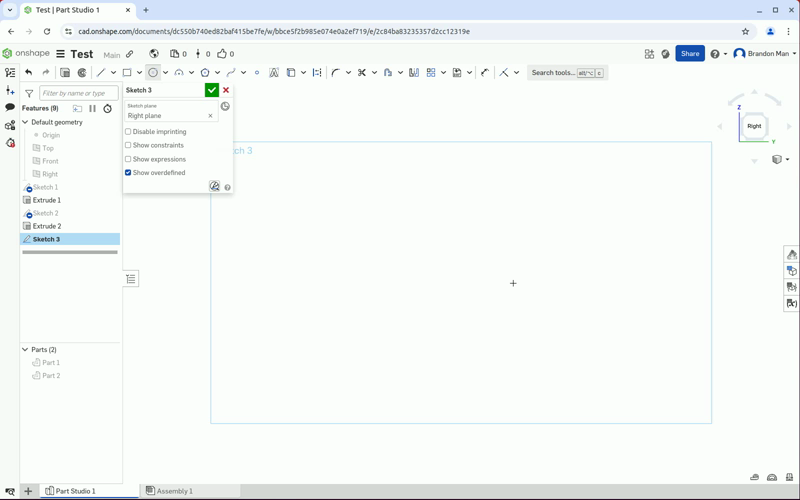
key_up(shift)
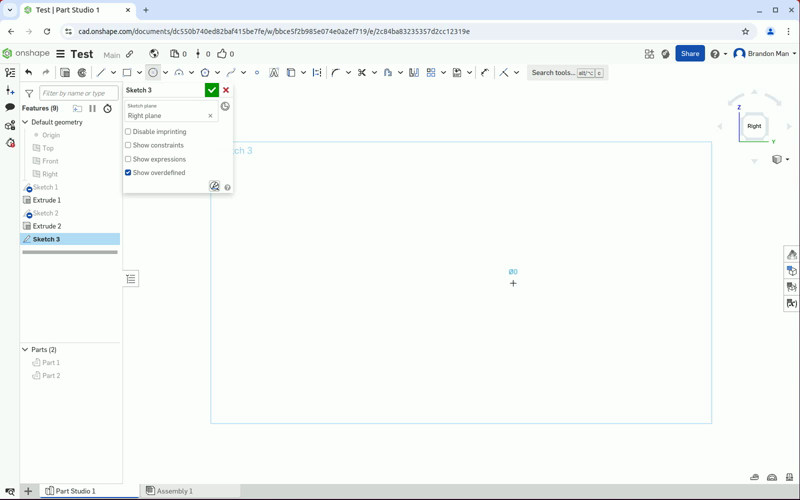
mouse_move(552, 282)
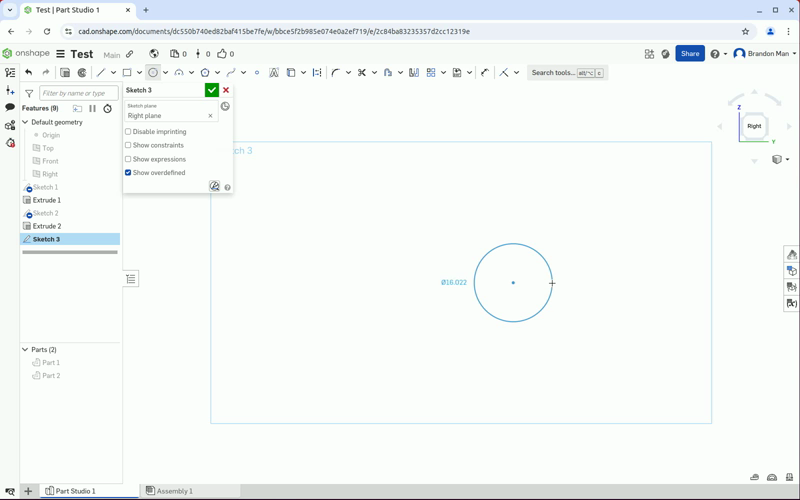
click(552, 282)
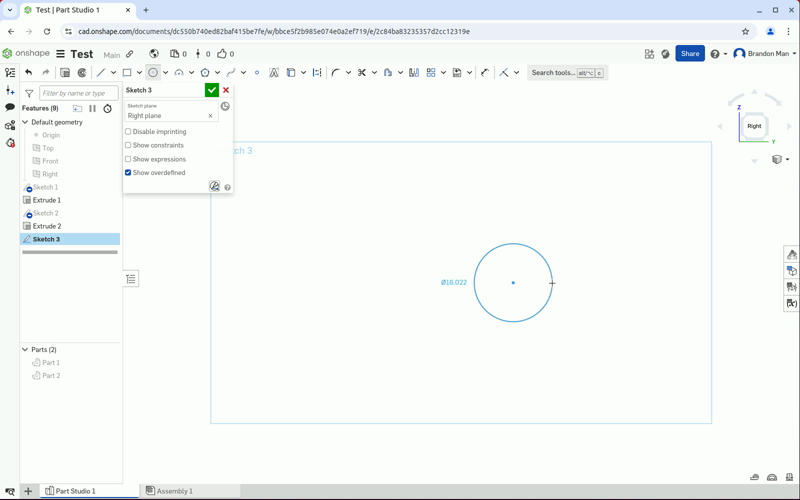
key(esc)
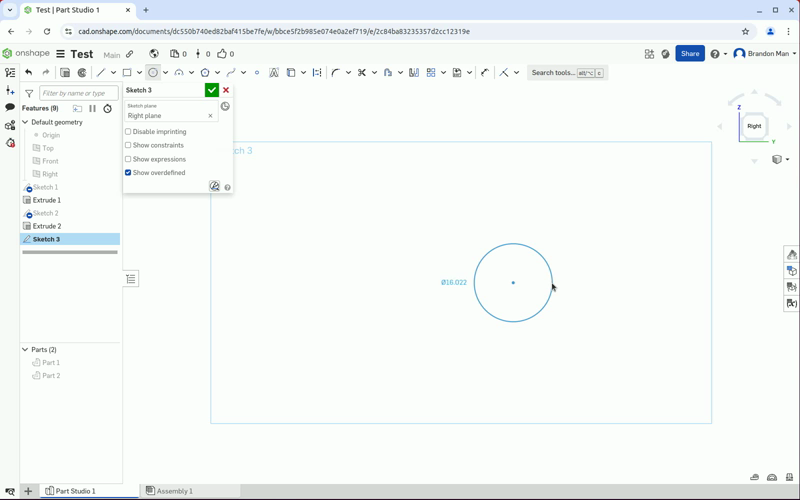
mouse_move(526, 283)
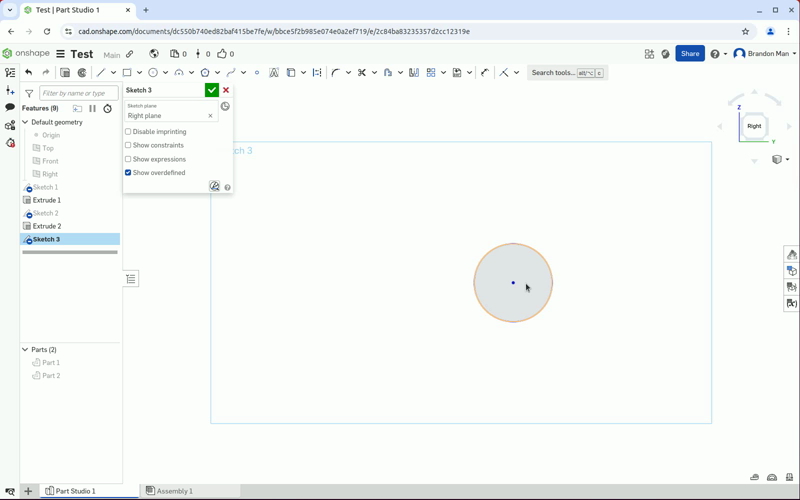
click(526, 283)
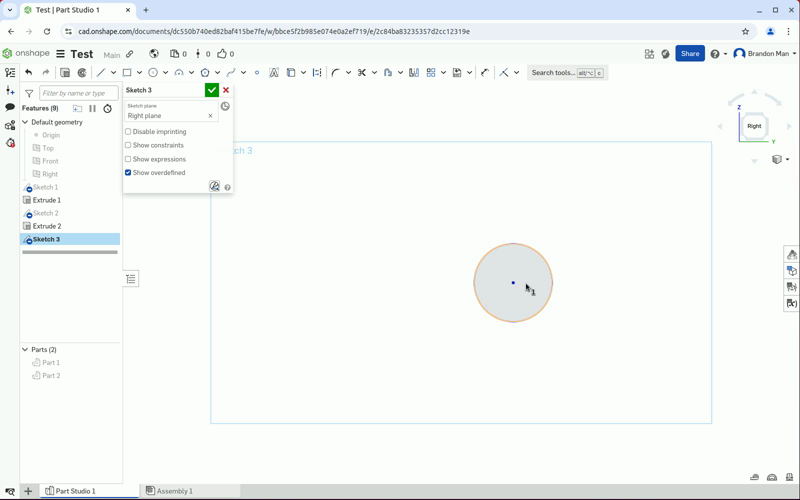
mouse_move(73, 352)
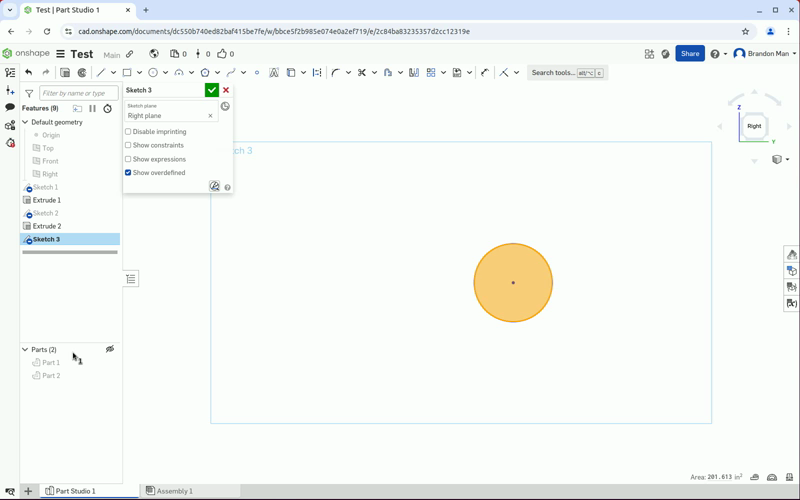
key(shift+y)
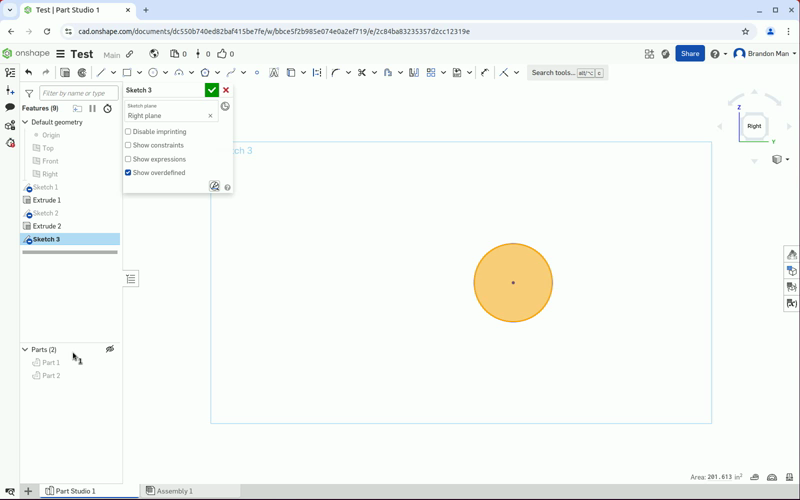
key(shift+e)
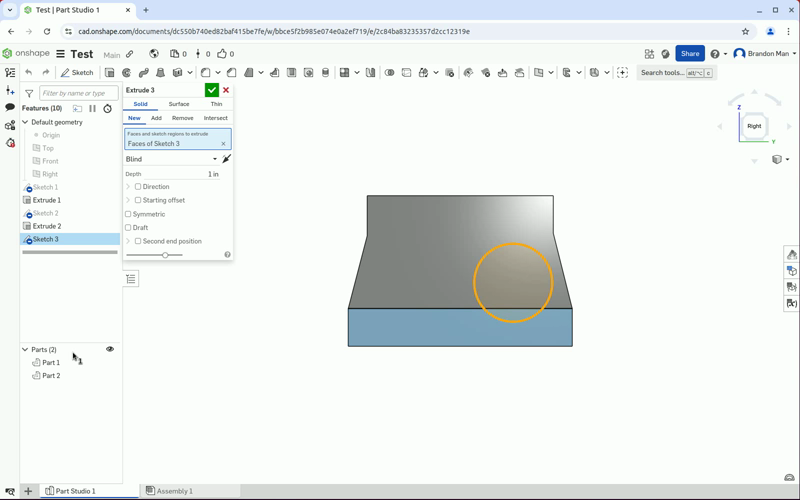
mouse_move(143, 106)
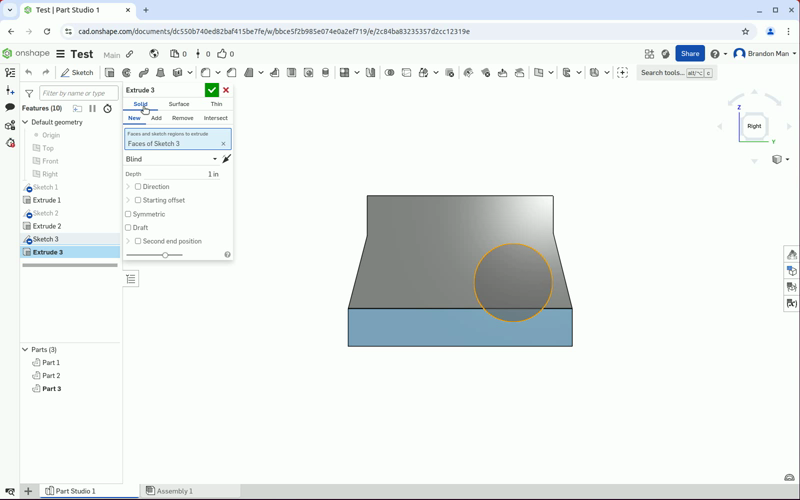
click(143, 106)
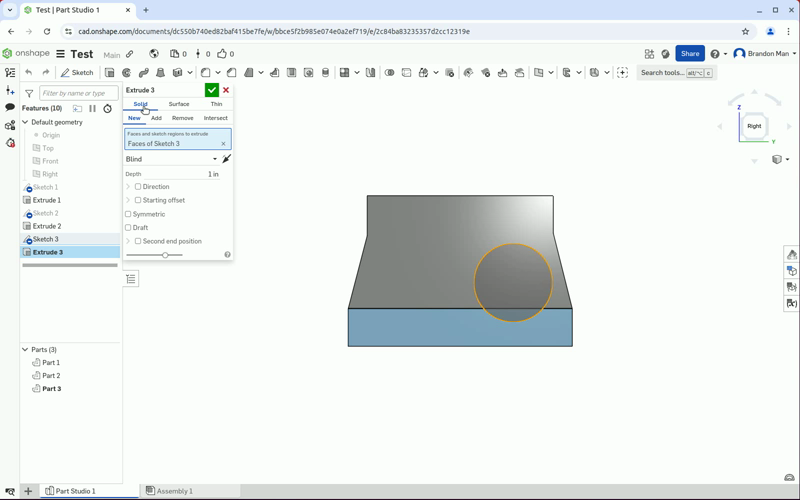
mouse_move(137, 120)
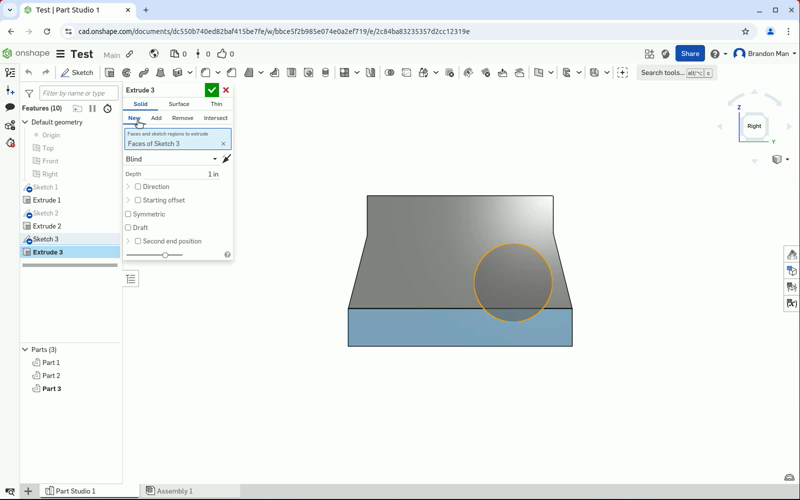
click(137, 120)
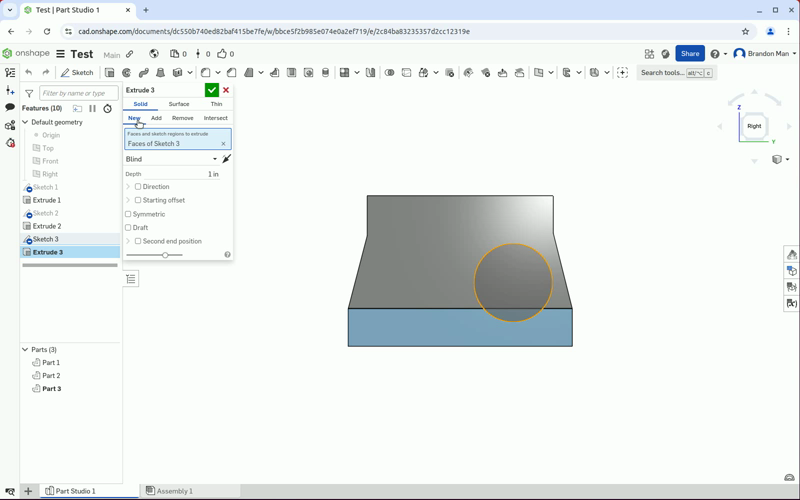
key(tab, 4)
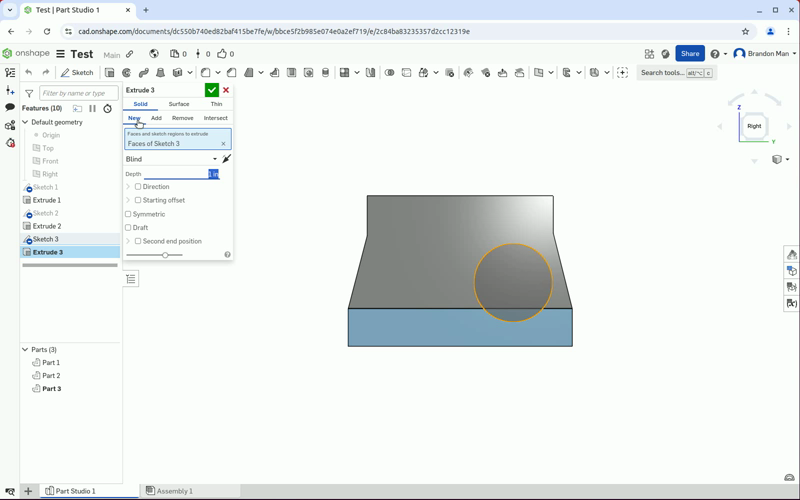
text(-7.703)
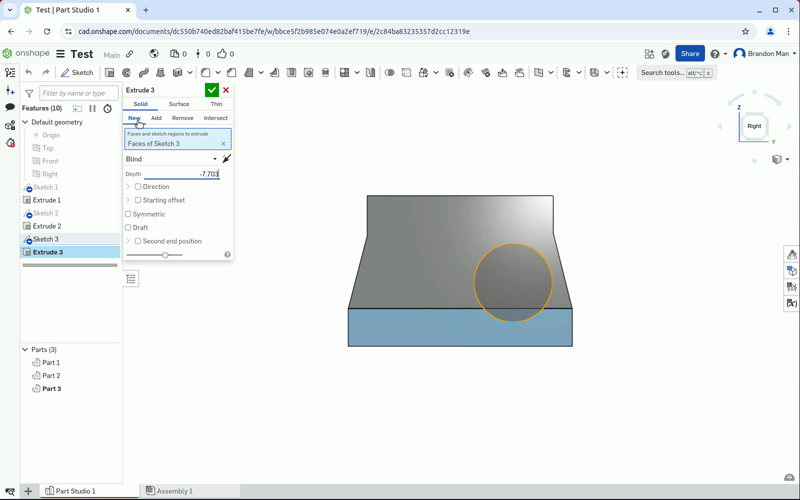
key(enter)
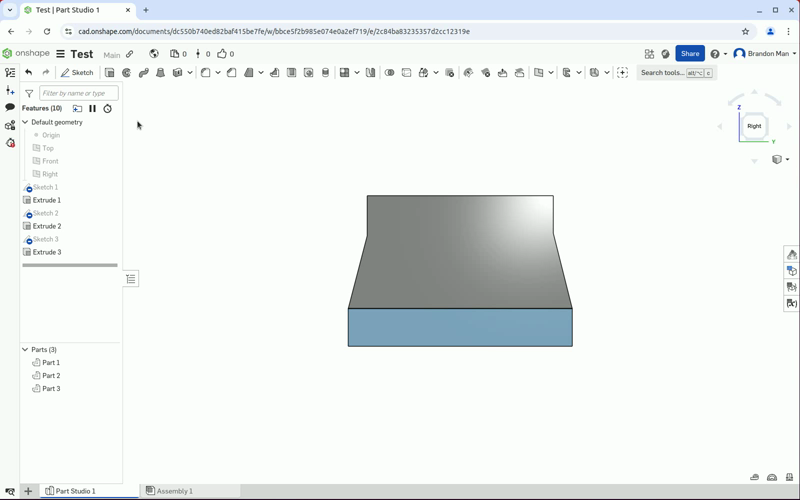
key(shift+h)
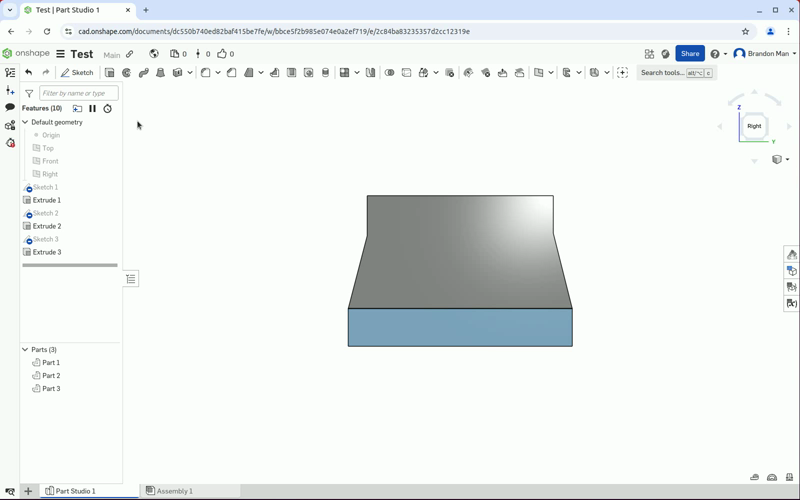
key(shift+h)
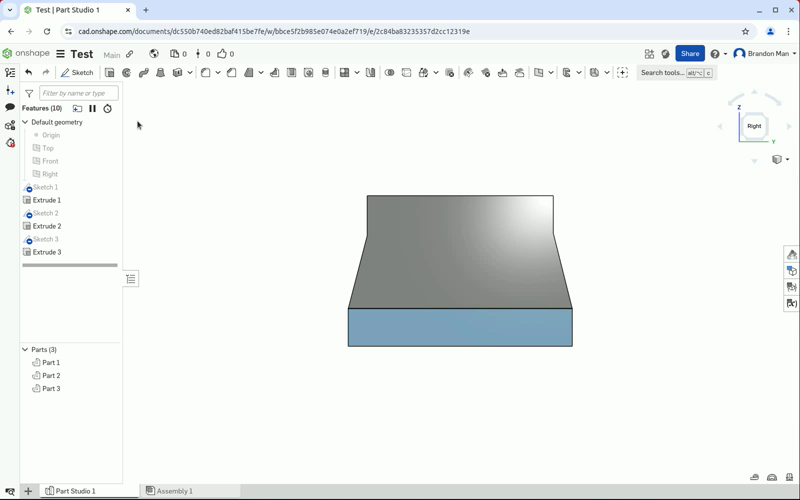
mouse_move(73, 189)
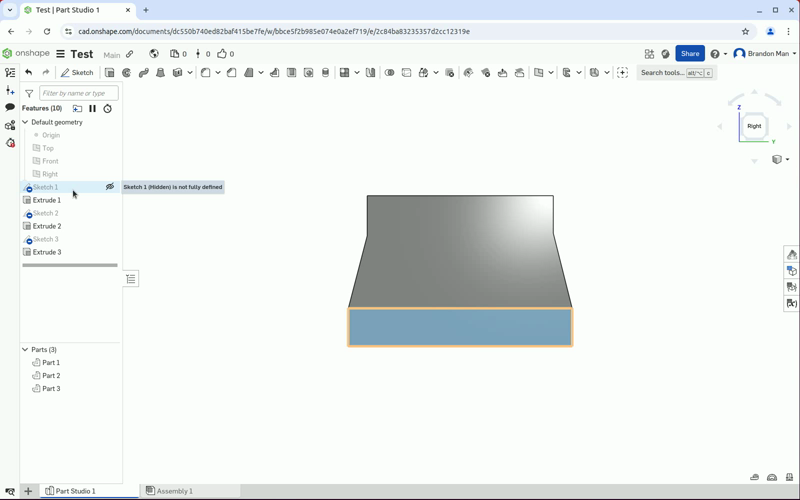
click(73, 189)
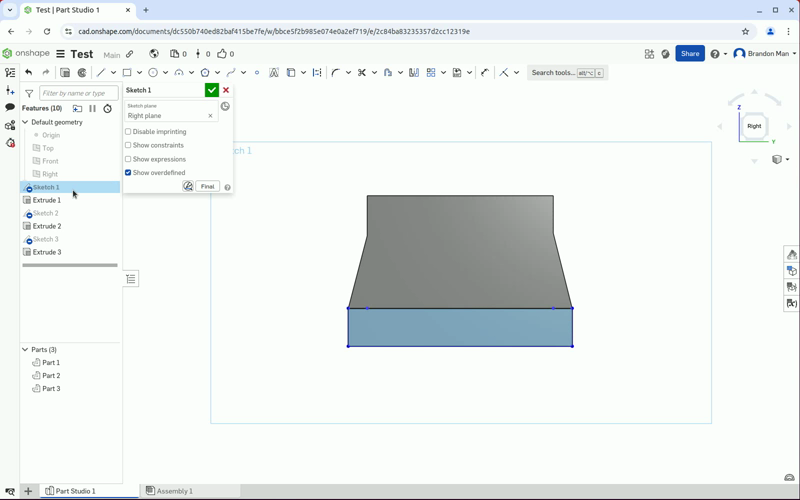
mouse_move(229, 92)
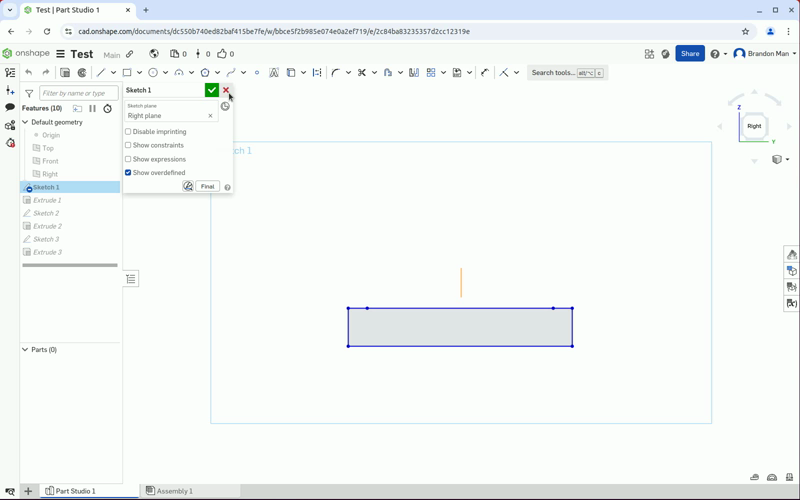
click(229, 92)
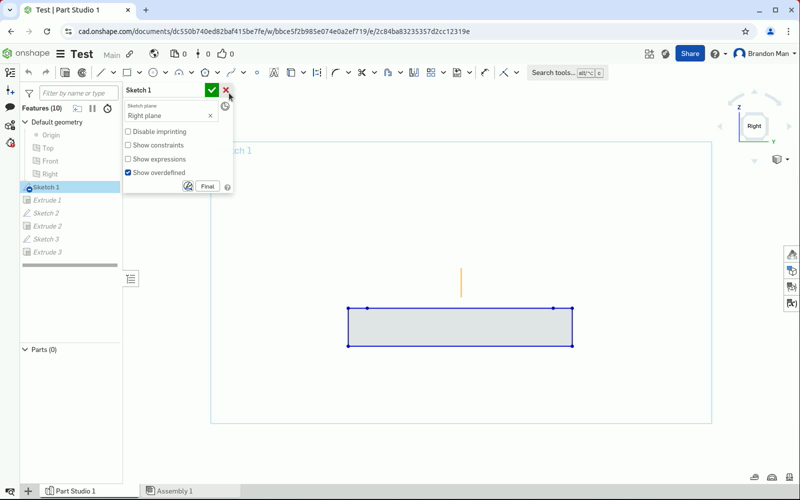
key(shift+s)
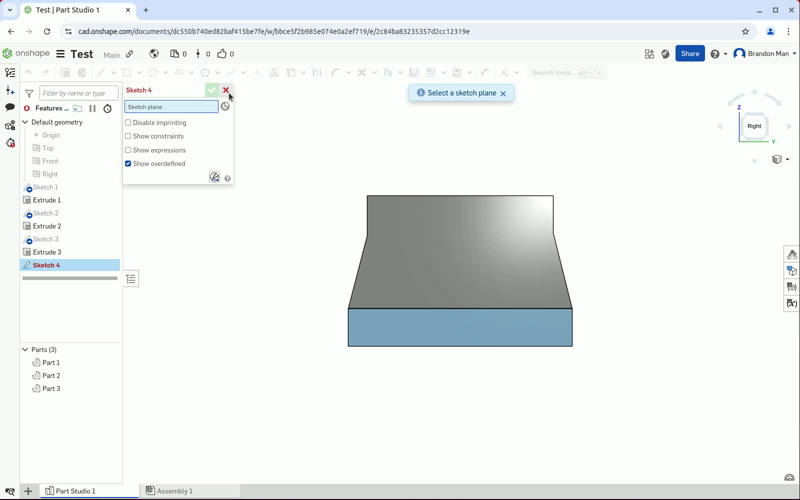
mouse_move(73, 176)
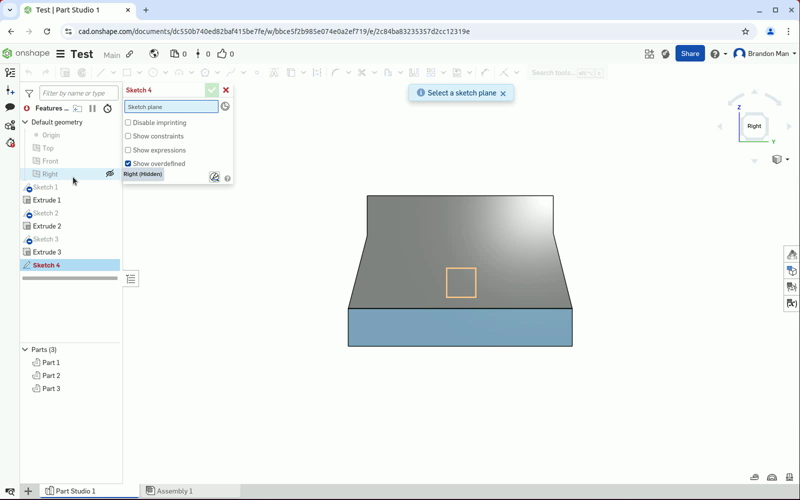
click(73, 176)
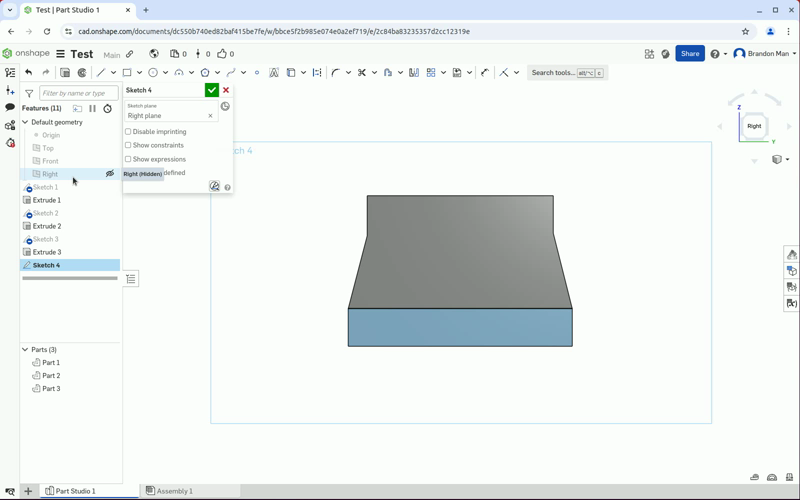
mouse_move(73, 352)
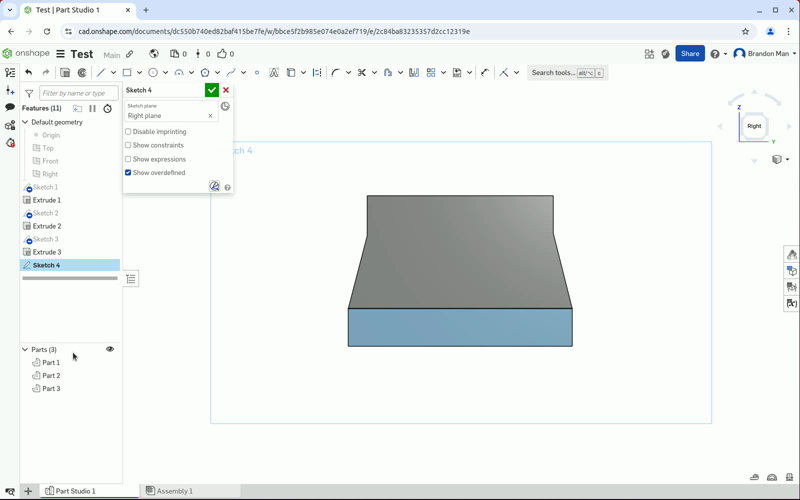
key(y)
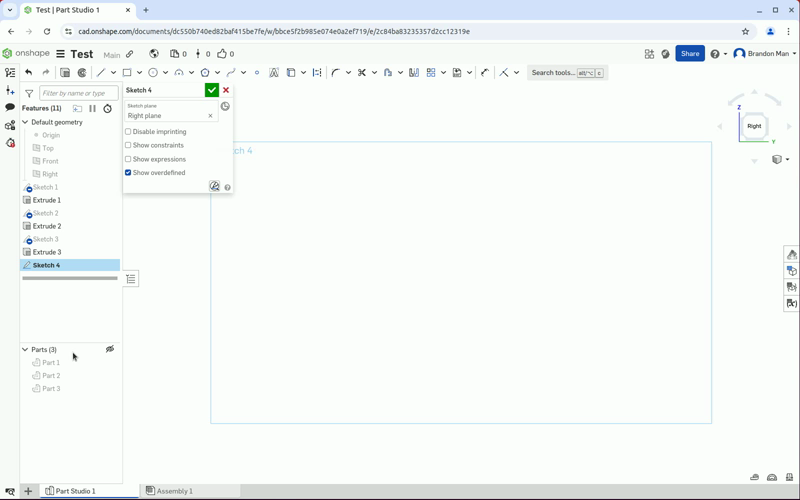
key(c)
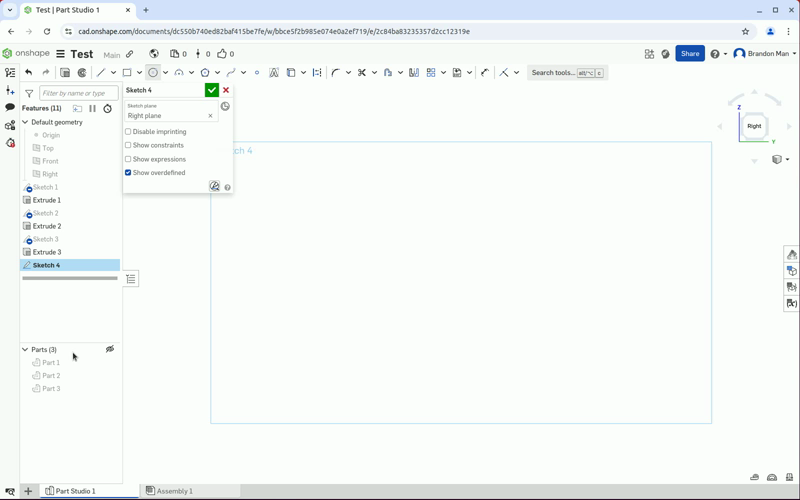
key_down(shift)
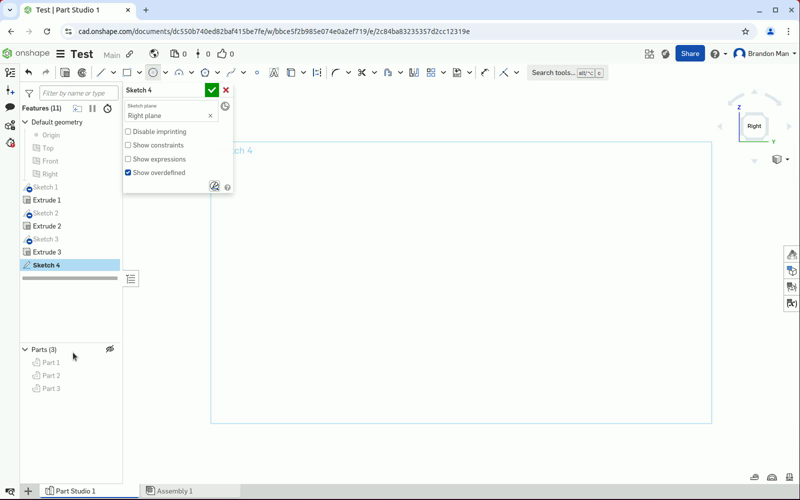
mouse_move(409, 282)
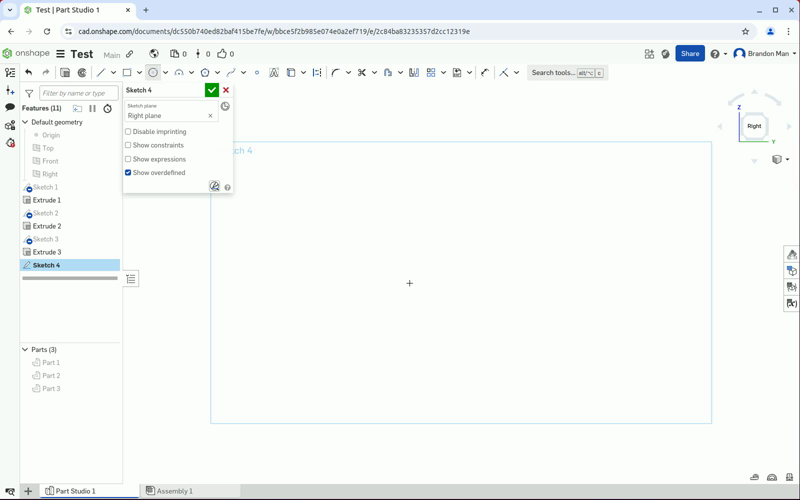
click(409, 282)
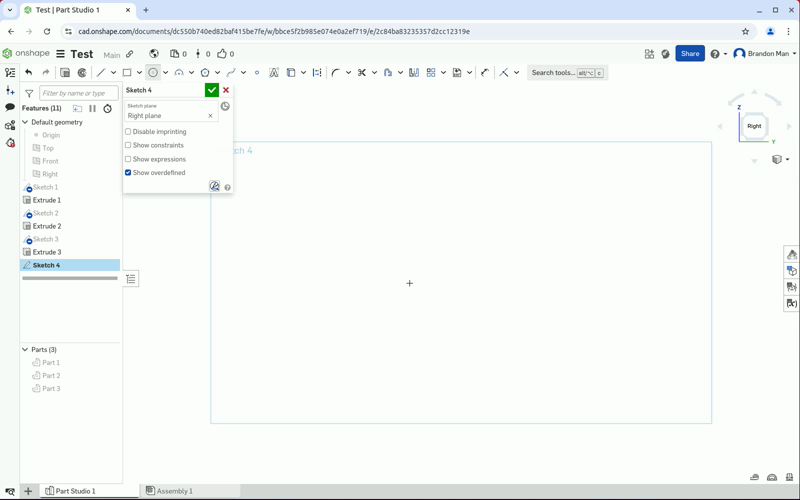
key_up(shift)
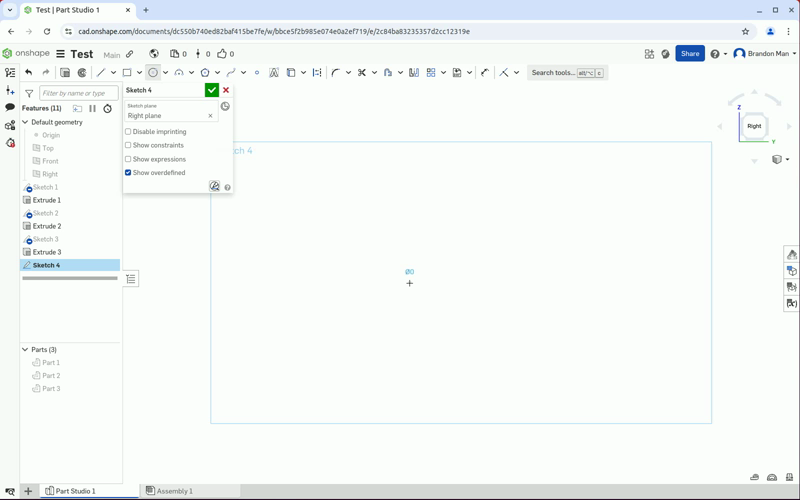
mouse_move(449, 282)
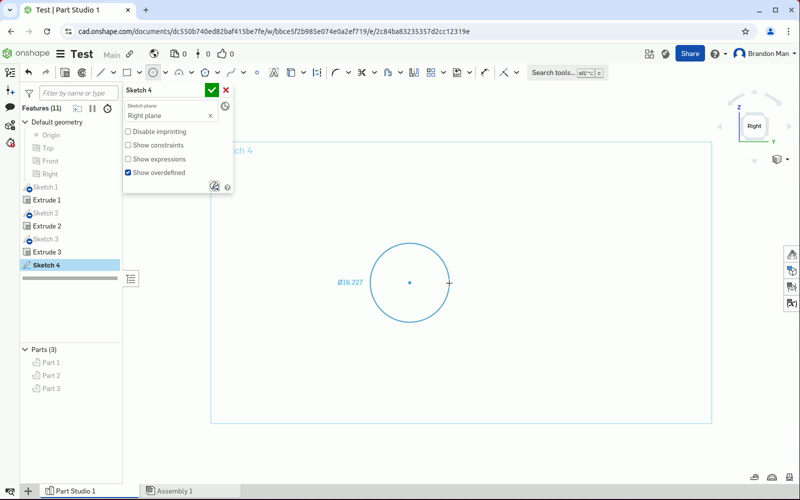
click(449, 282)
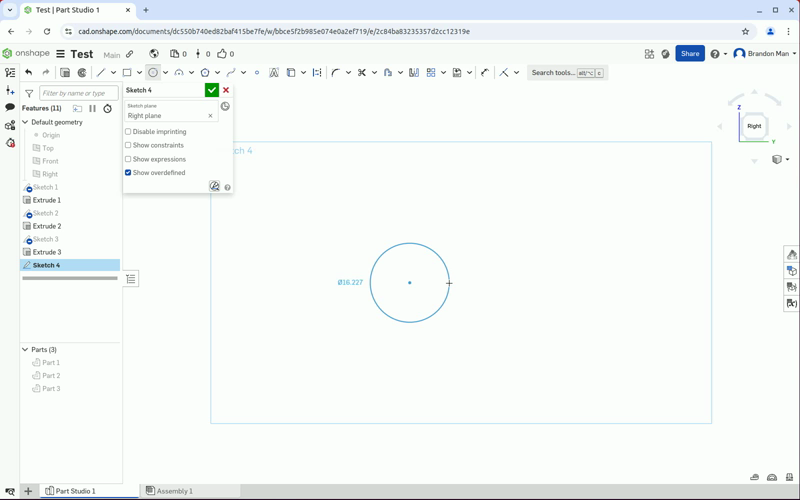
key(esc)
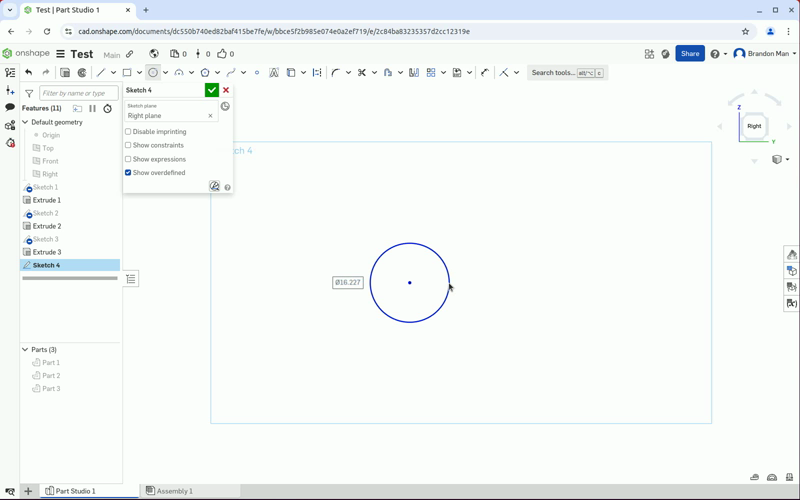
mouse_move(435, 289)
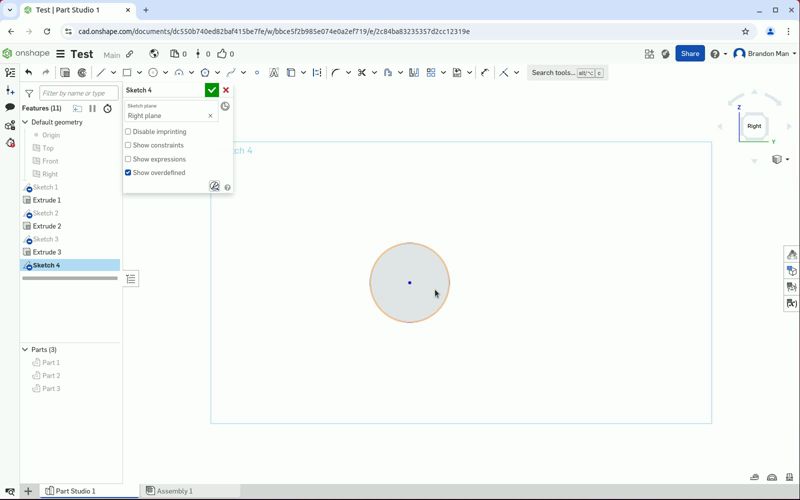
click(435, 289)
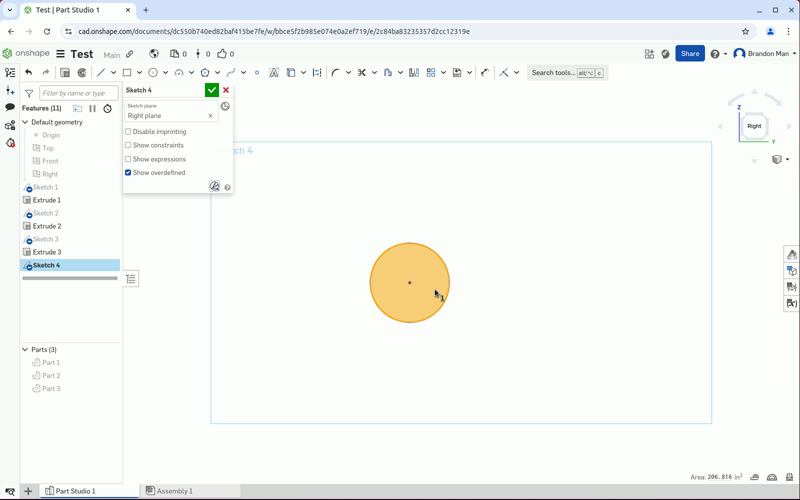
mouse_move(73, 352)
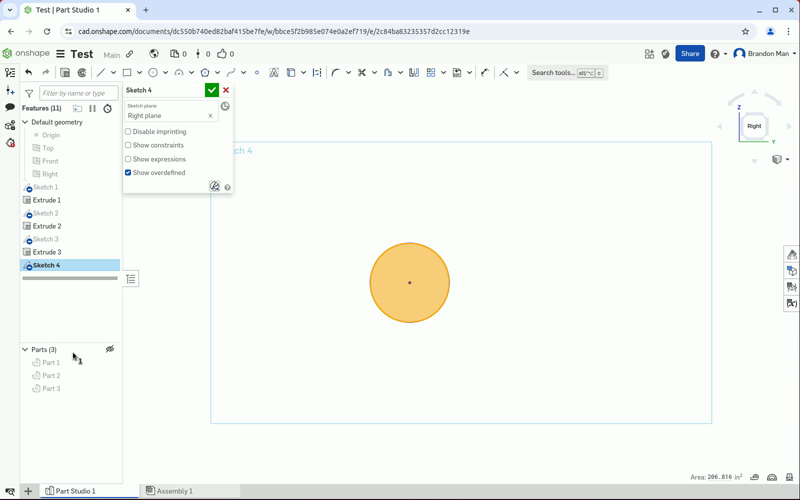
key(shift+y)
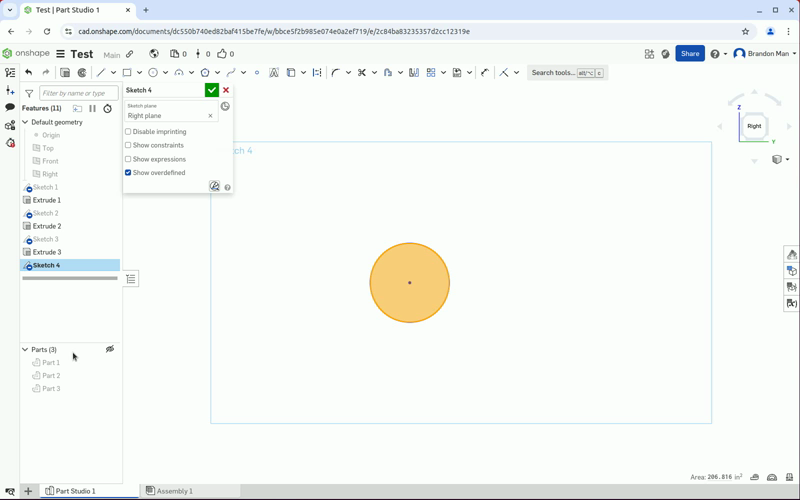
key(shift+e)
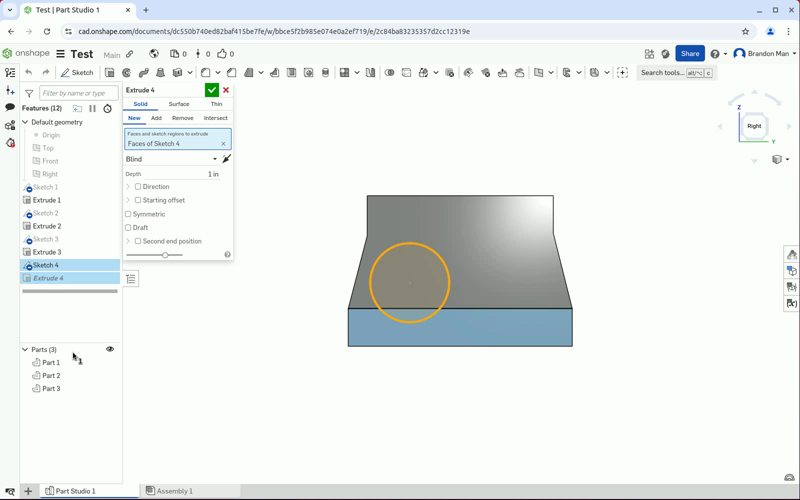
mouse_move(143, 106)
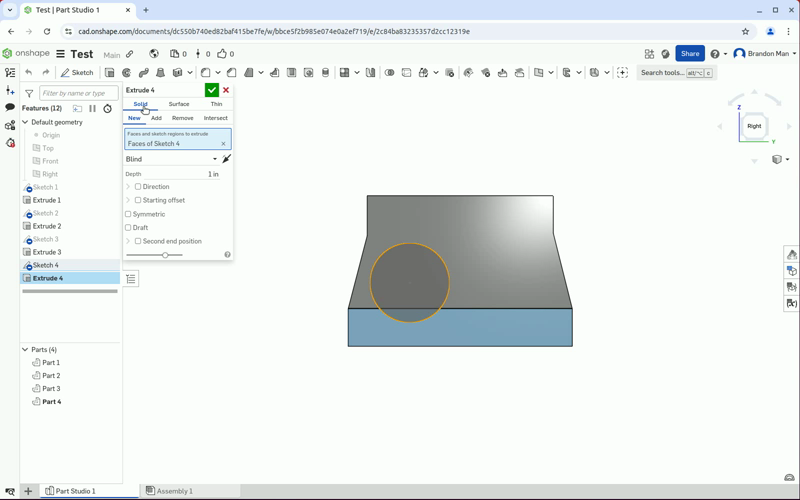
click(143, 106)
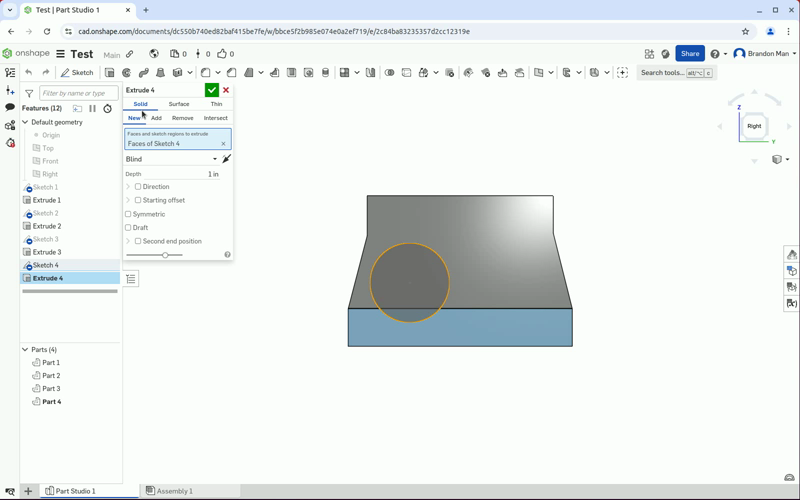
mouse_move(137, 120)
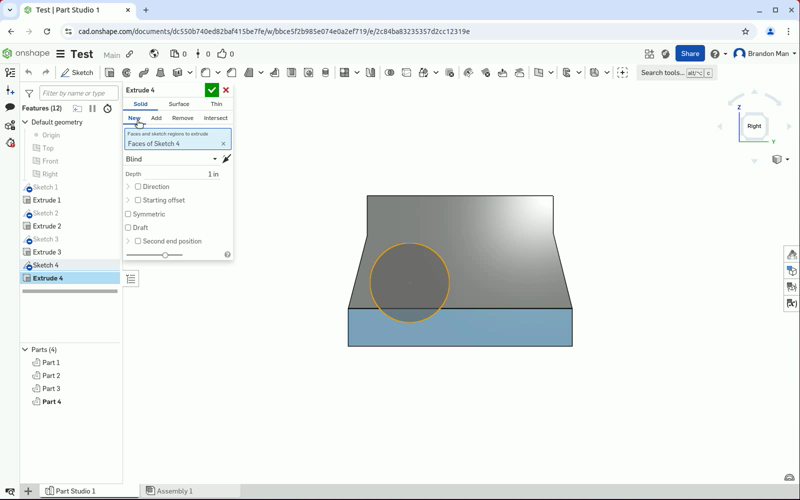
click(137, 120)
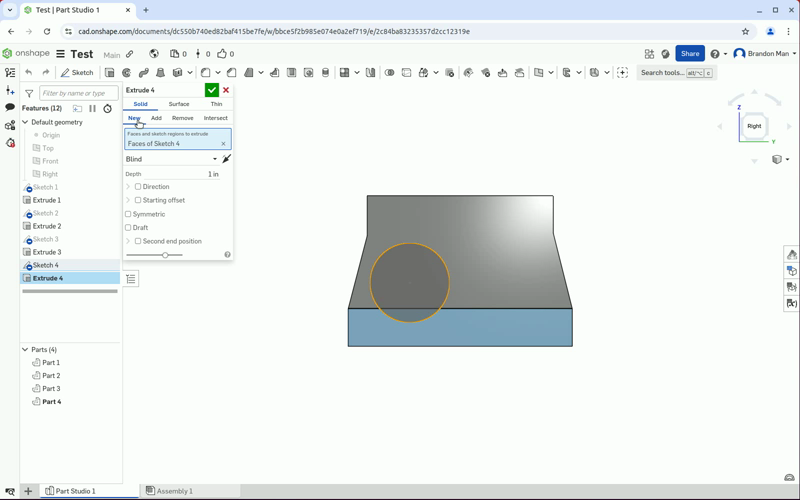
key(tab, 4)
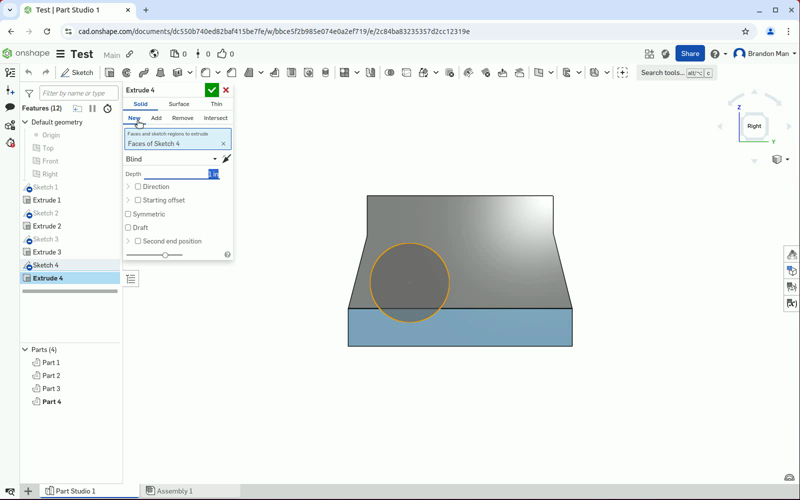
text(-7.703)
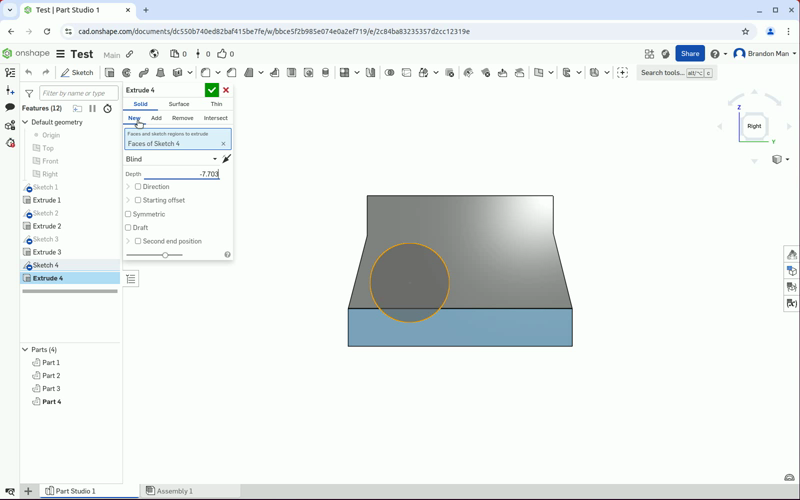
key(enter)
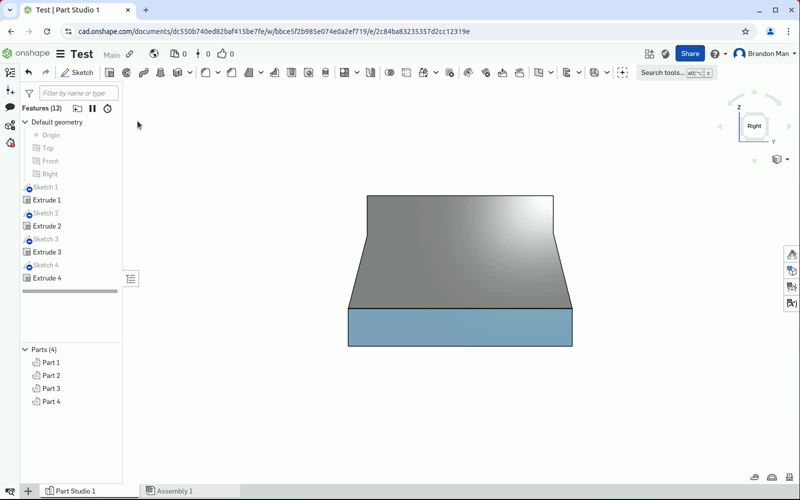
key(shift+h)
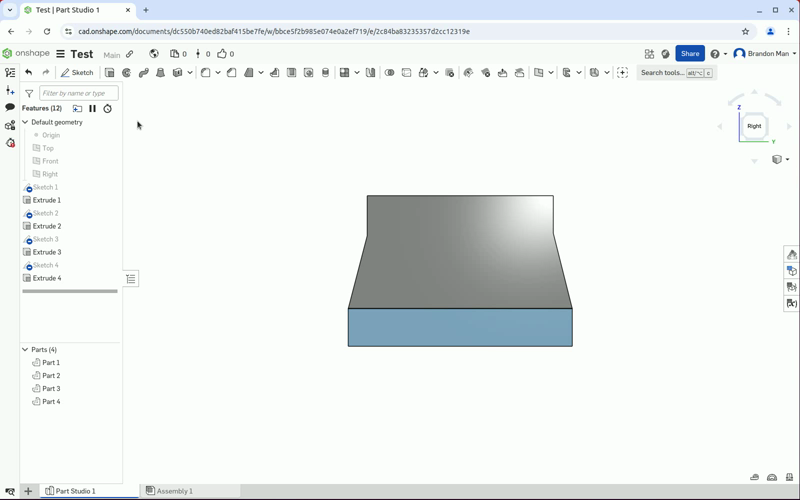
key(shift+h)
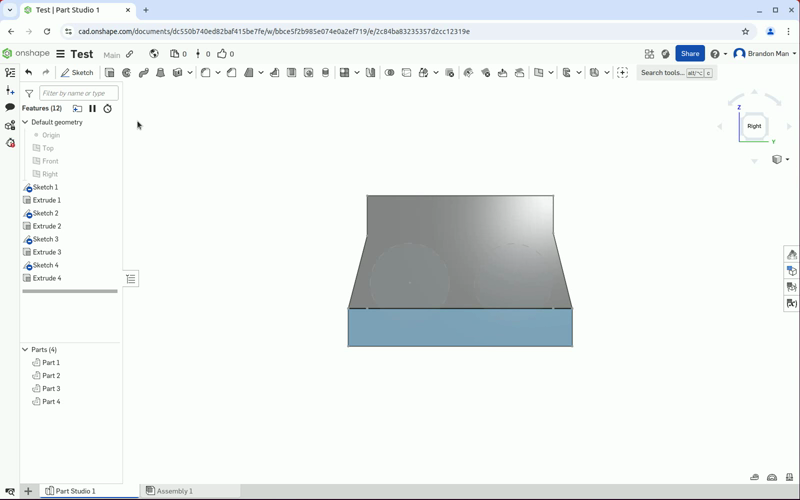
key(shift+7)
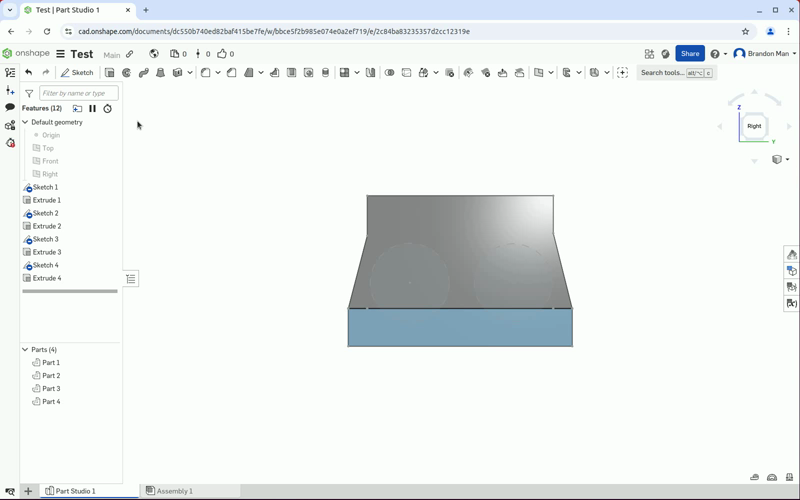
key(right, 2)
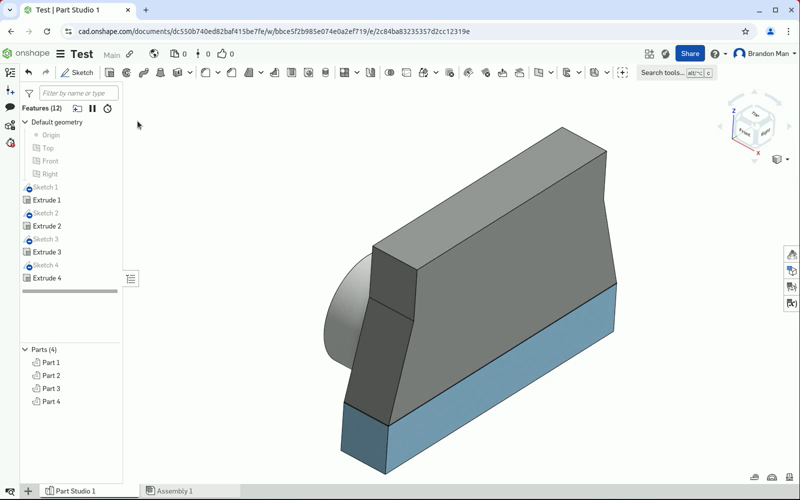
key(down, 2)
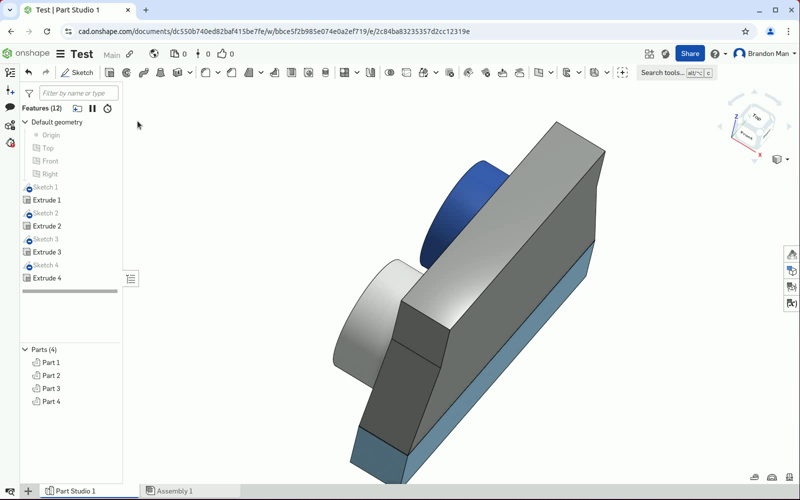
key(up, 2)
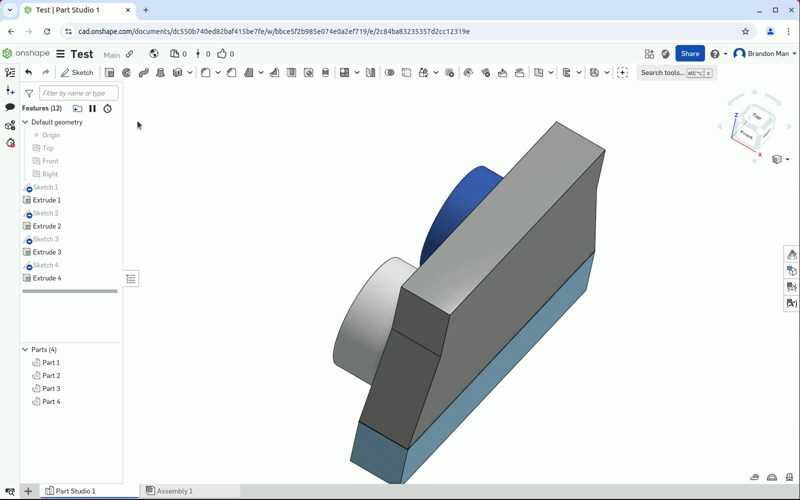
key(left, 2)
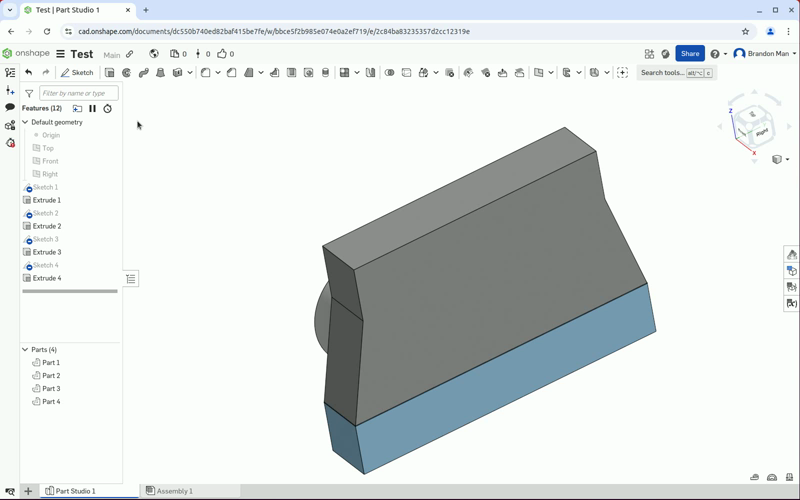
mouse_move(73, 189)
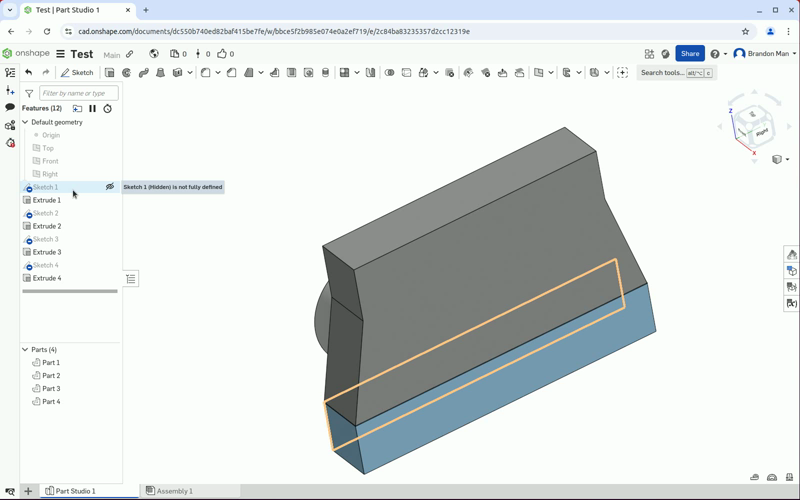
click(73, 189)